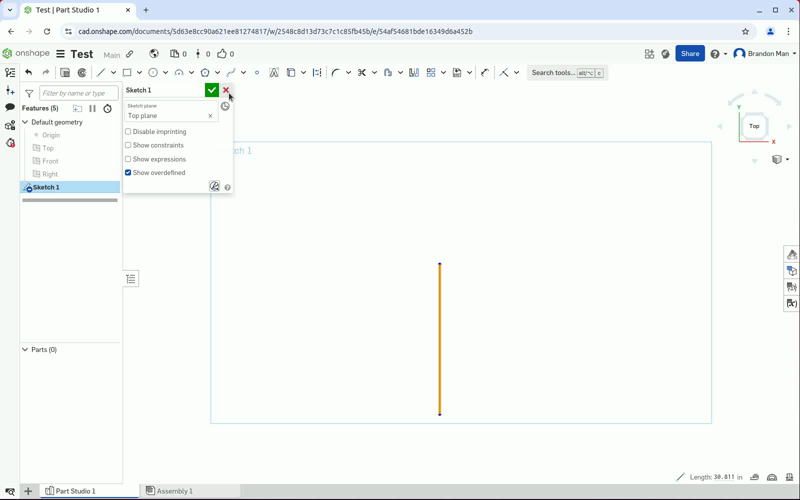
key(shift+h)
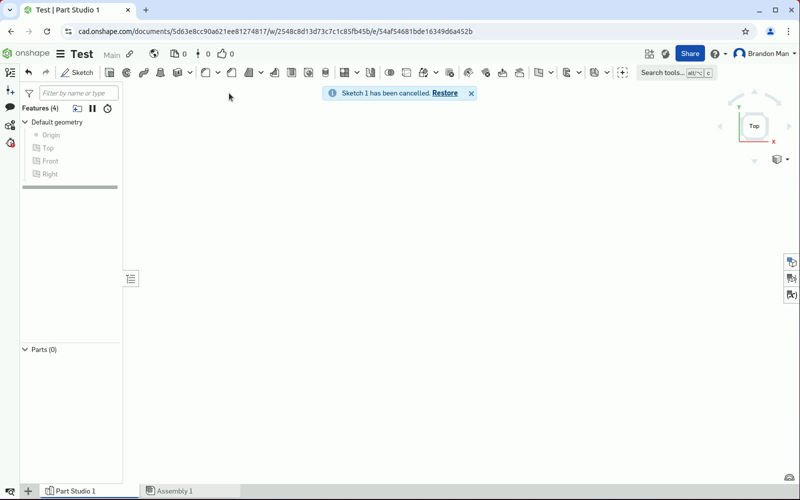
mouse_move(73, 352)
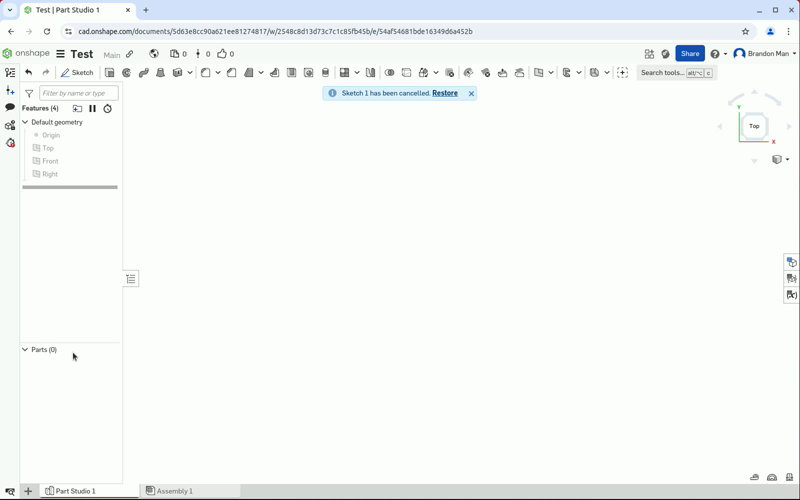
key(y)
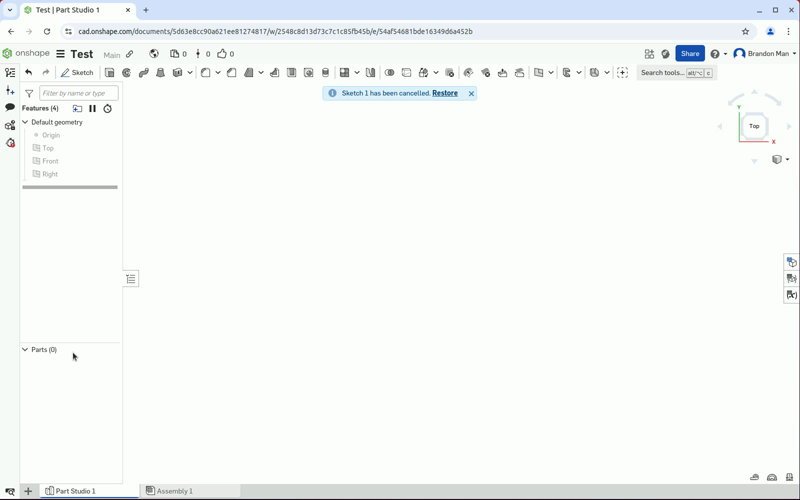
key(shift+p)
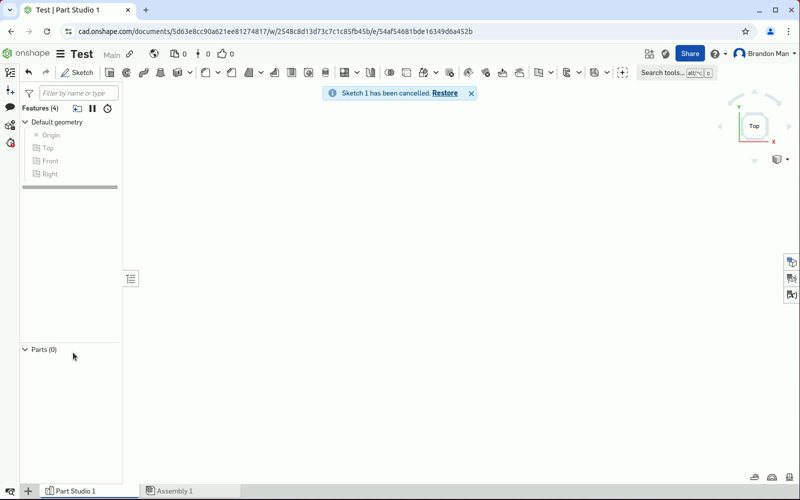
key(space)
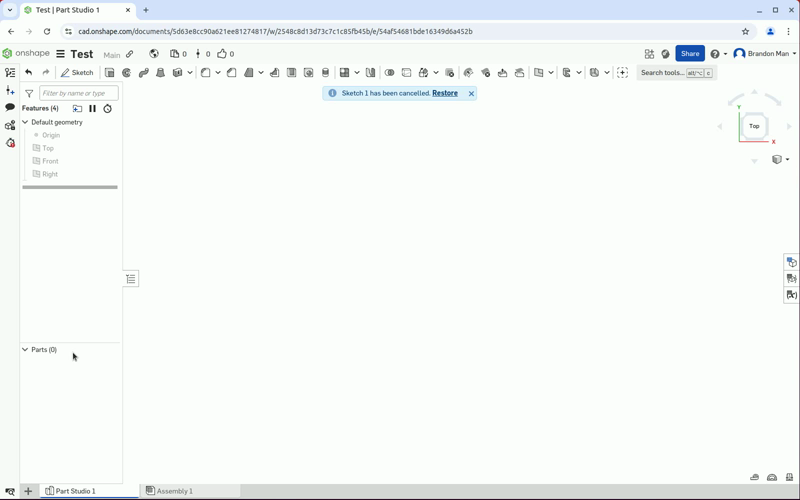
key_down(shift)
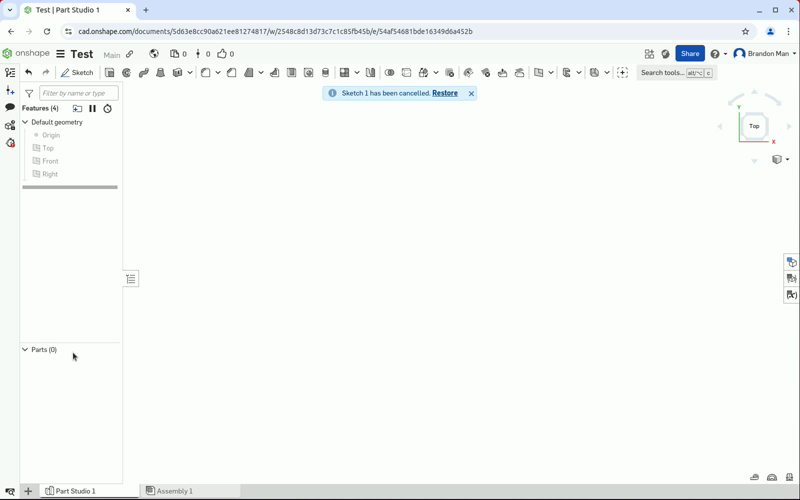
key(up)
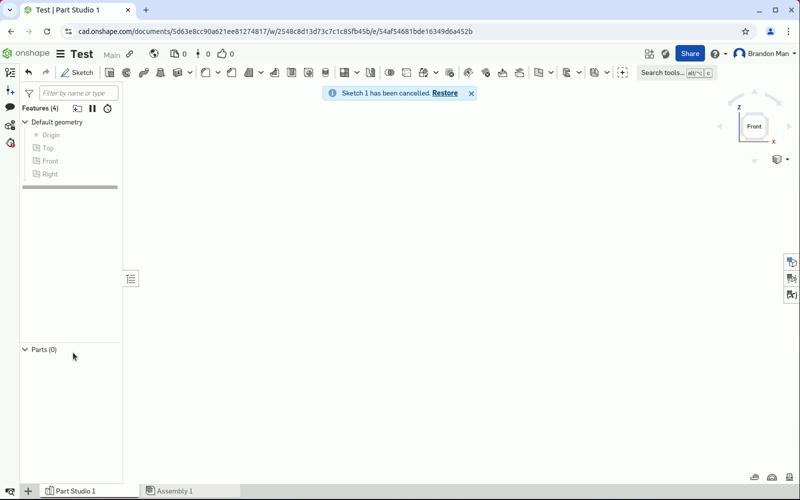
key_up(shift)
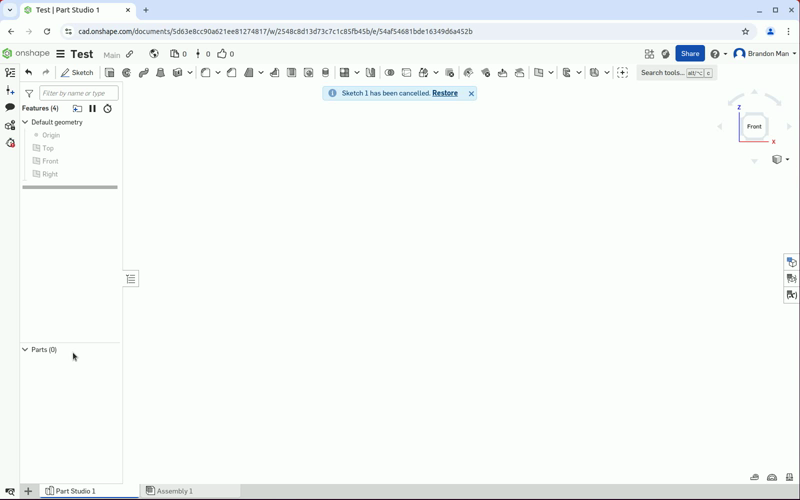
mouse_move(73, 352)
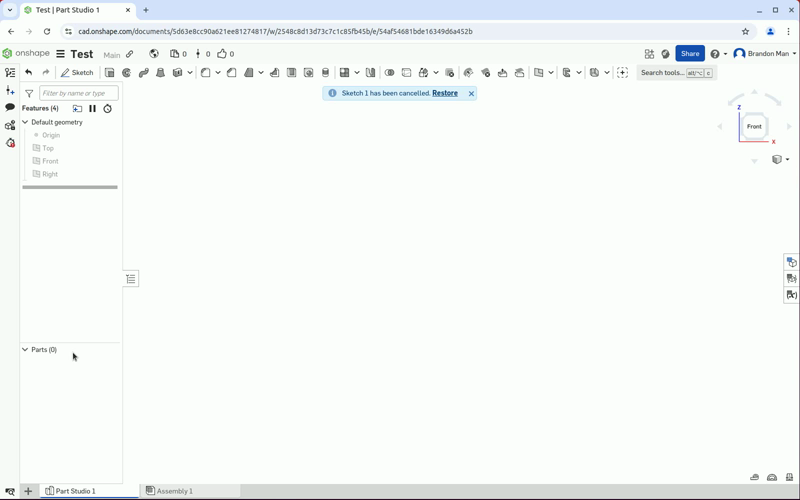
key(shift+y)
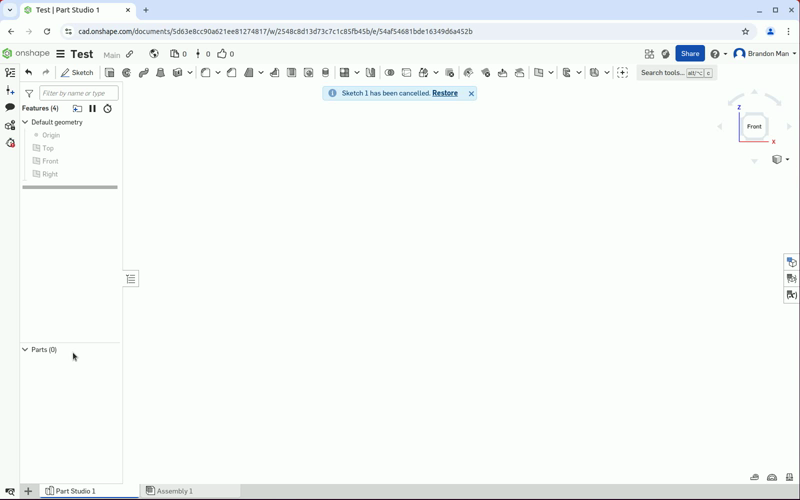
key(shift+s)
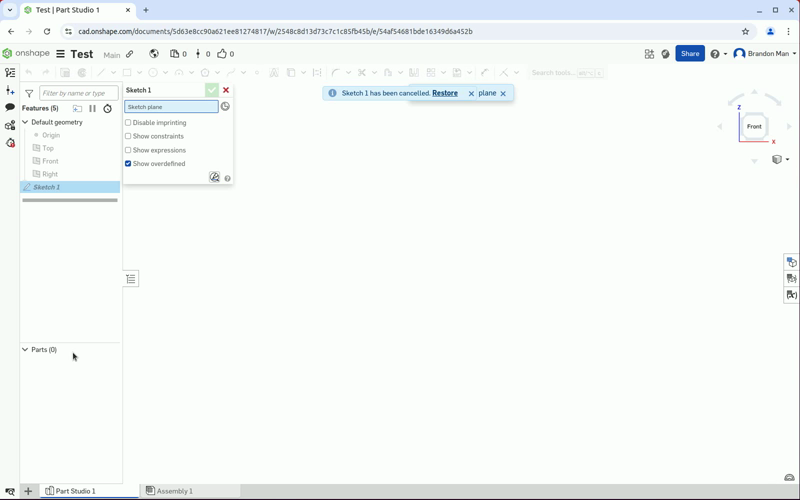
mouse_move(73, 163)
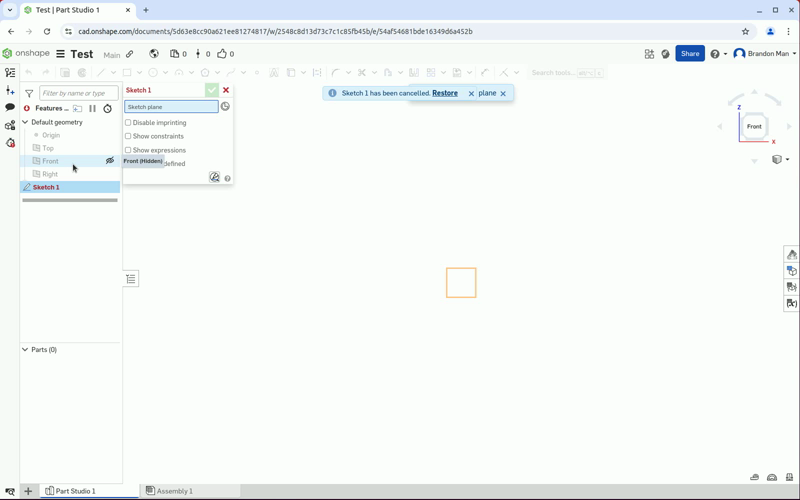
click(73, 163)
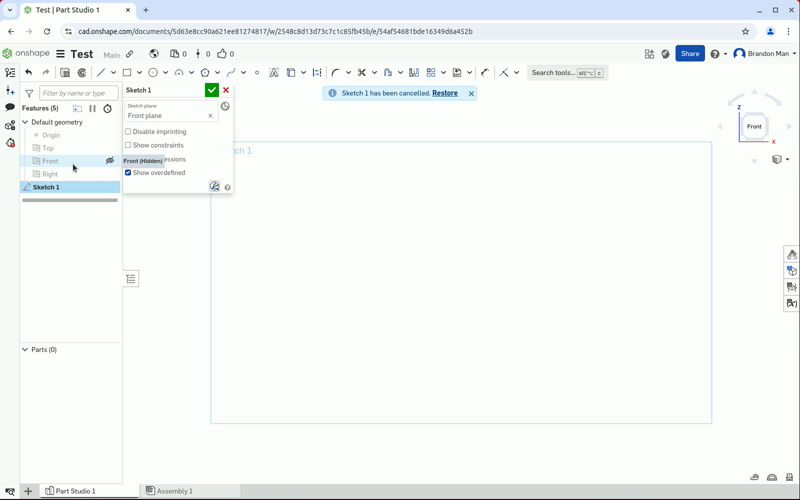
mouse_move(73, 352)
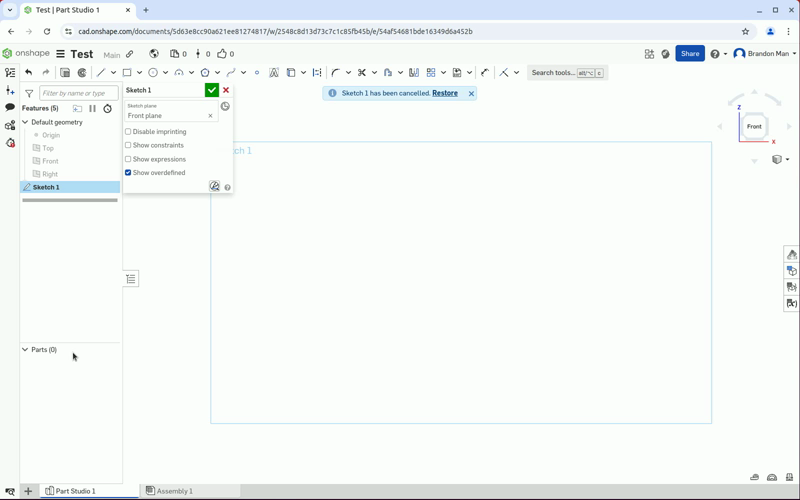
key(y)
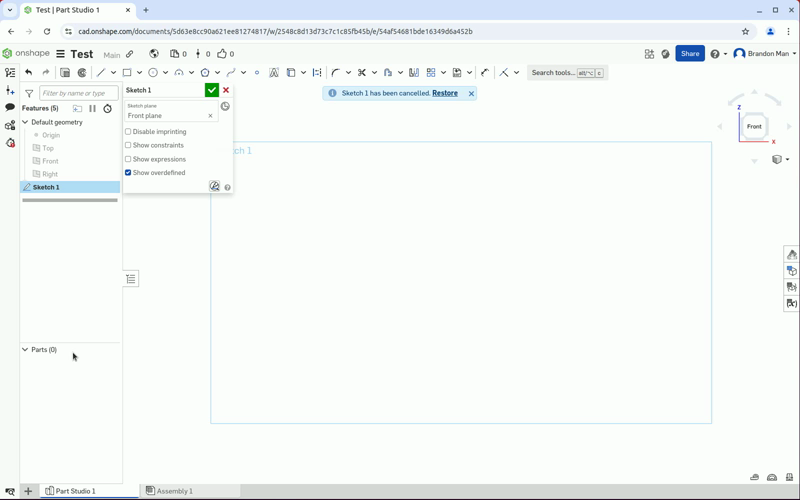
key(l)
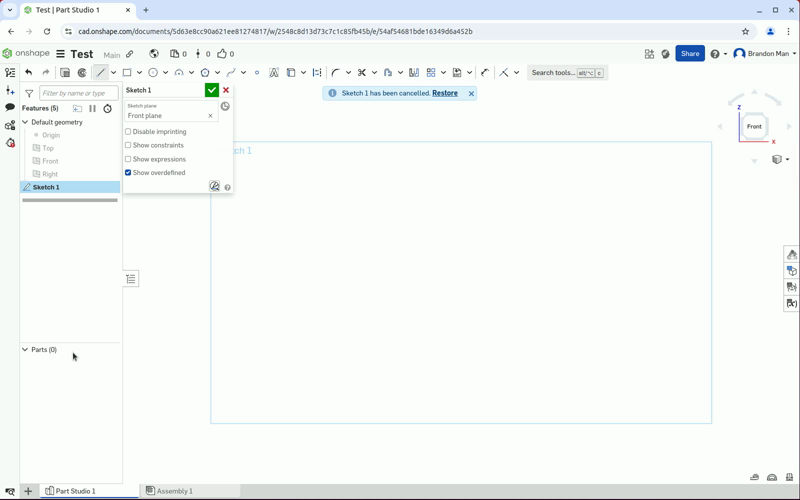
key_down(shift)
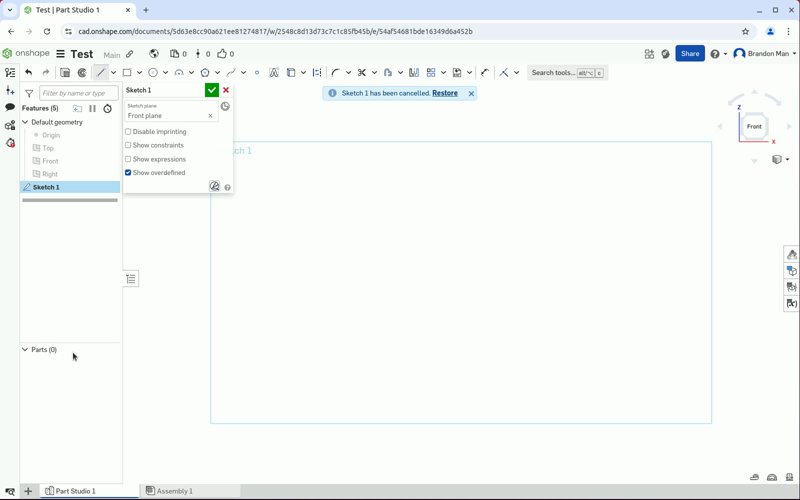
mouse_move(348, 363)
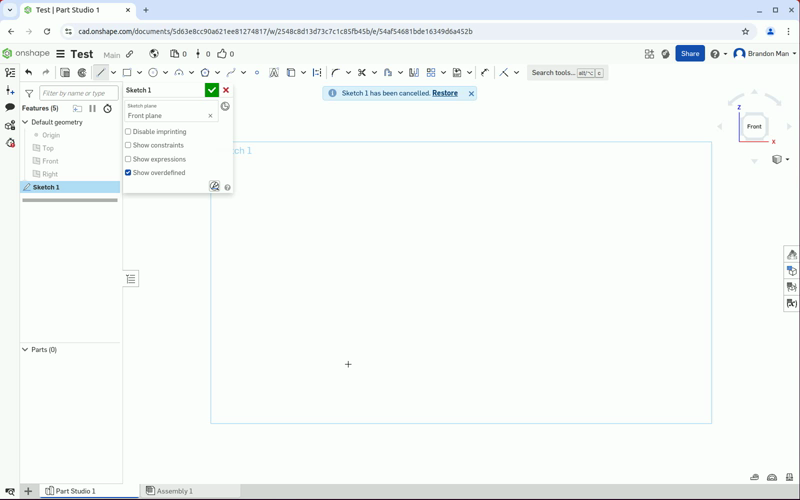
click(348, 363)
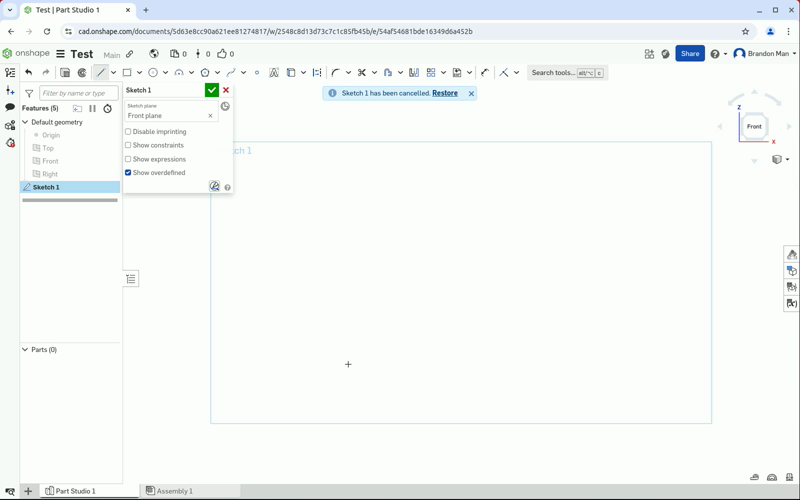
key_up(shift)
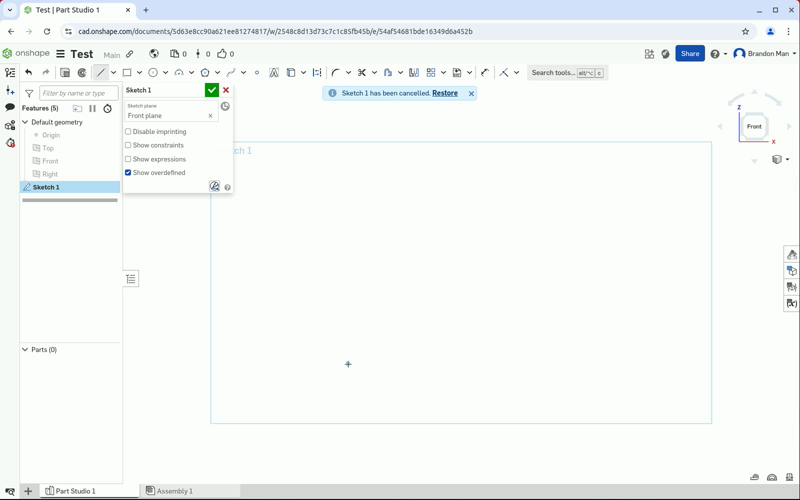
key_down(shift)
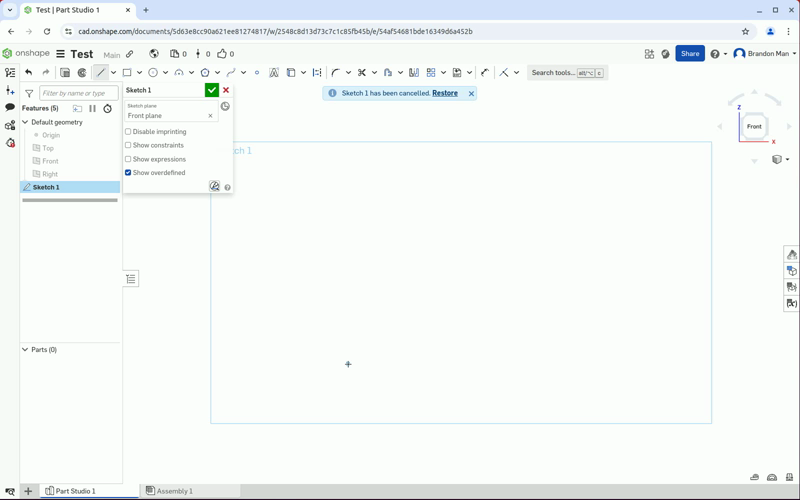
mouse_move(572, 363)
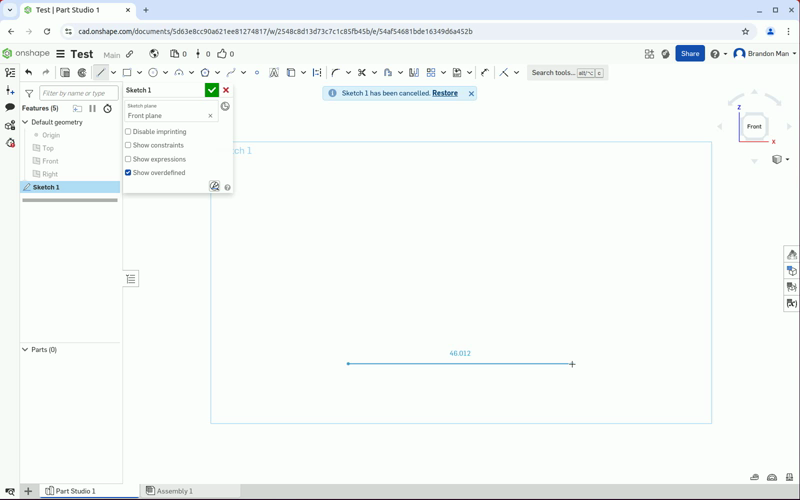
click(572, 363)
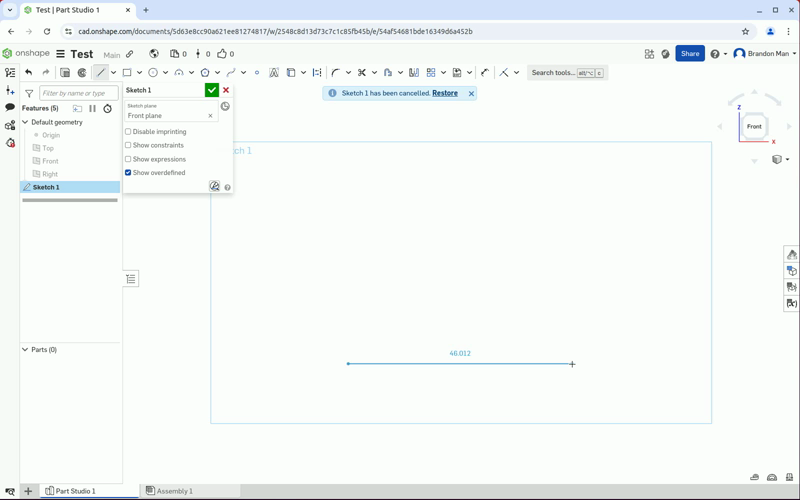
key_up(shift)
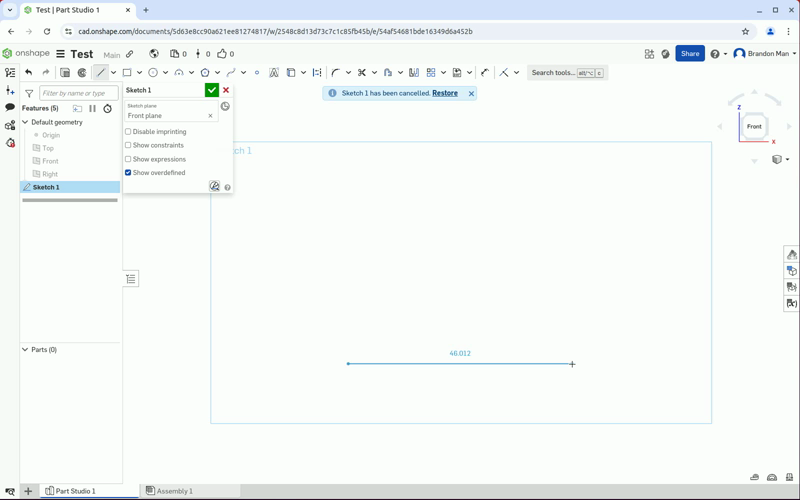
key_down(shift)
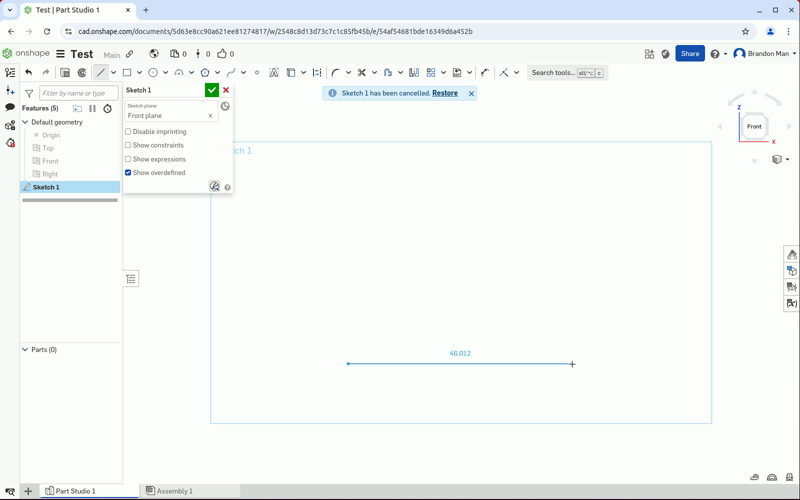
mouse_move(572, 201)
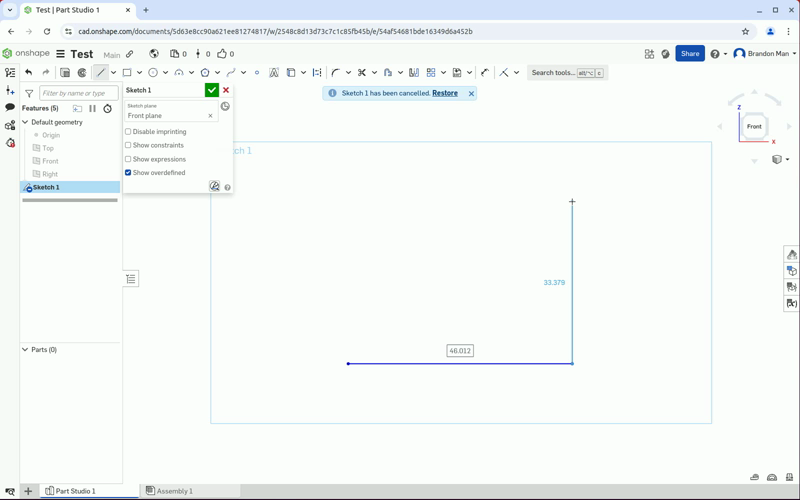
click(572, 201)
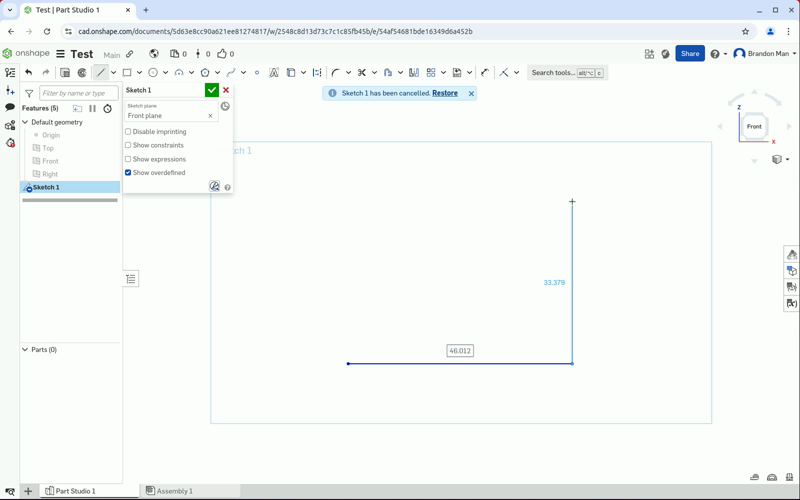
key_up(shift)
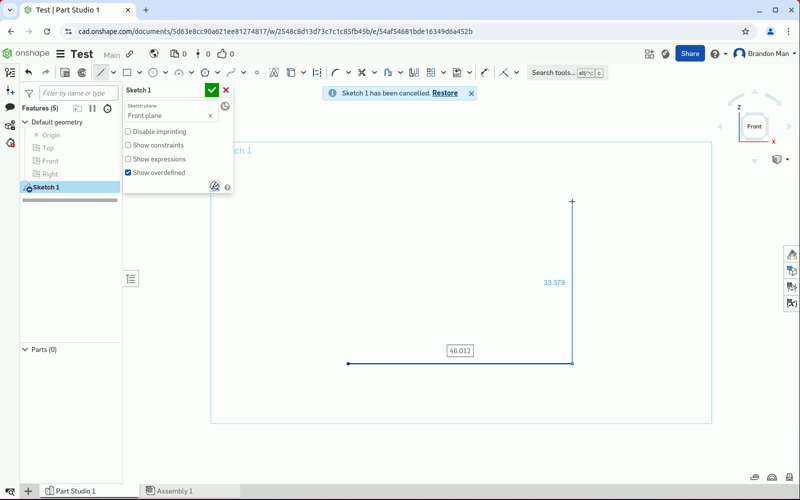
key_down(shift)
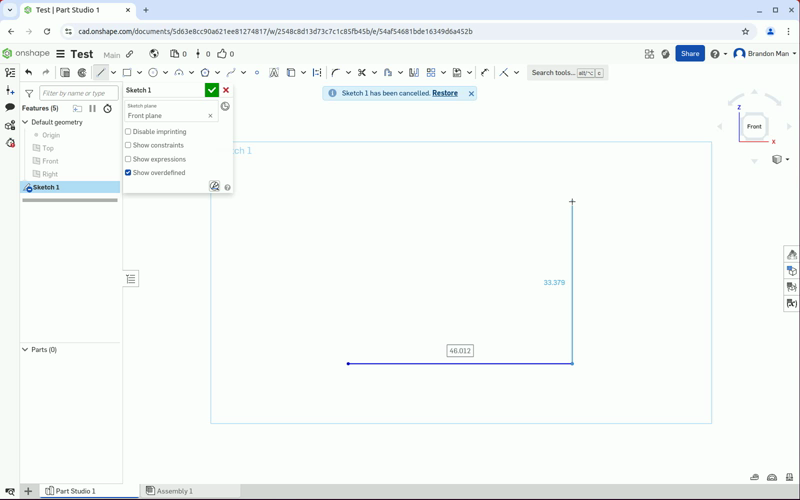
mouse_move(348, 201)
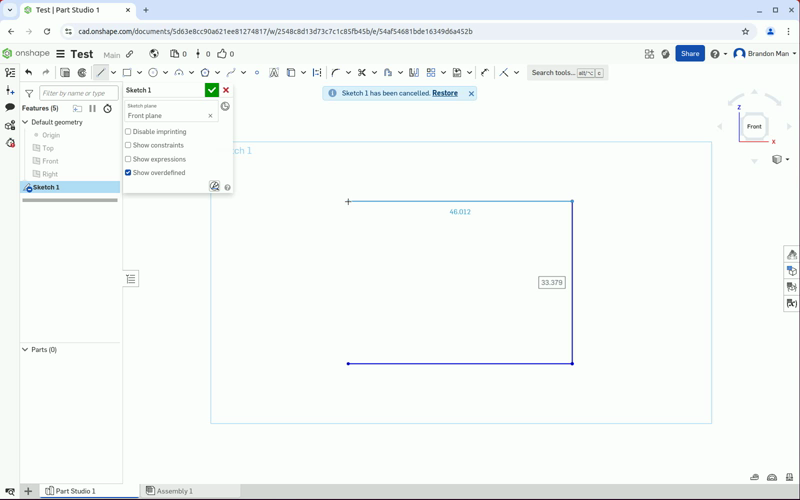
click(348, 201)
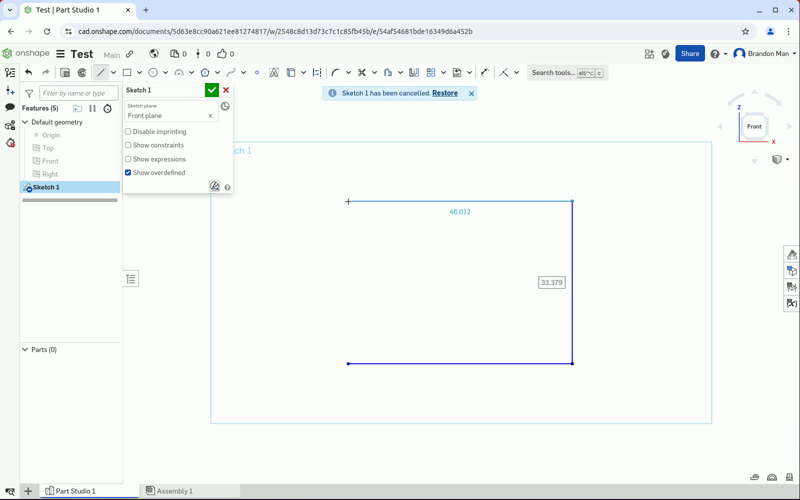
key_up(shift)
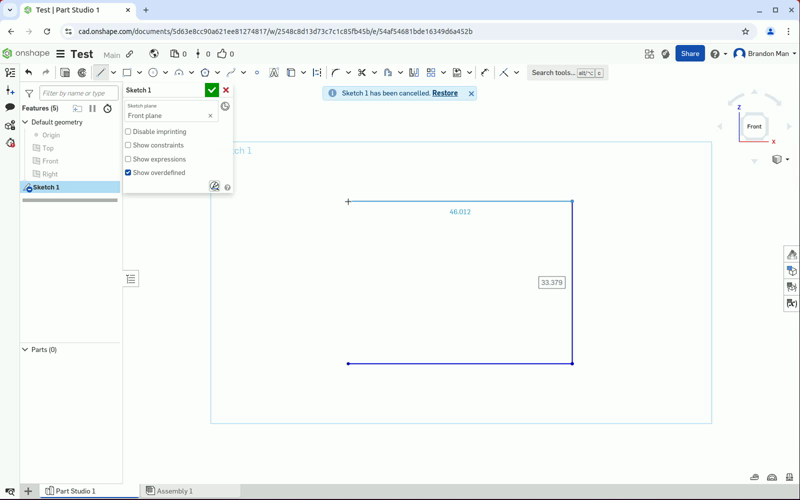
key_down(shift)
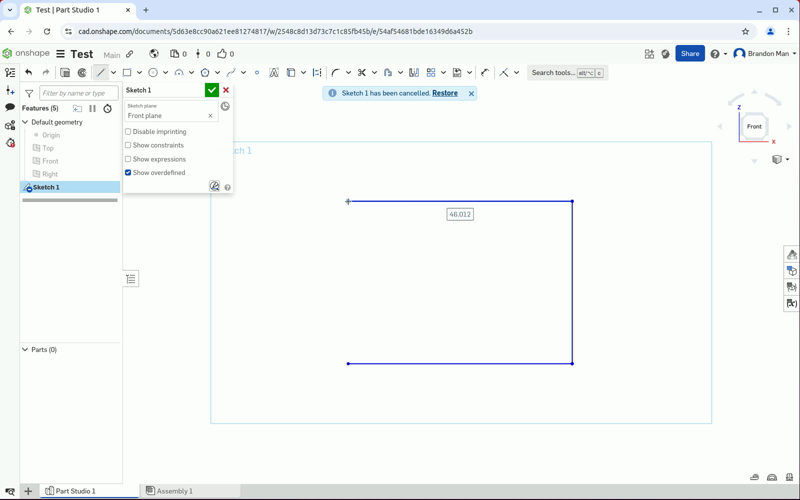
mouse_move(348, 363)
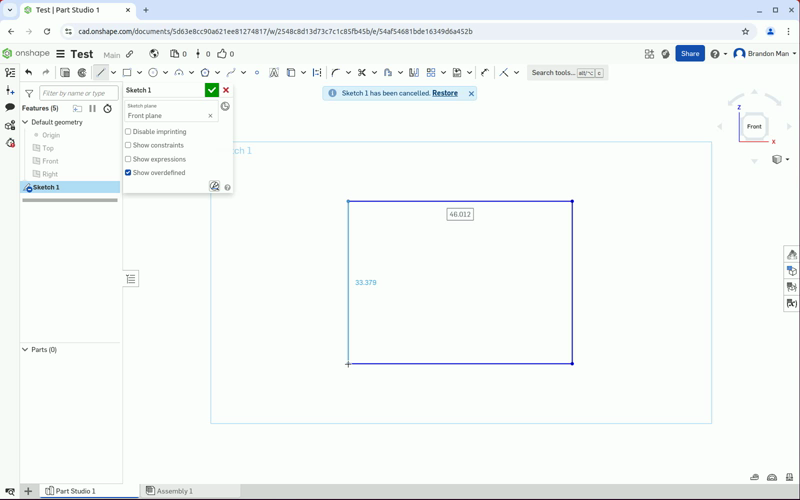
key_up(shift)
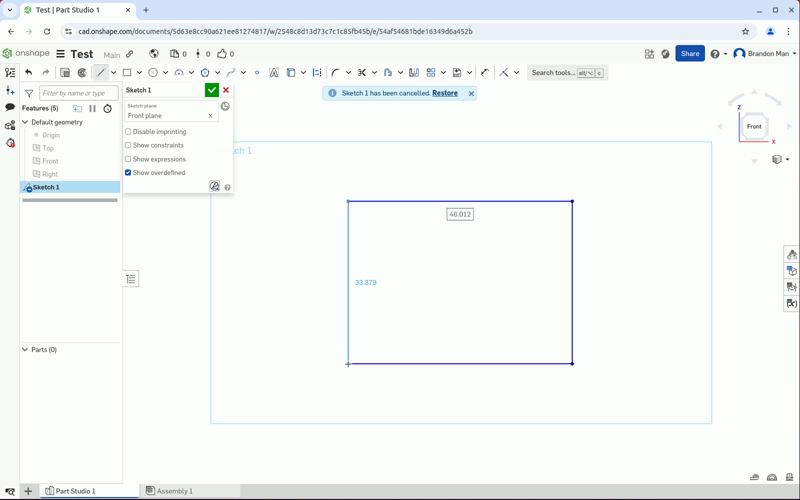
click(348, 363)
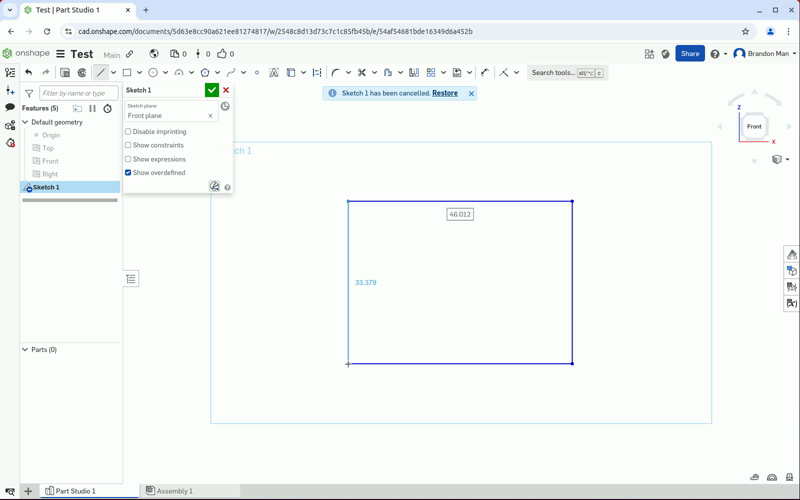
key(esc)
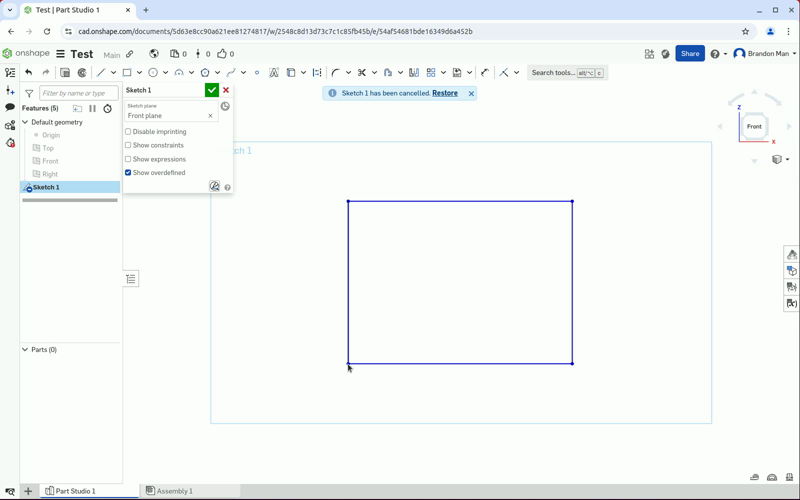
mouse_move(374, 266)
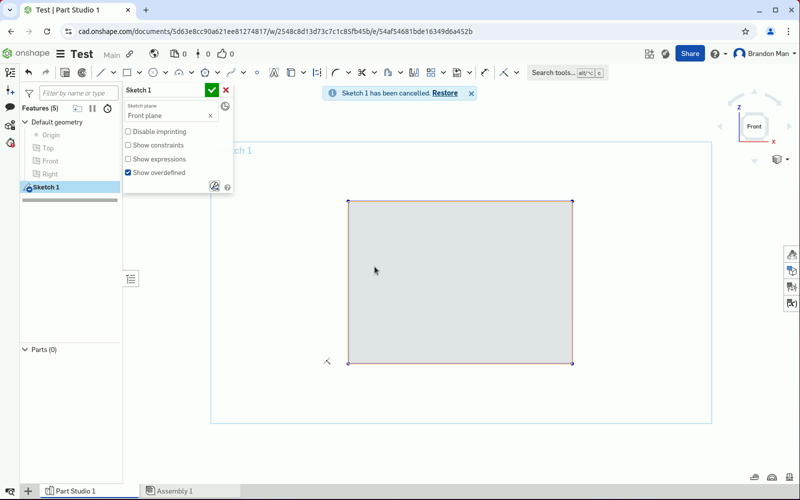
click(374, 266)
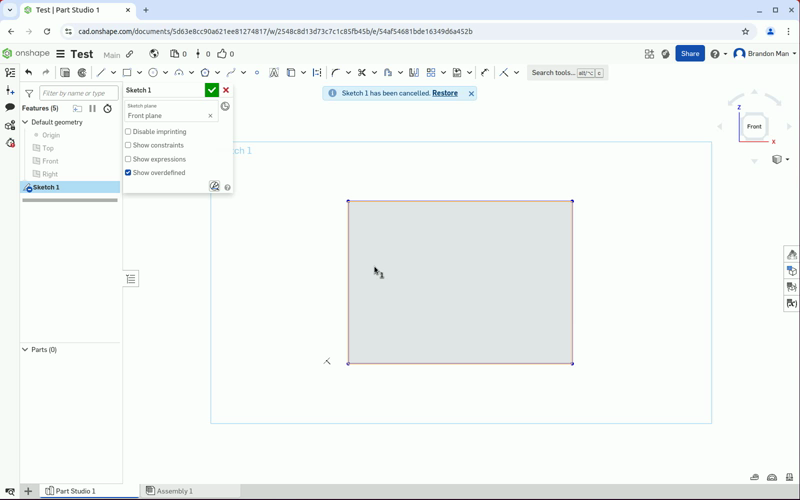
mouse_move(73, 352)
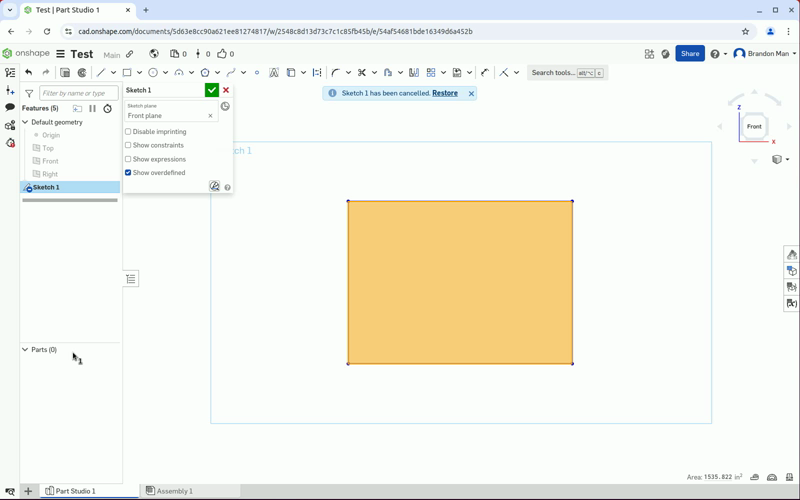
key(shift+y)
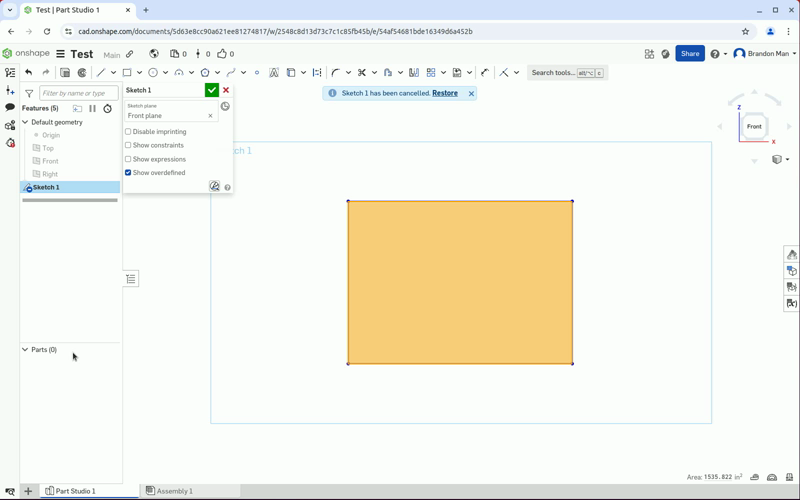
key(shift+e)
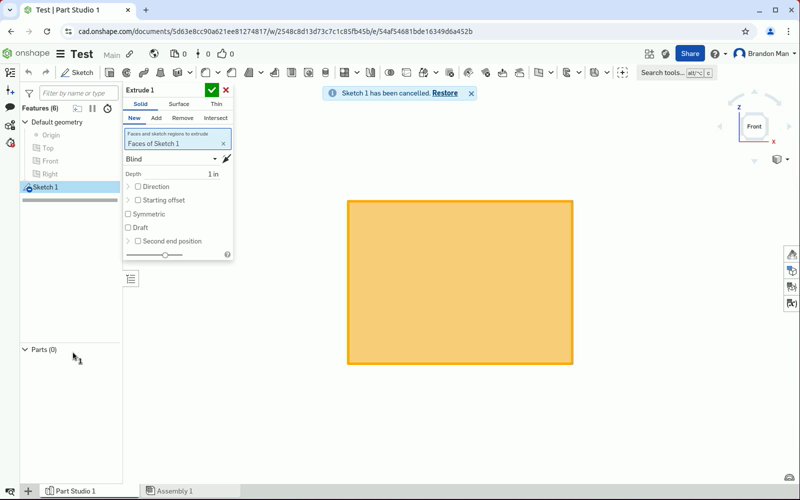
mouse_move(143, 106)
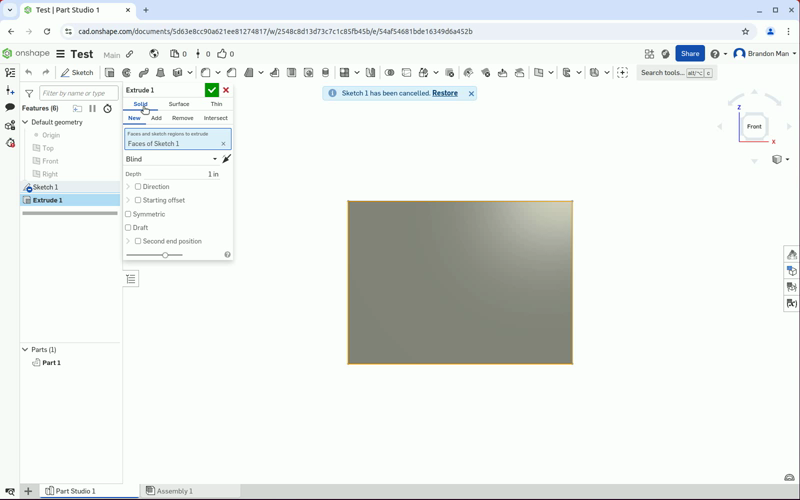
click(143, 106)
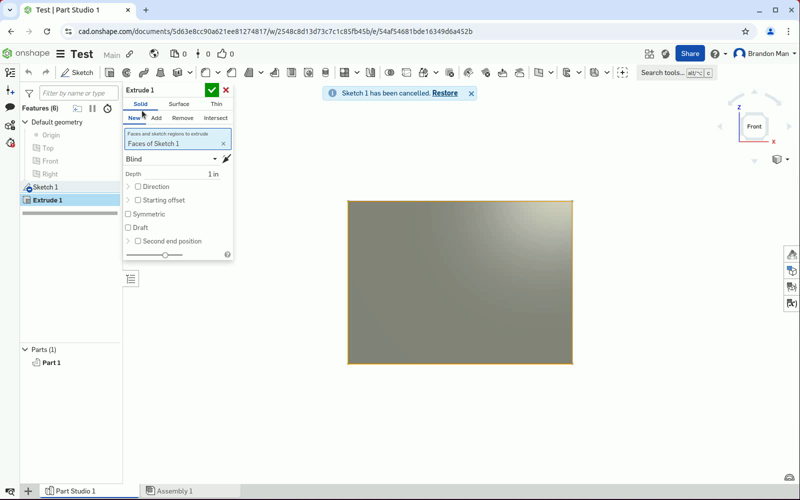
mouse_move(137, 120)
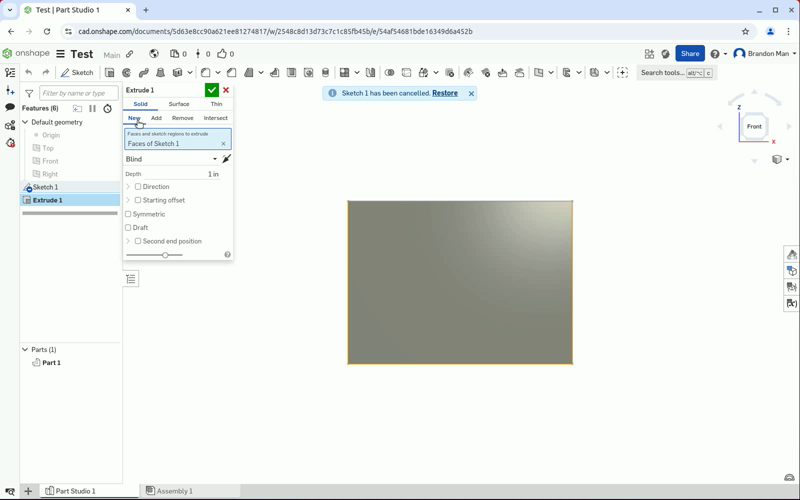
click(137, 120)
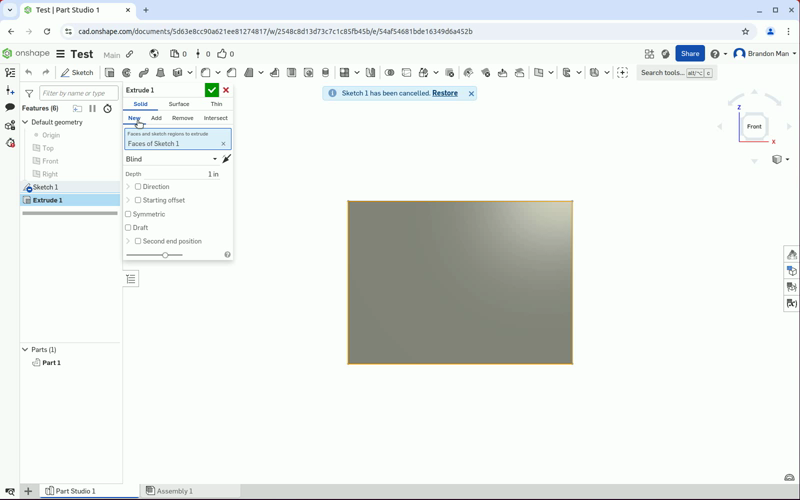
key(tab, 4)
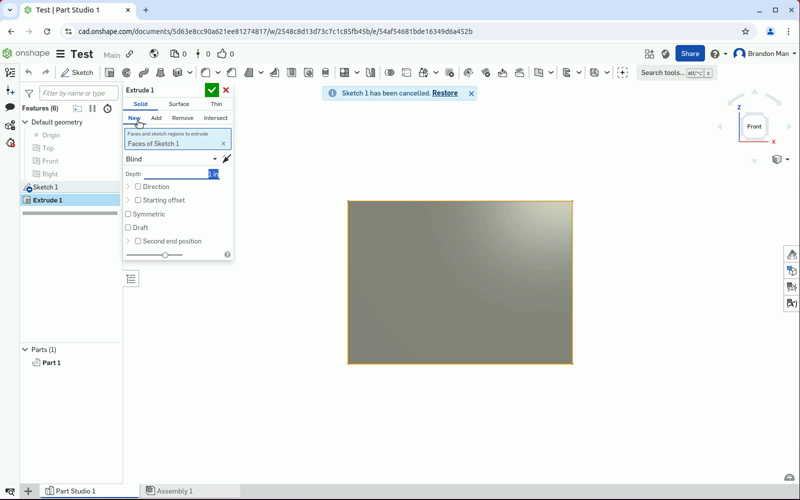
text(10.351)
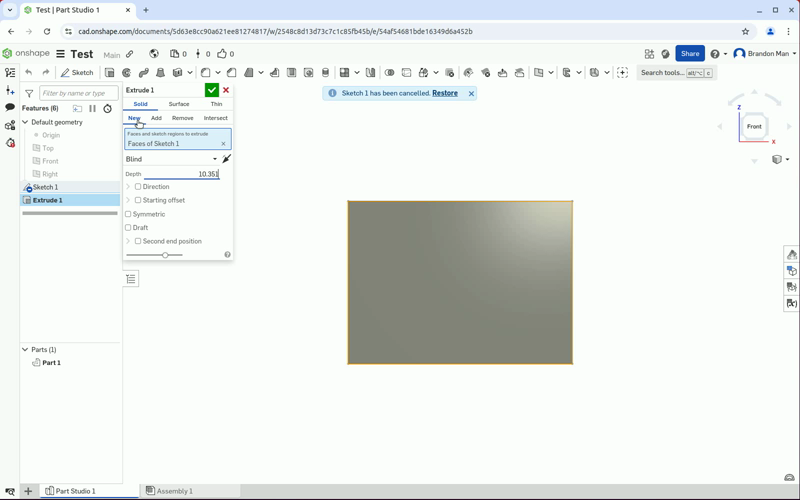
key(enter)
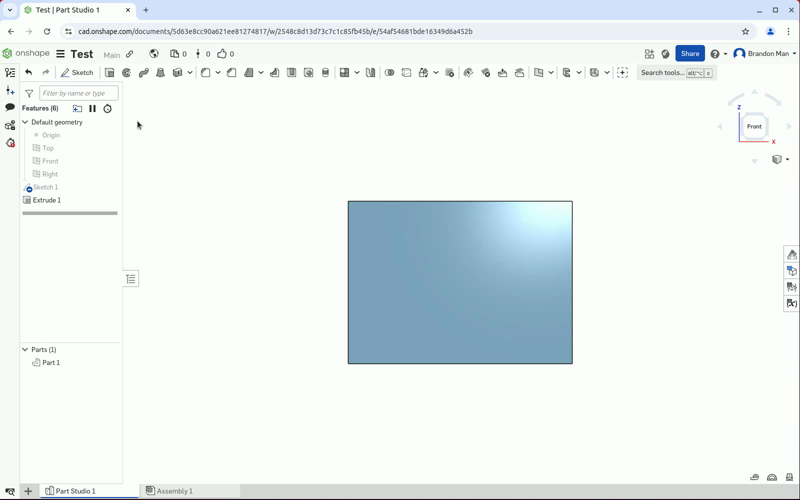
key(shift+h)
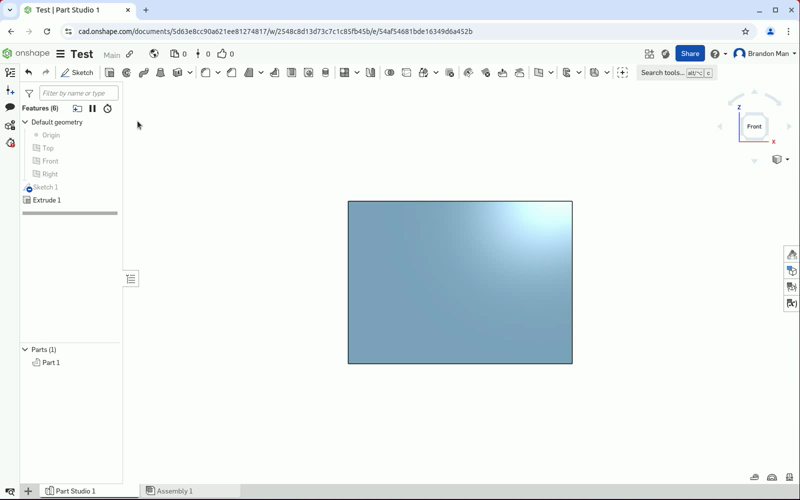
key(shift+h)
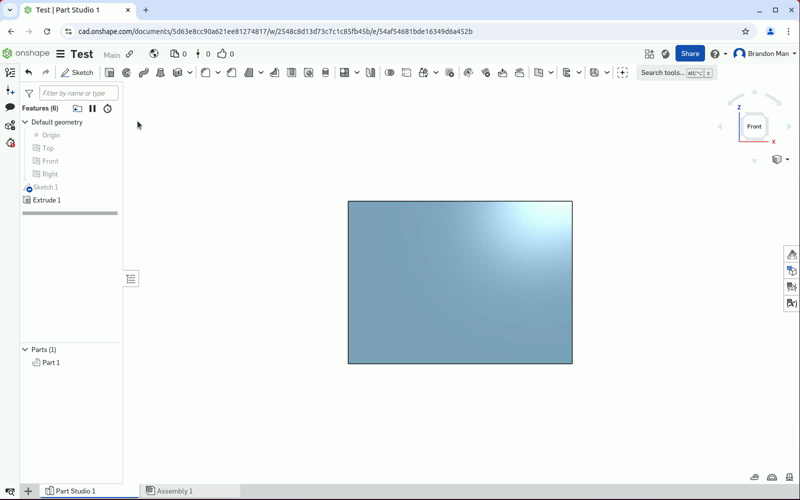
mouse_move(73, 189)
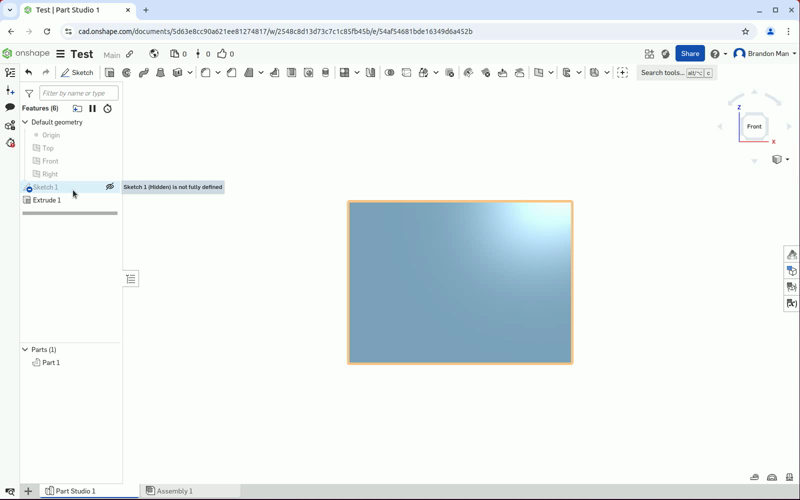
click(73, 189)
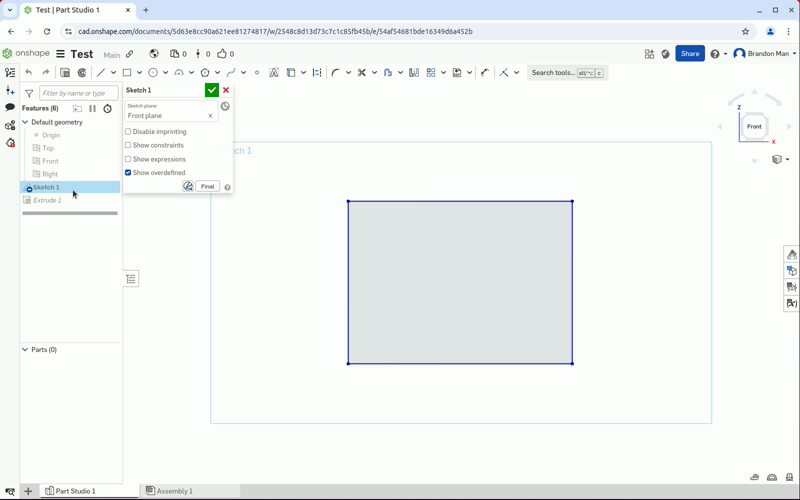
mouse_move(229, 92)
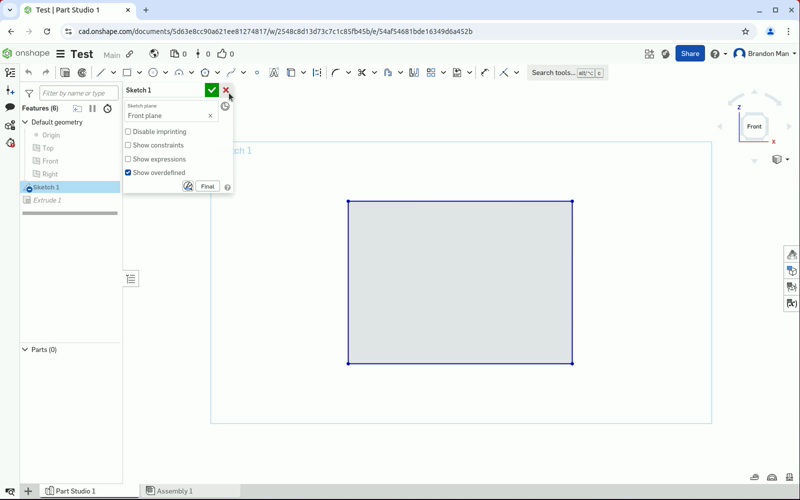
click(229, 92)
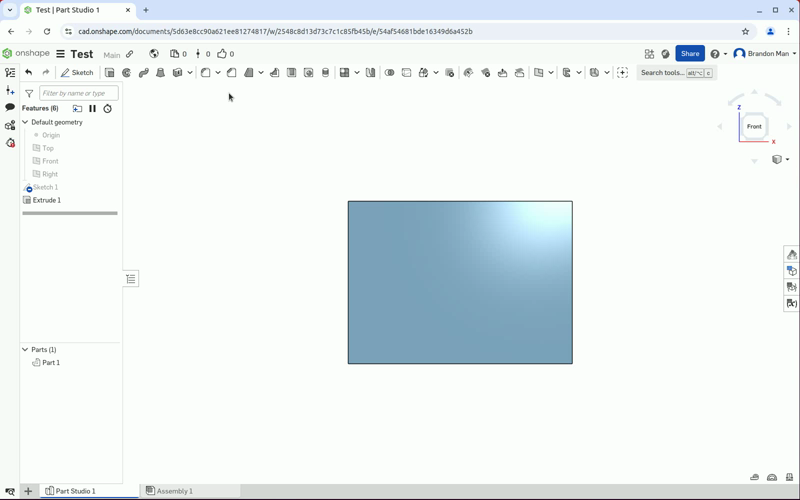
mouse_move(541, 75)
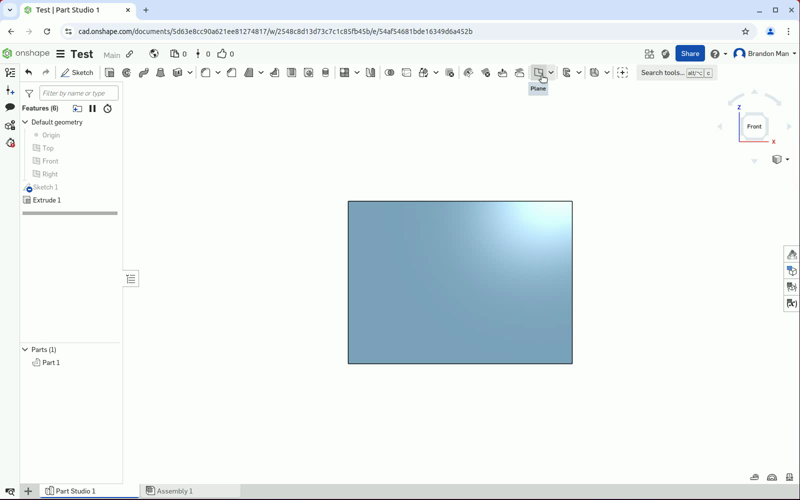
click(541, 75)
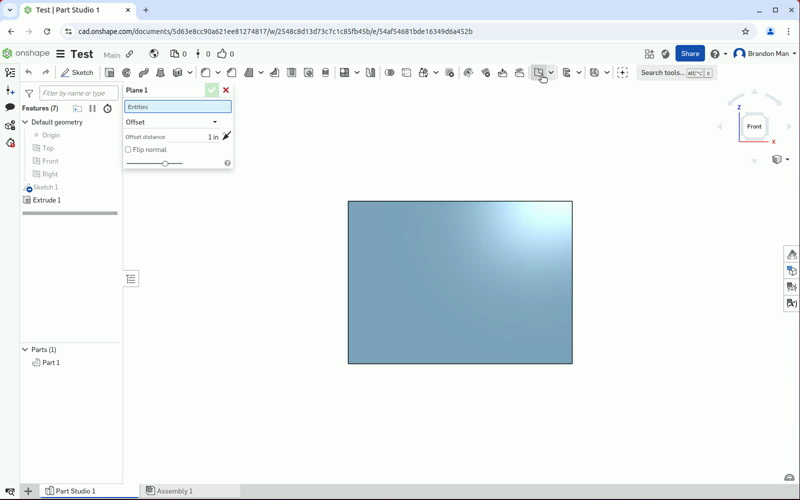
mouse_move(73, 163)
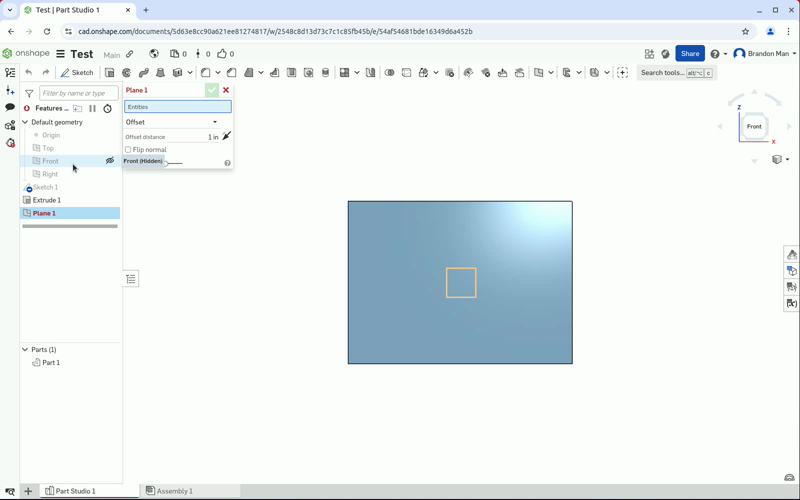
click(73, 163)
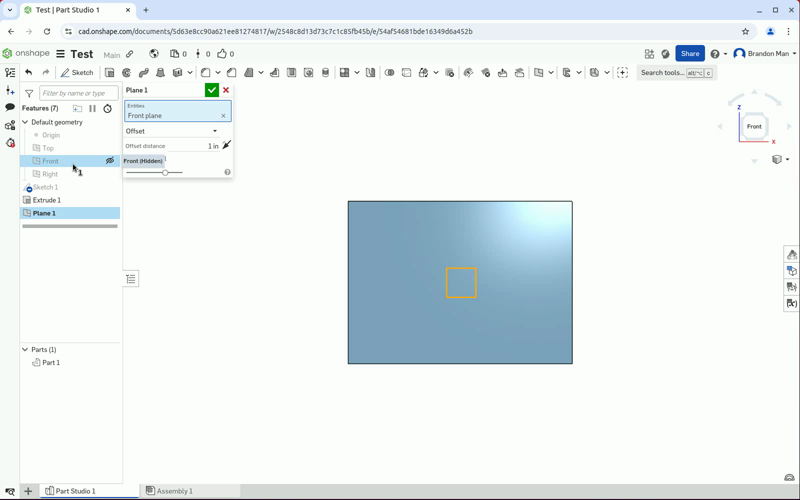
key(tab, 2)
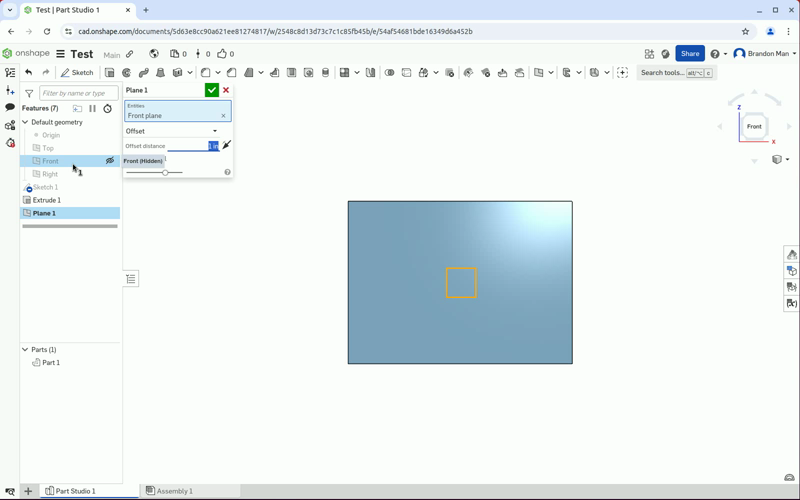
text(10.352)
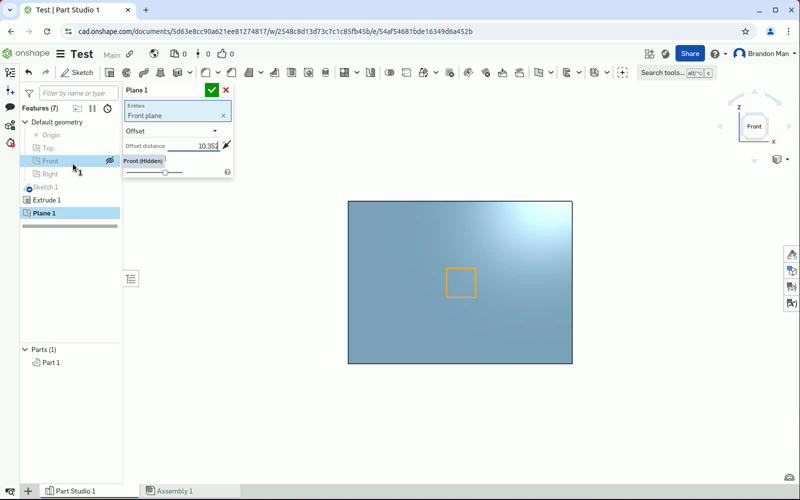
key(enter, 2)
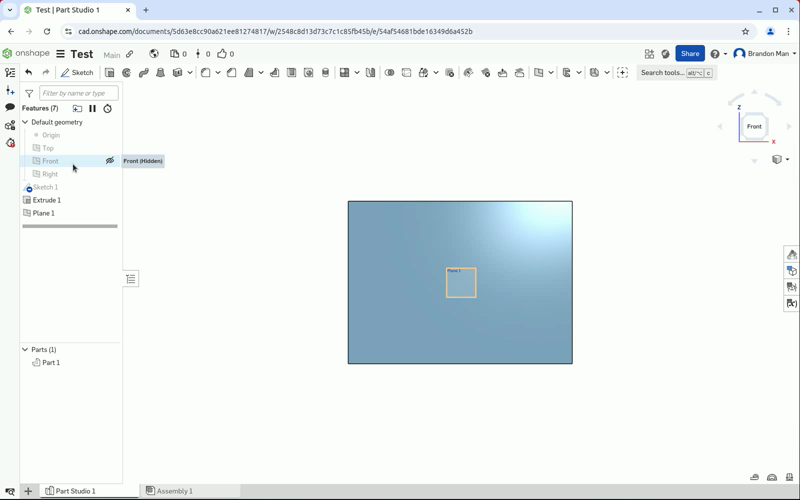
key(shift+s)
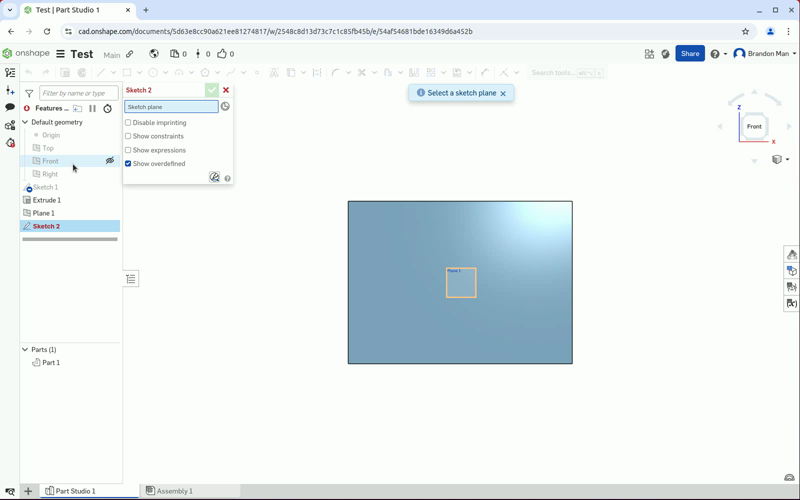
mouse_move(73, 215)
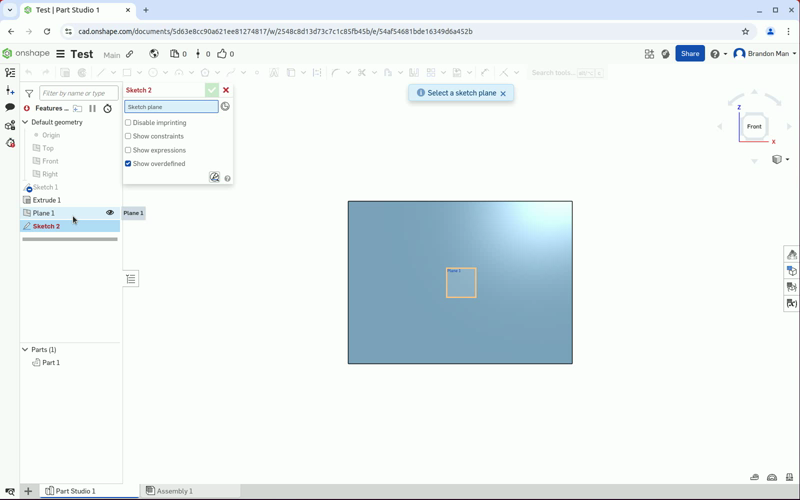
click(73, 215)
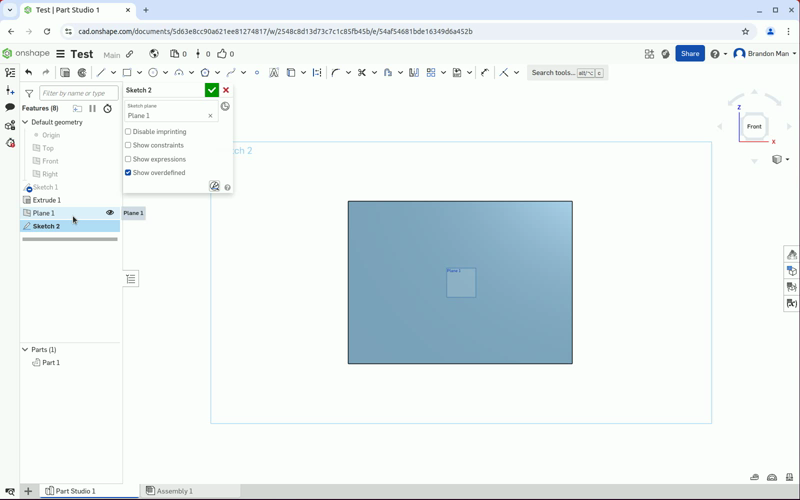
mouse_move(73, 352)
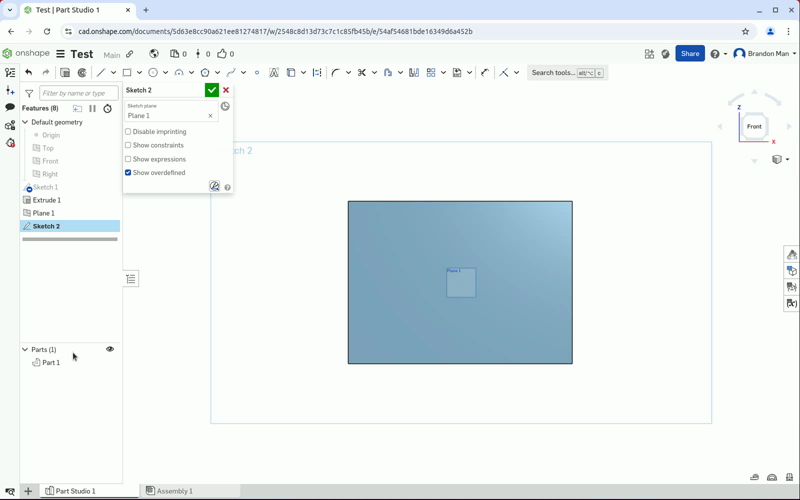
key(y)
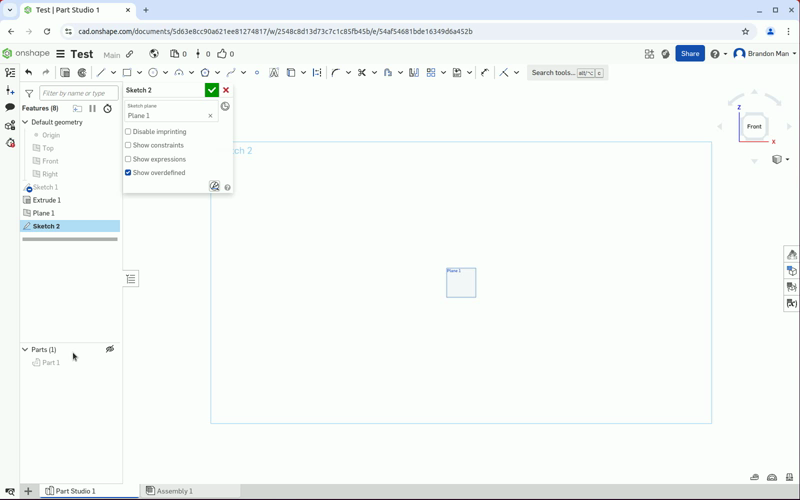
key(l)
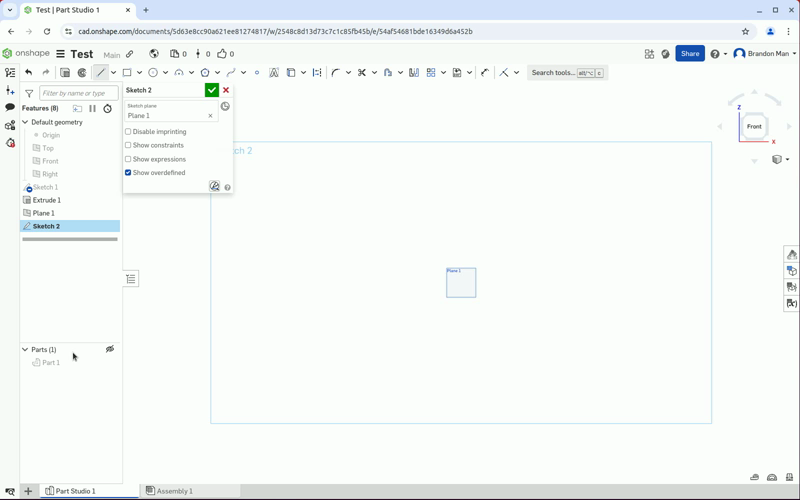
key_down(shift)
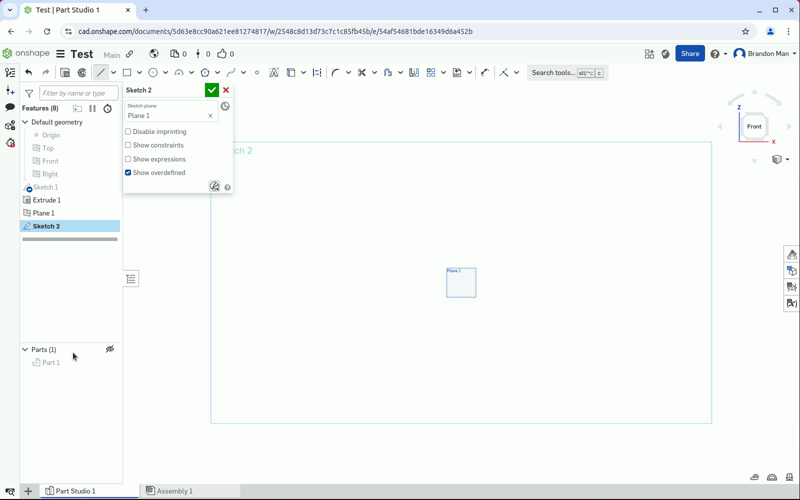
mouse_move(348, 363)
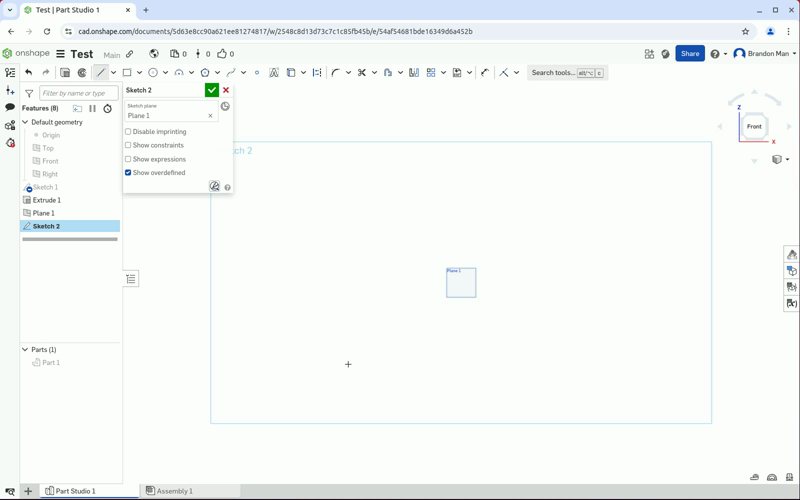
click(348, 363)
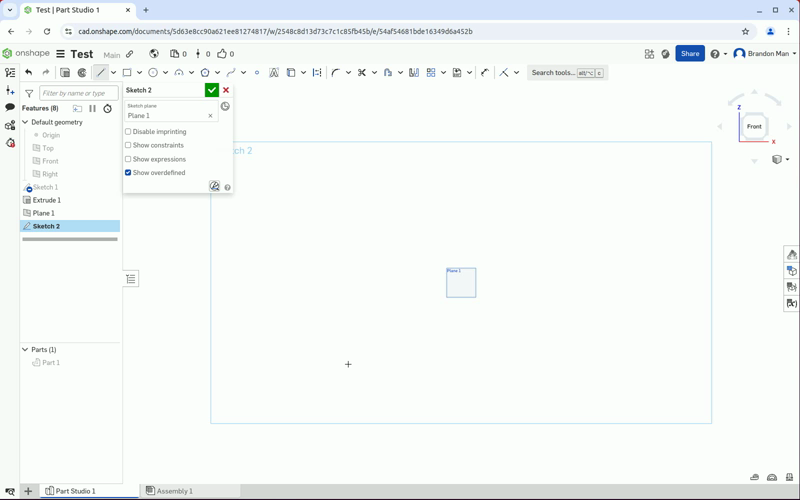
key_up(shift)
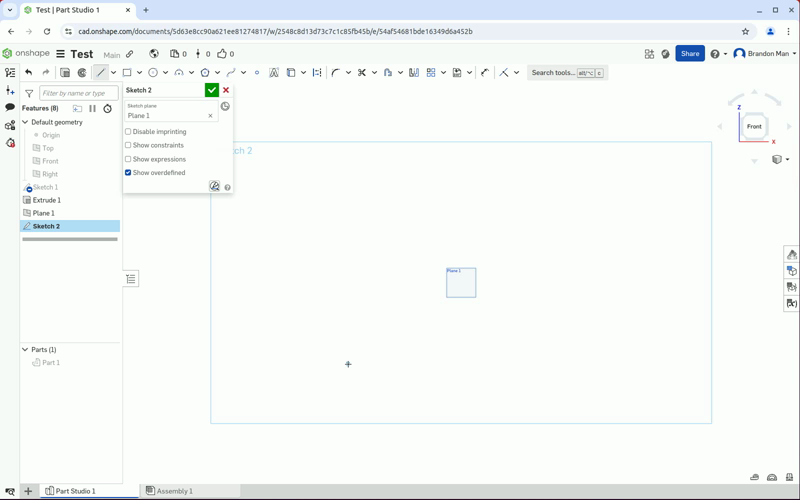
key_down(shift)
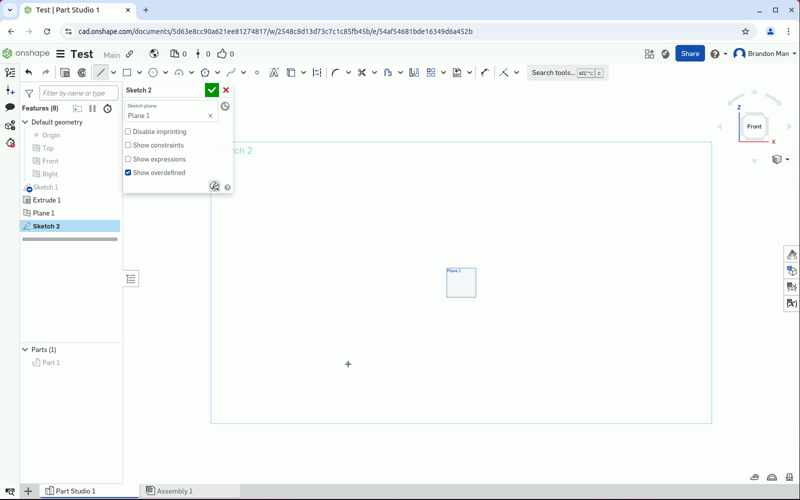
mouse_move(423, 363)
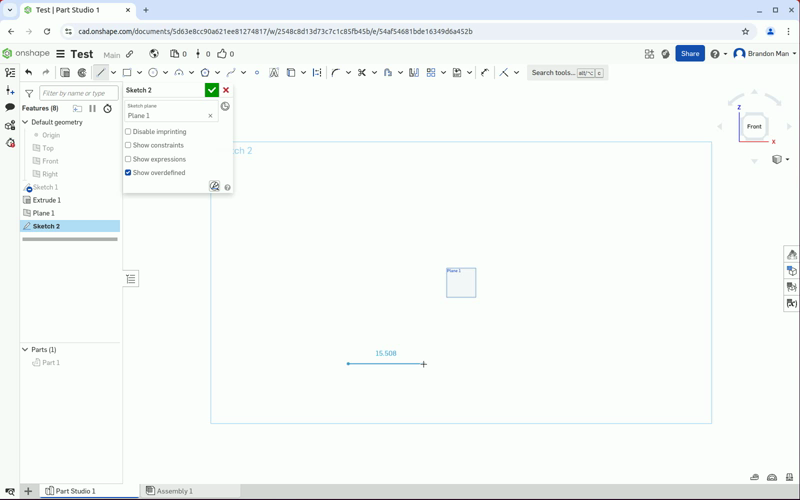
click(423, 363)
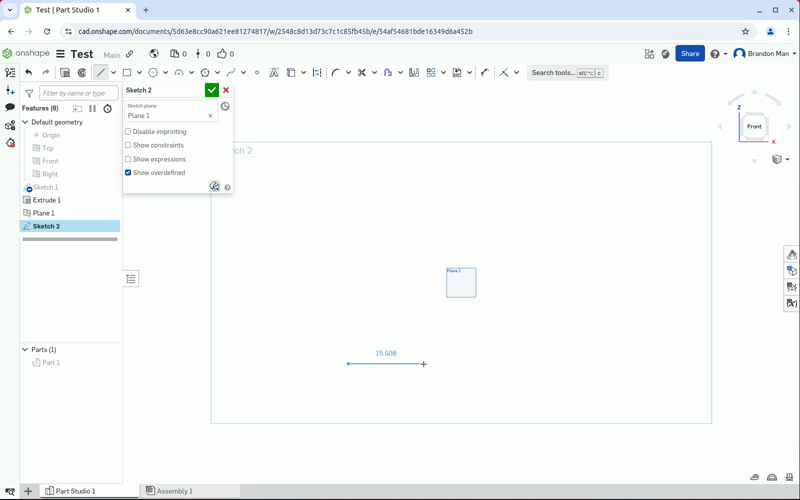
key_up(shift)
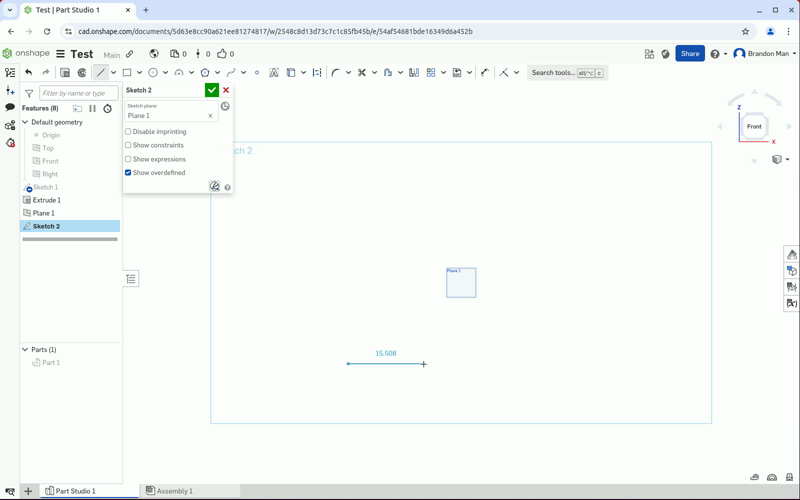
key_down(shift)
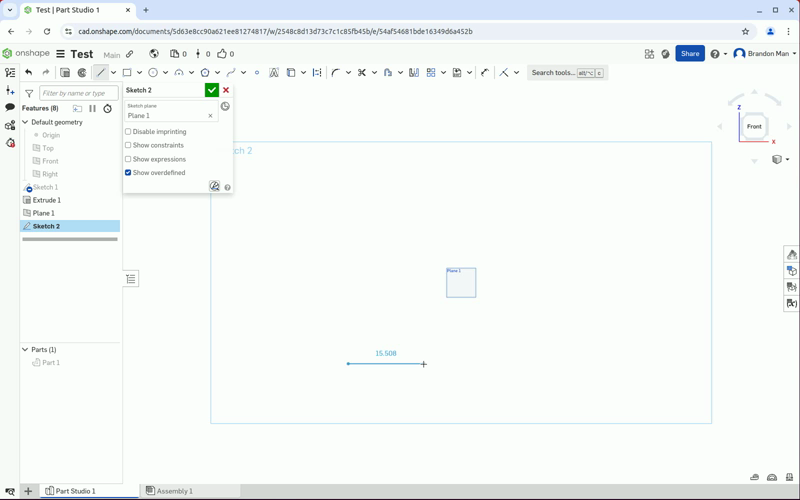
mouse_move(348, 201)
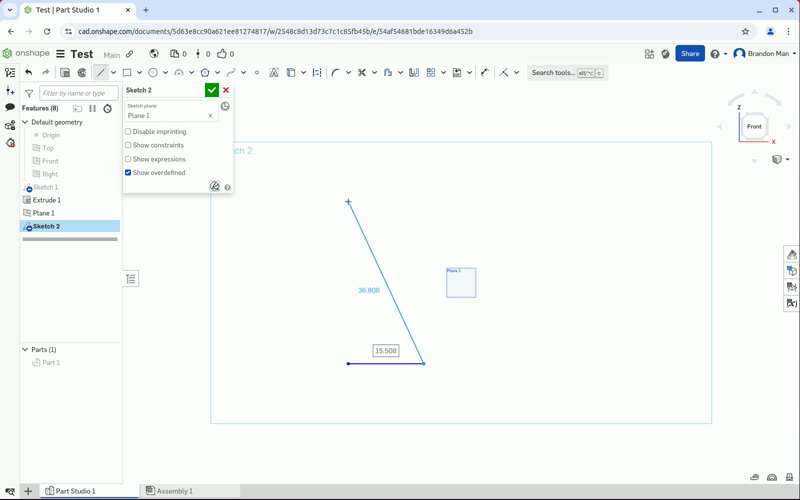
click(348, 201)
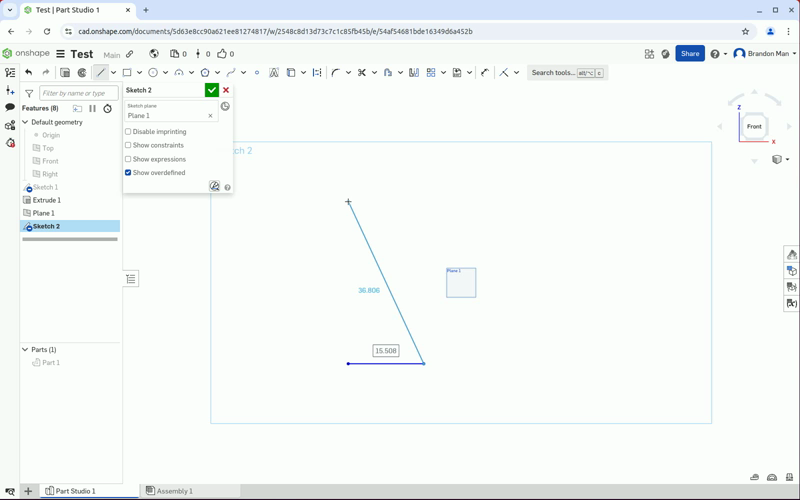
key_up(shift)
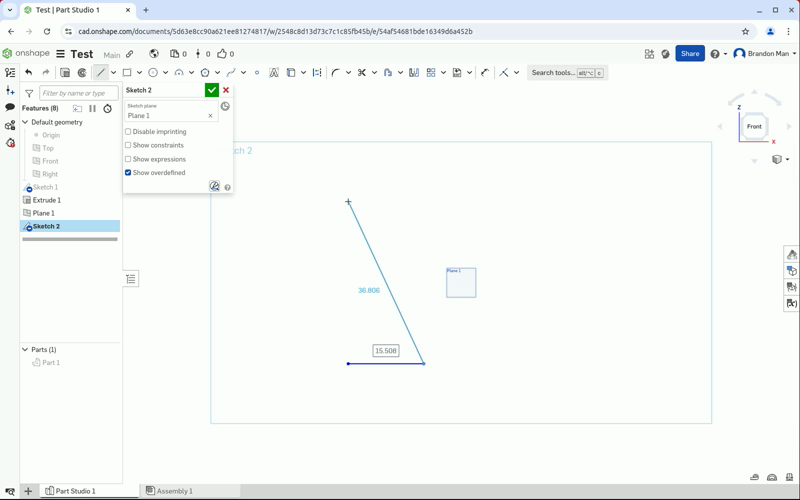
key_down(shift)
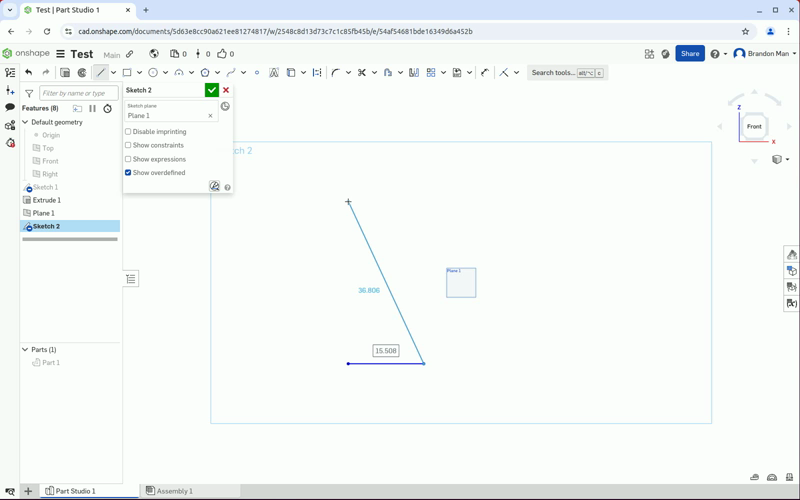
mouse_move(348, 363)
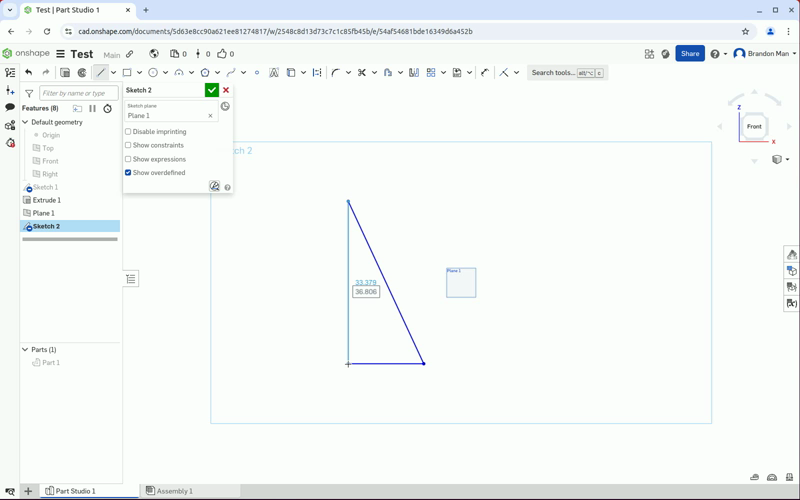
key_up(shift)
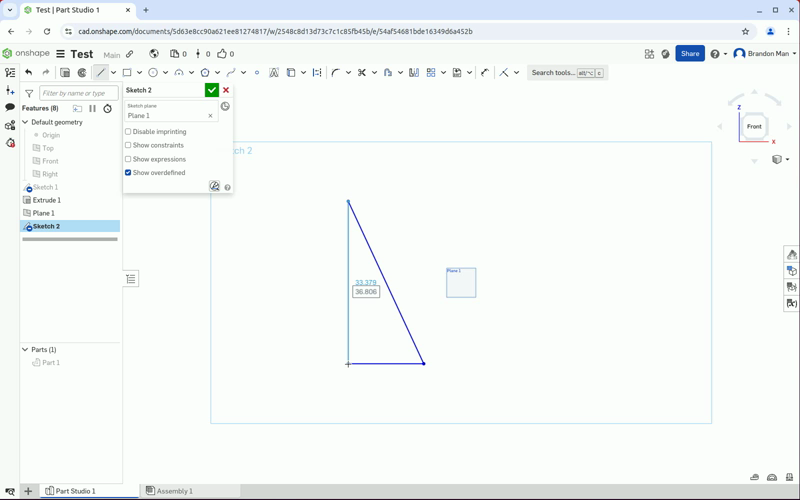
click(348, 363)
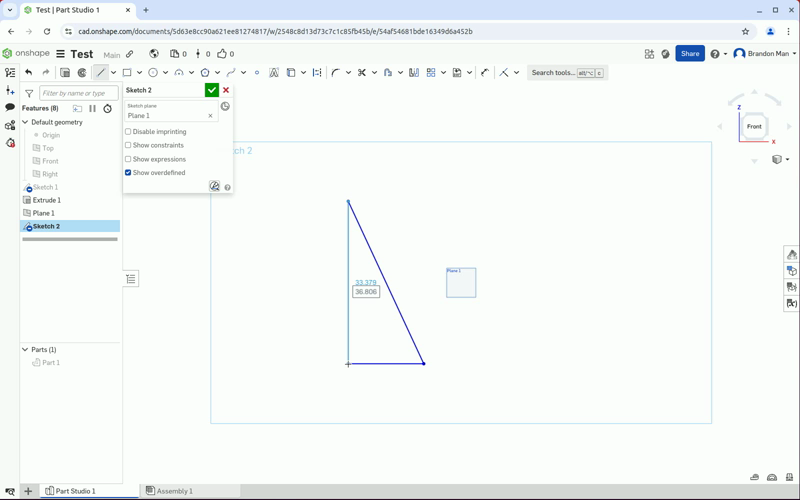
key(esc)
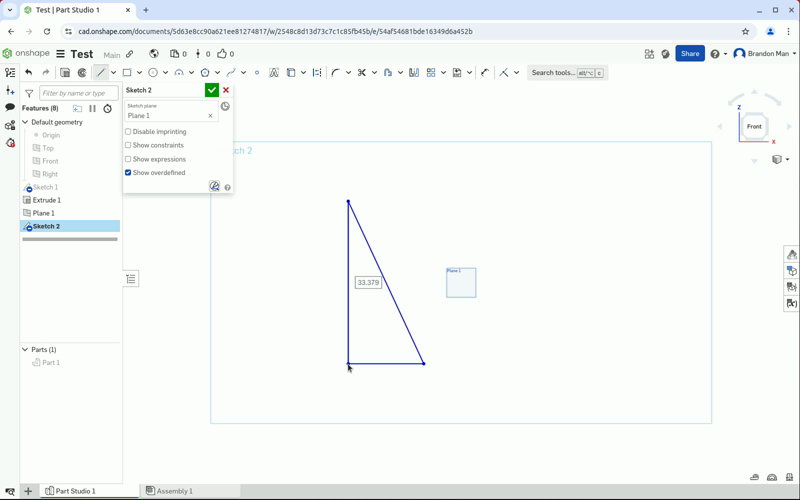
mouse_move(408, 355)
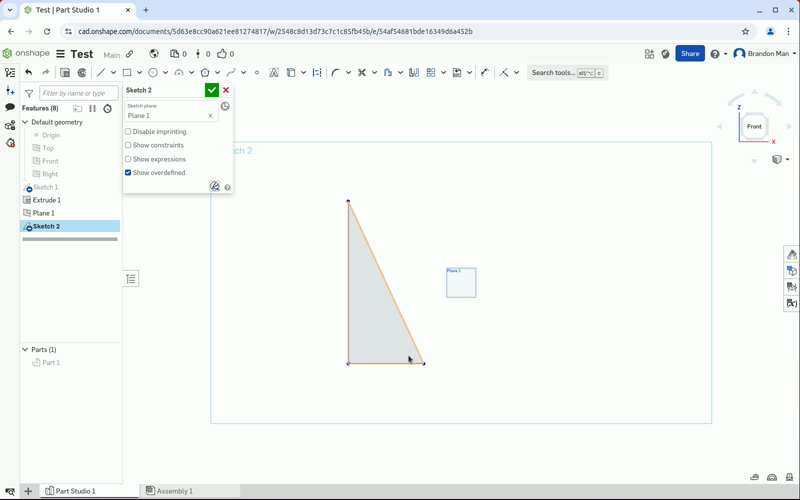
click(408, 355)
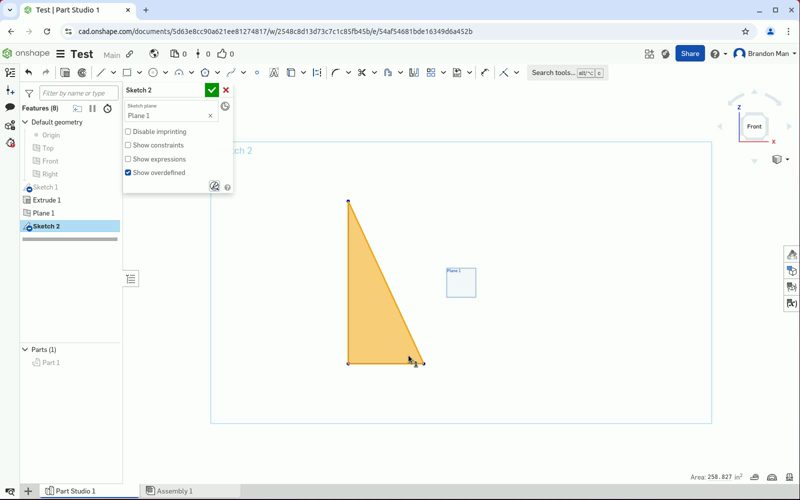
mouse_move(73, 352)
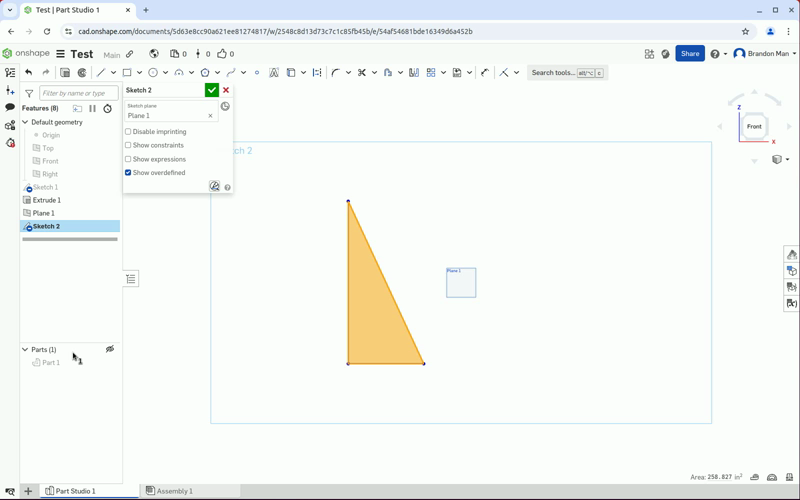
key(shift+y)
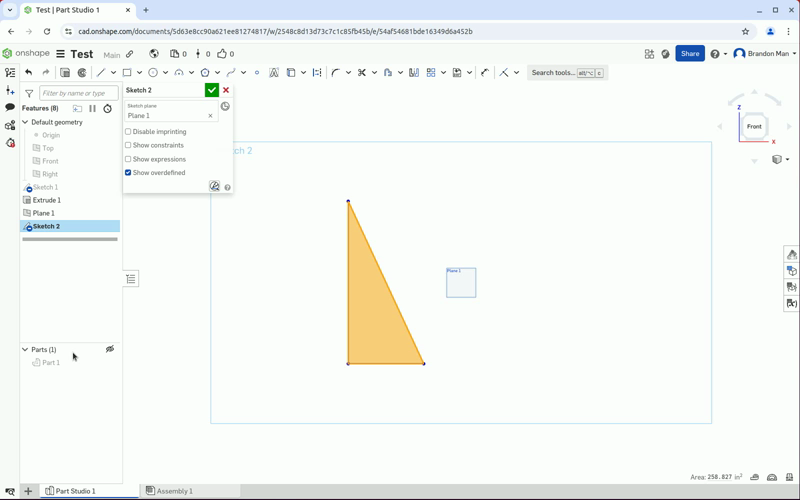
key(shift+e)
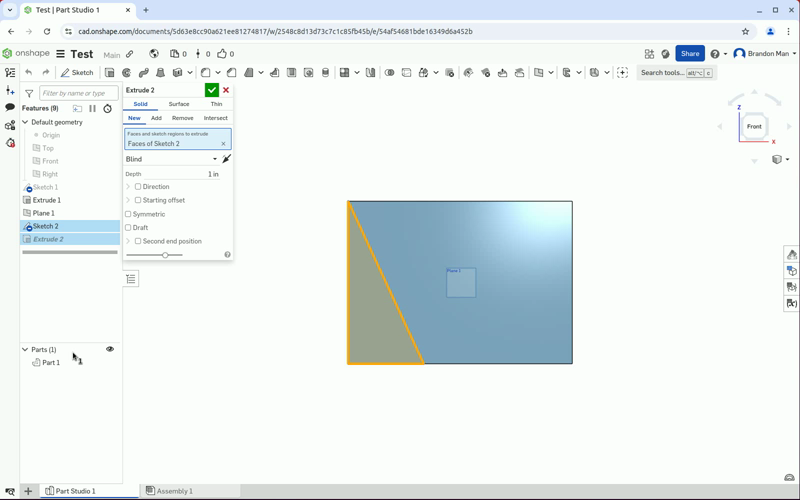
mouse_move(143, 106)
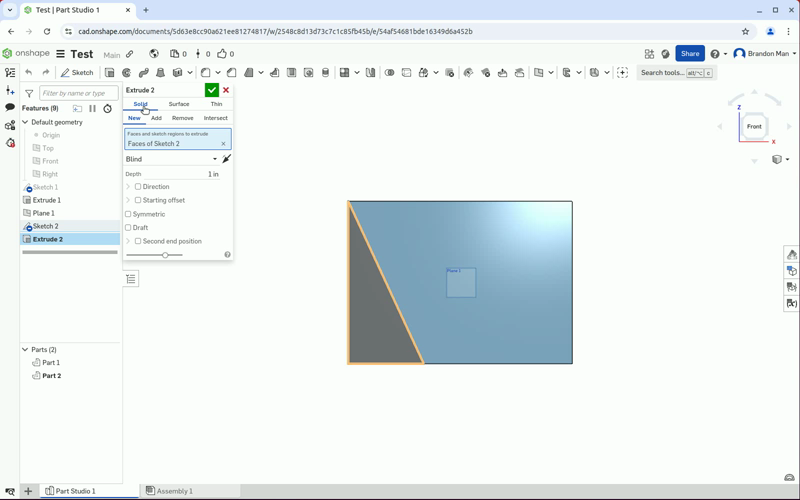
click(143, 106)
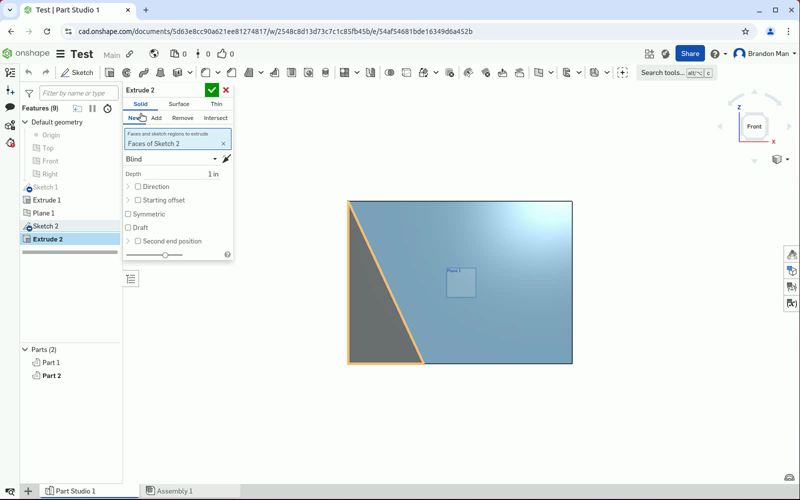
mouse_move(137, 120)
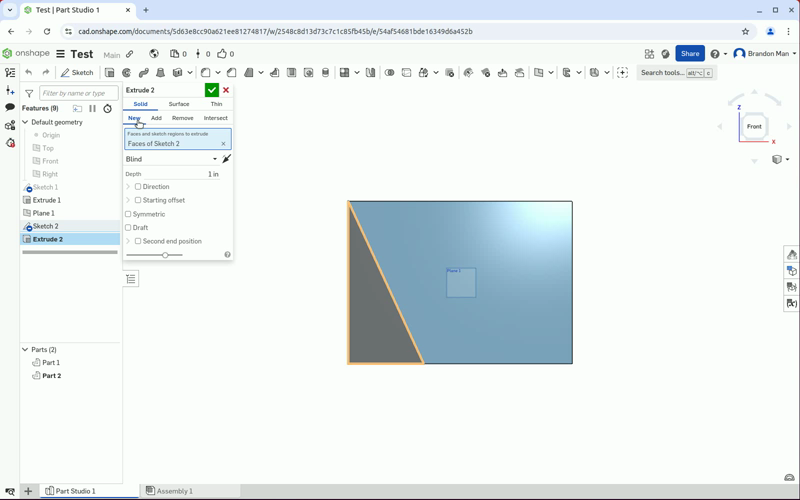
click(137, 120)
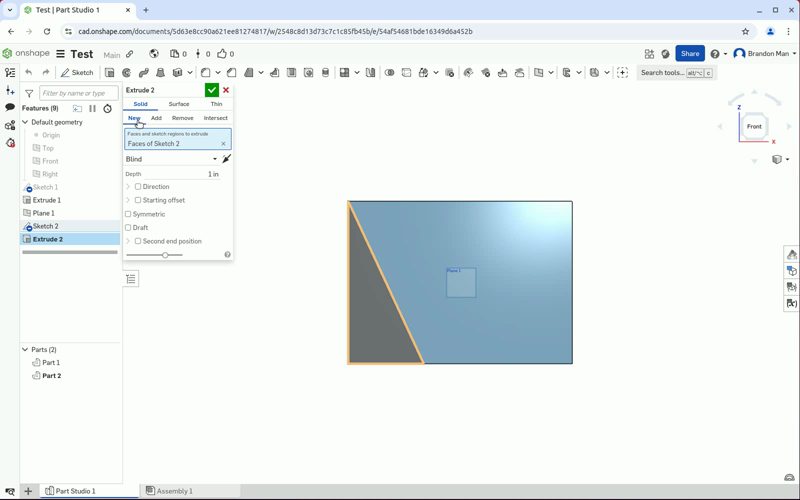
key(tab, 4)
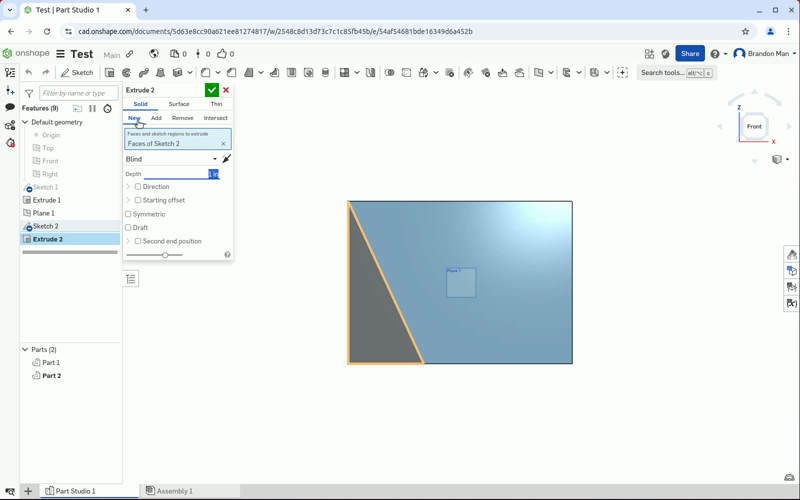
text(10.351)
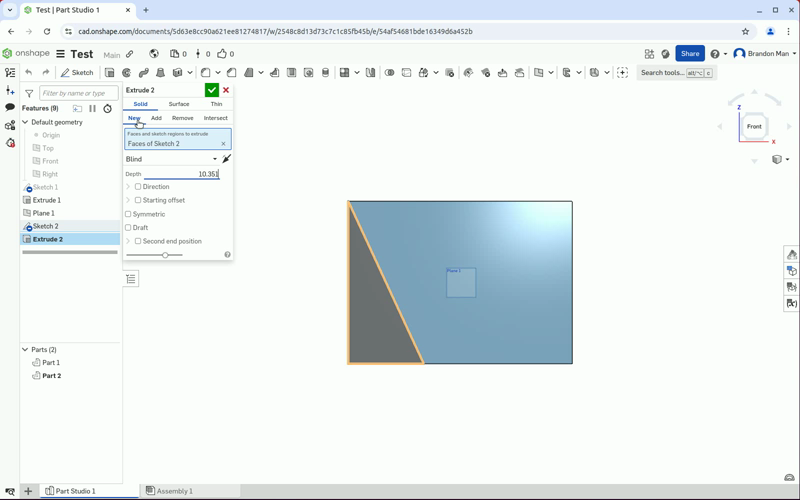
key(enter)
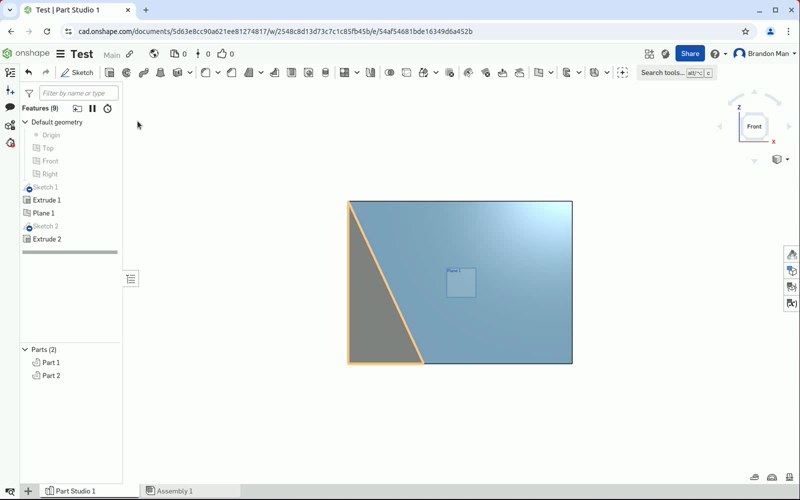
key(shift+h)
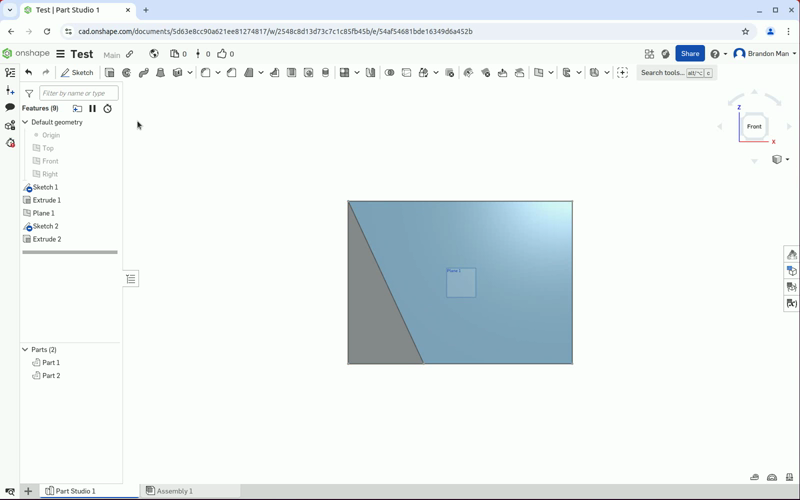
key(shift+h)
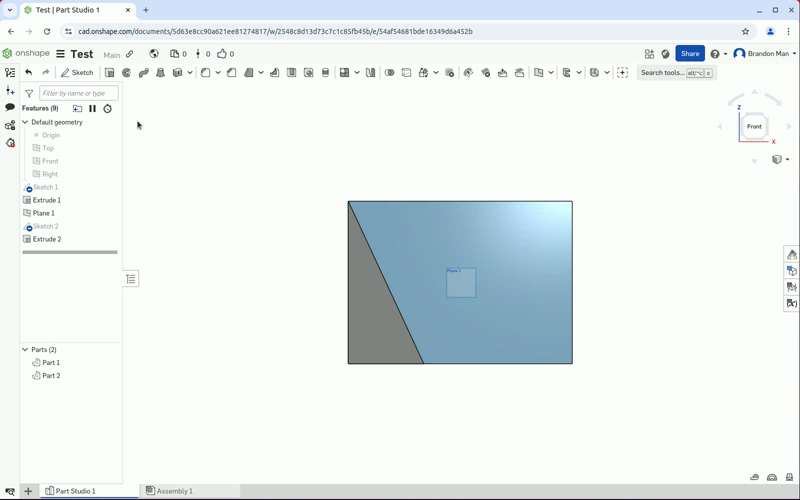
mouse_move(73, 189)
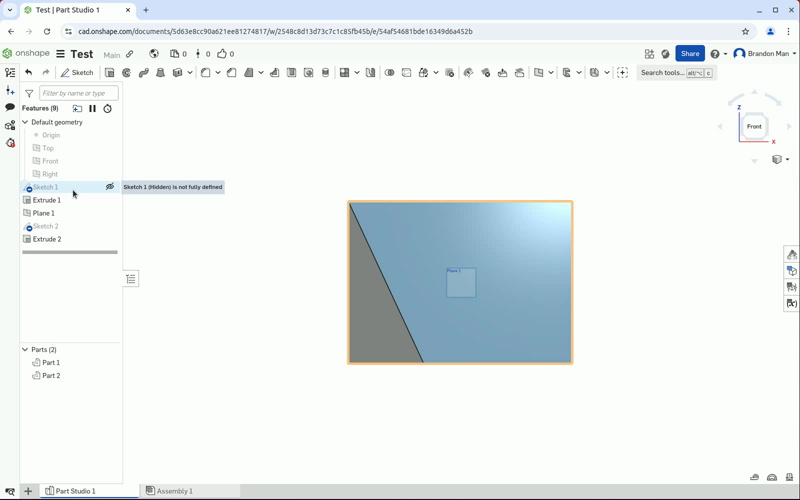
click(73, 189)
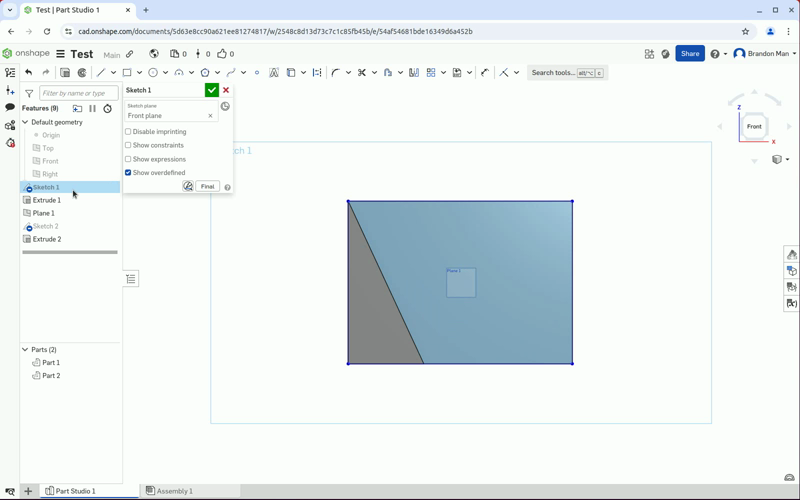
mouse_move(229, 92)
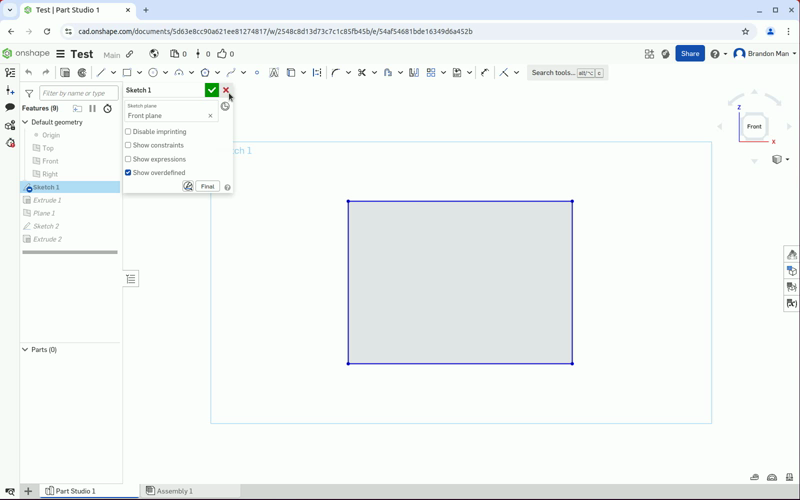
click(229, 92)
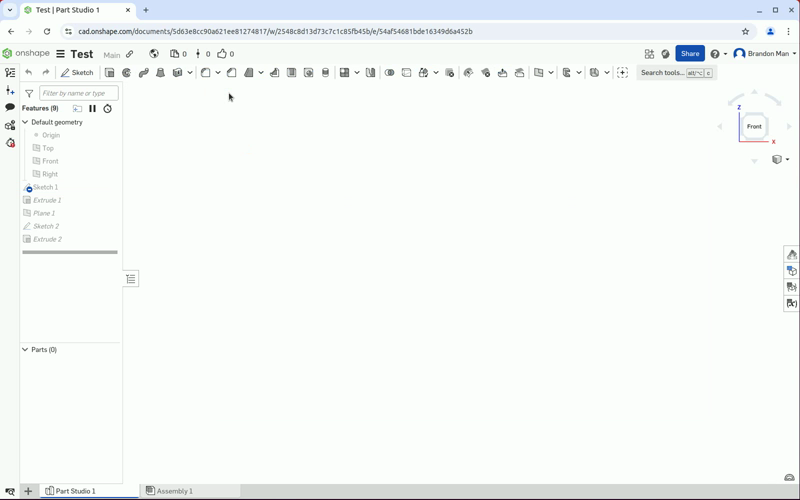
key(shift+s)
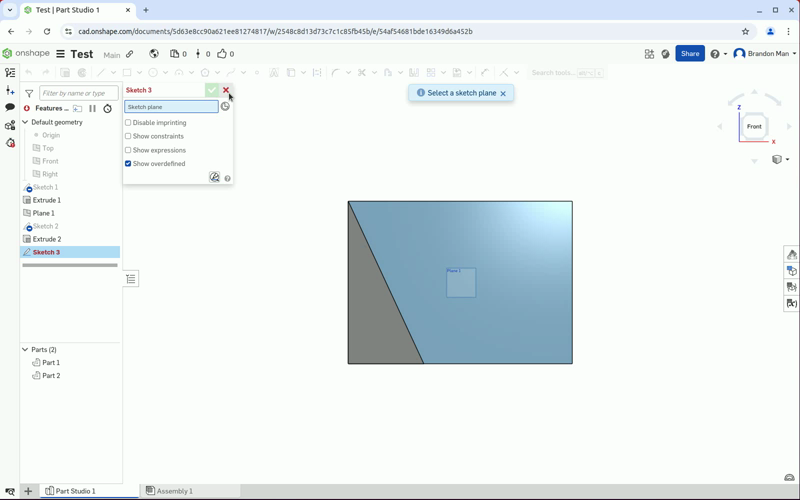
mouse_move(73, 215)
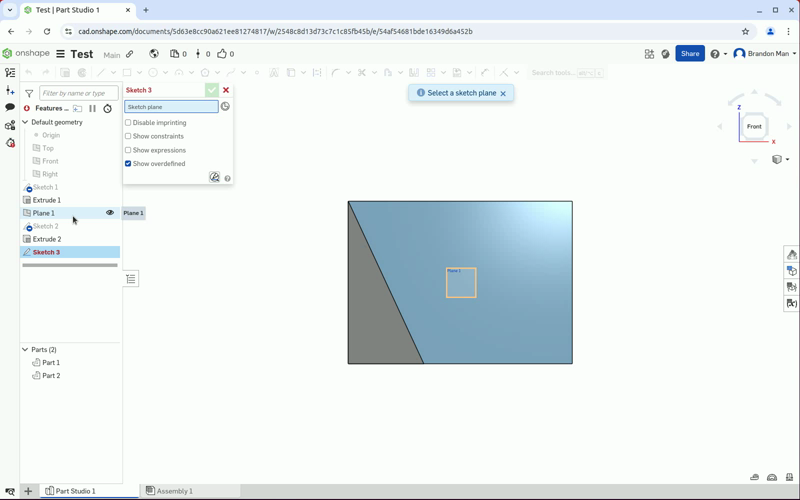
click(73, 215)
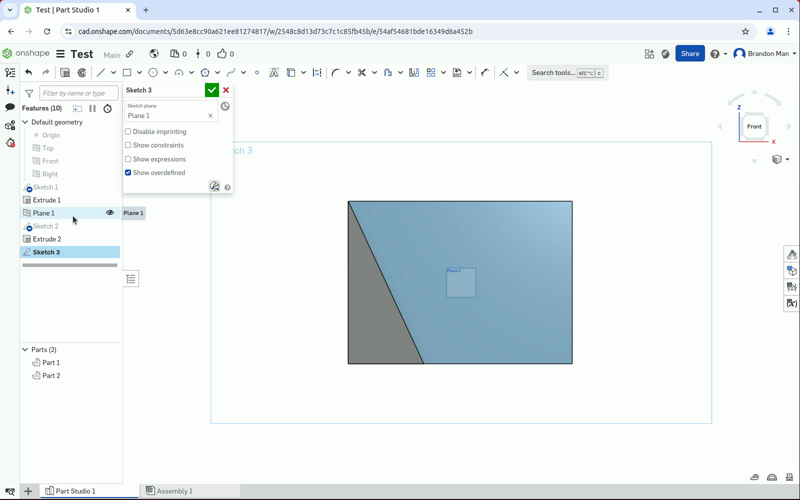
mouse_move(73, 352)
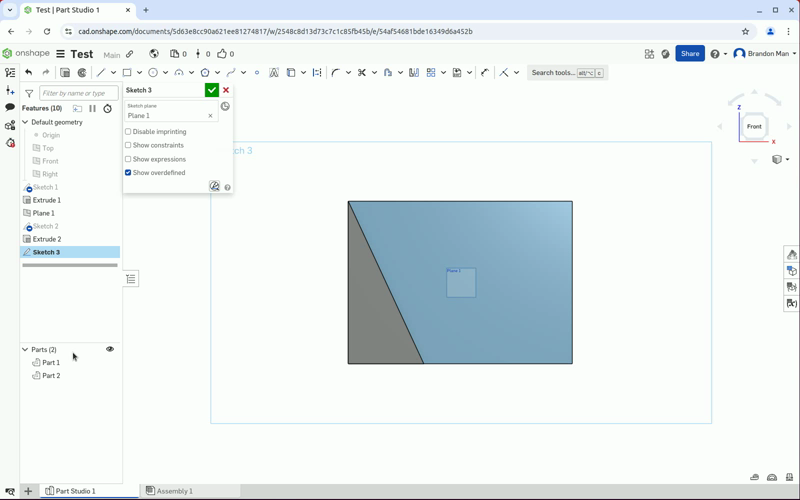
key(y)
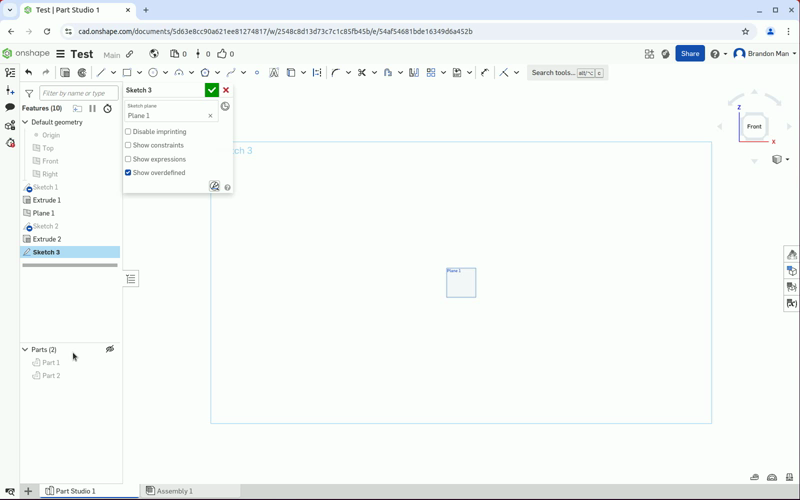
key(l)
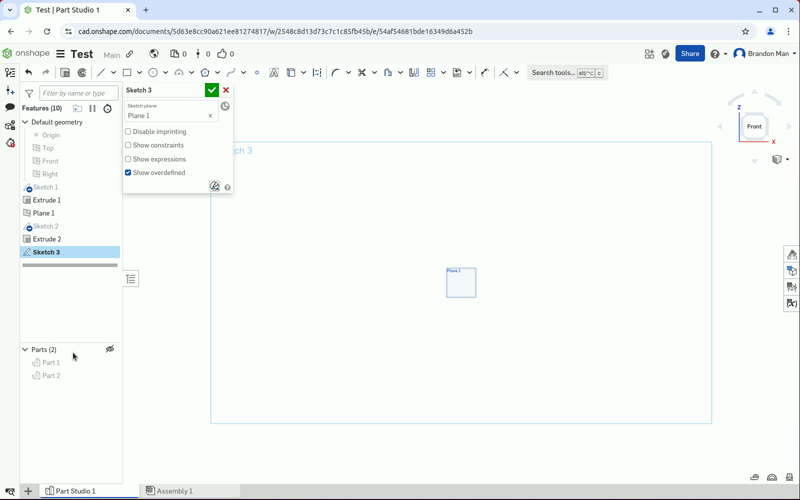
key_down(shift)
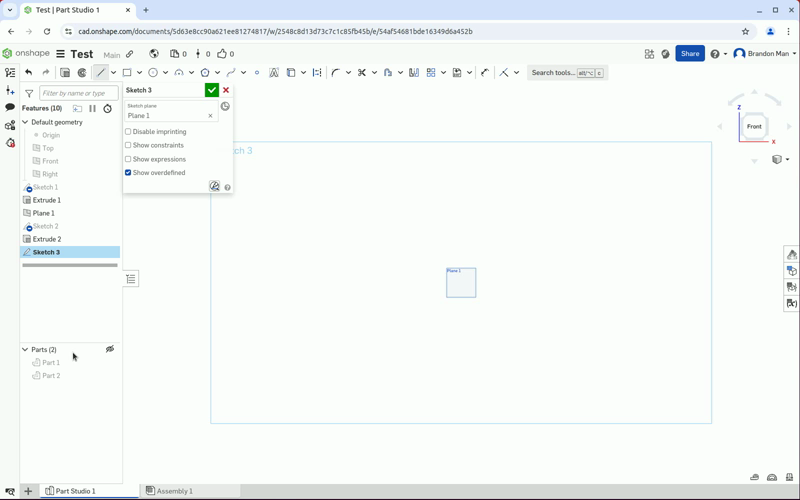
mouse_move(348, 363)
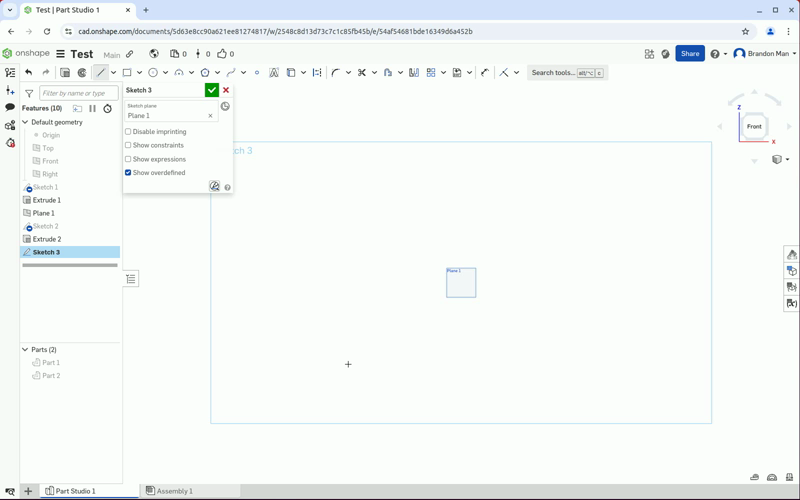
click(348, 363)
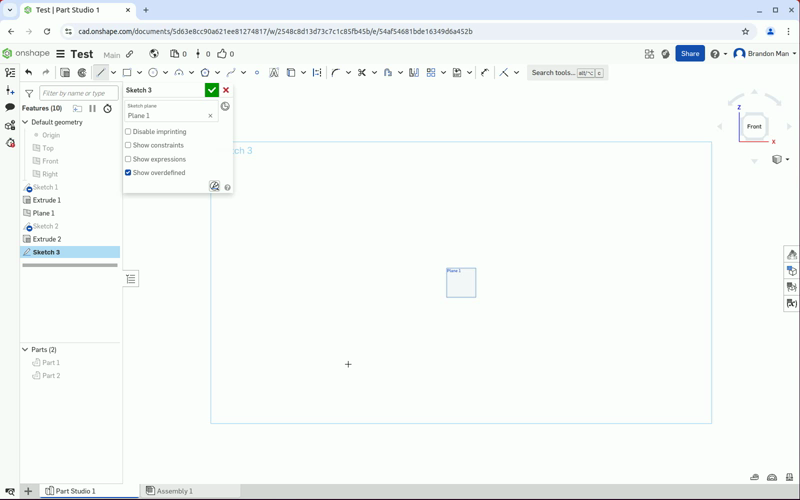
key_up(shift)
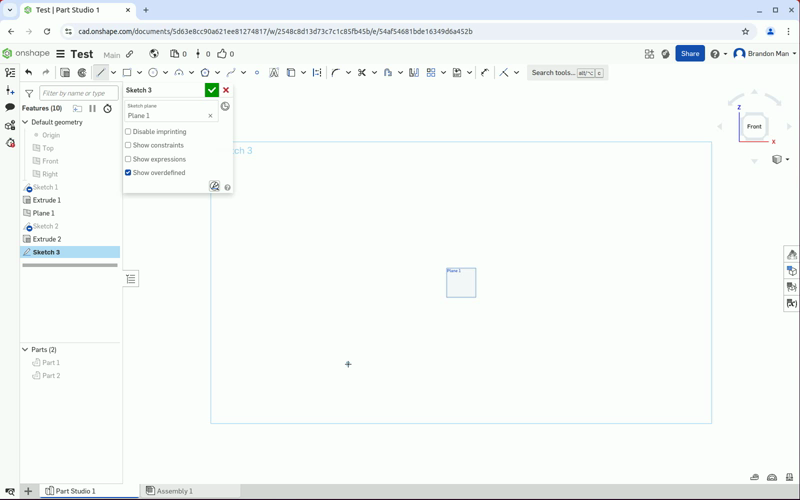
key_down(shift)
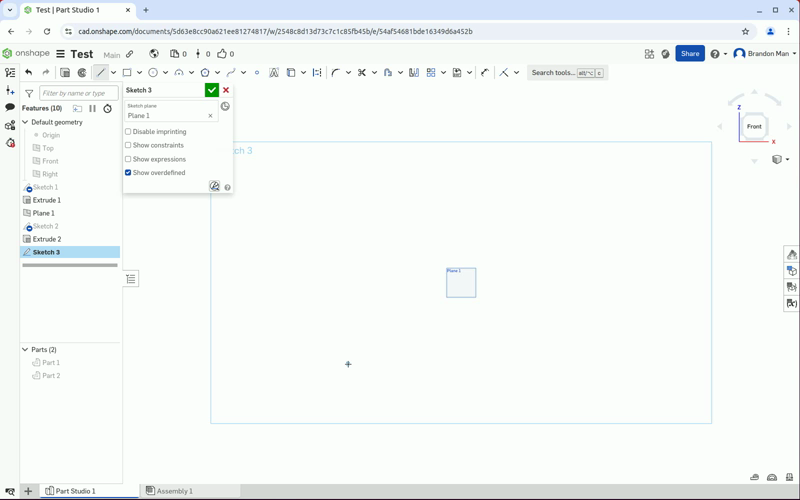
mouse_move(423, 363)
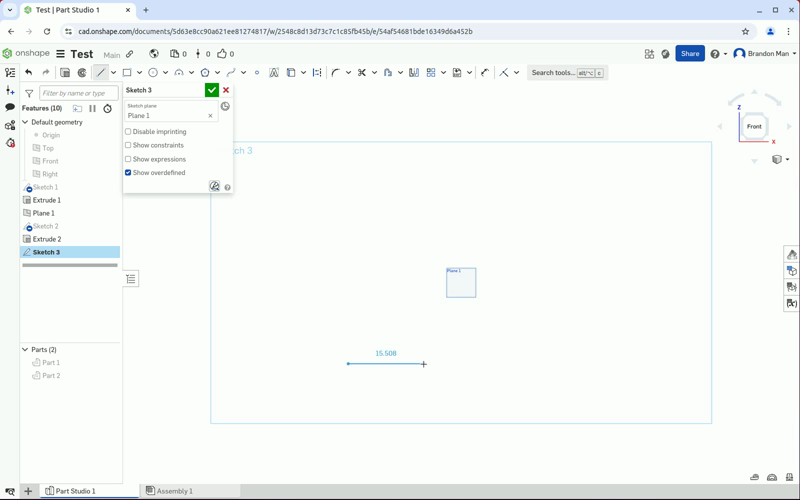
click(423, 363)
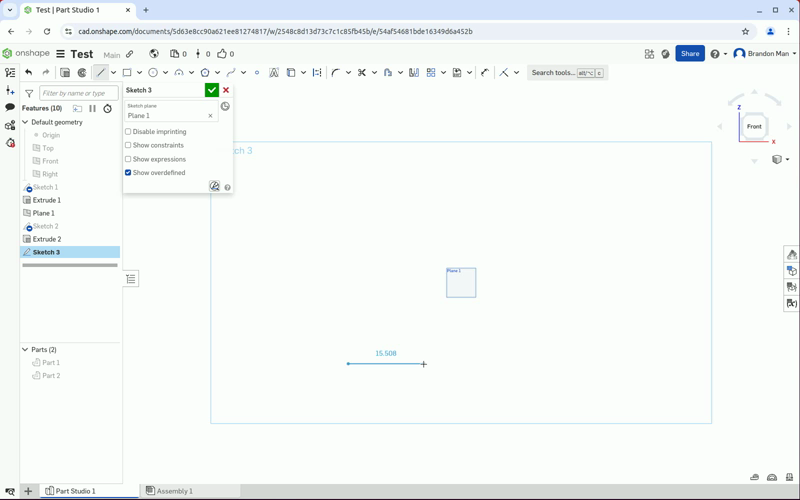
key_up(shift)
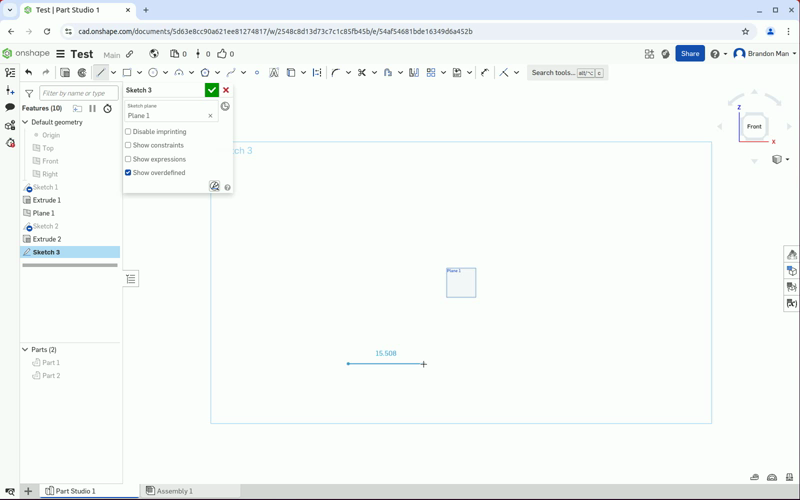
key_down(shift)
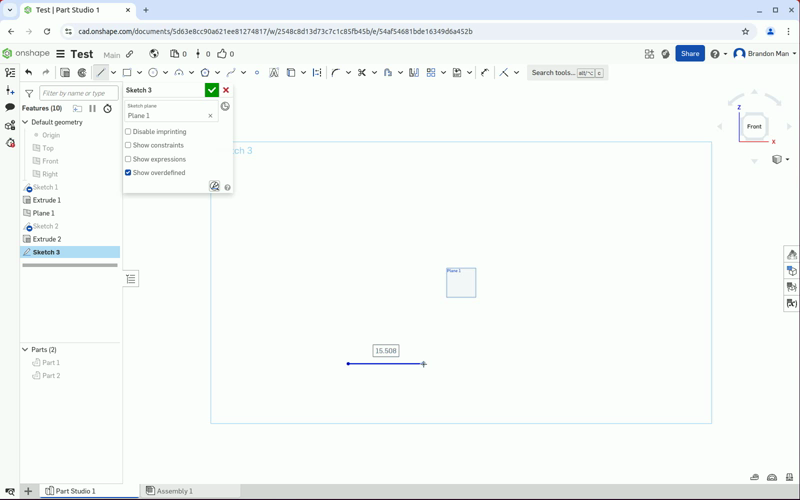
mouse_move(348, 201)
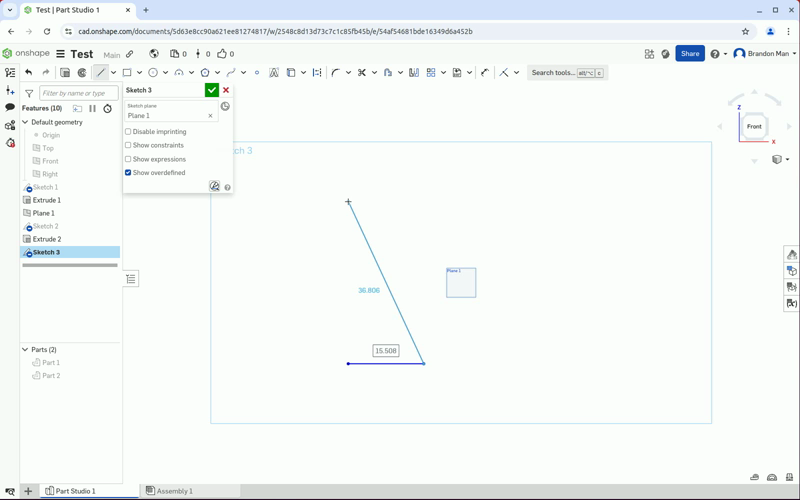
click(348, 201)
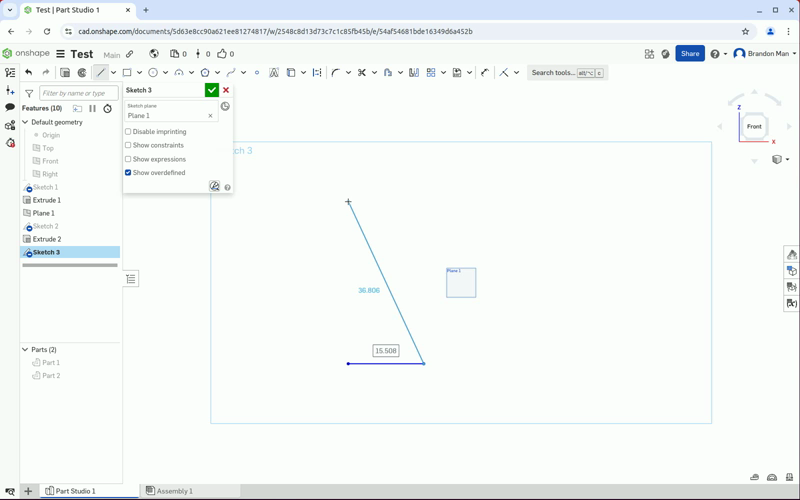
key_up(shift)
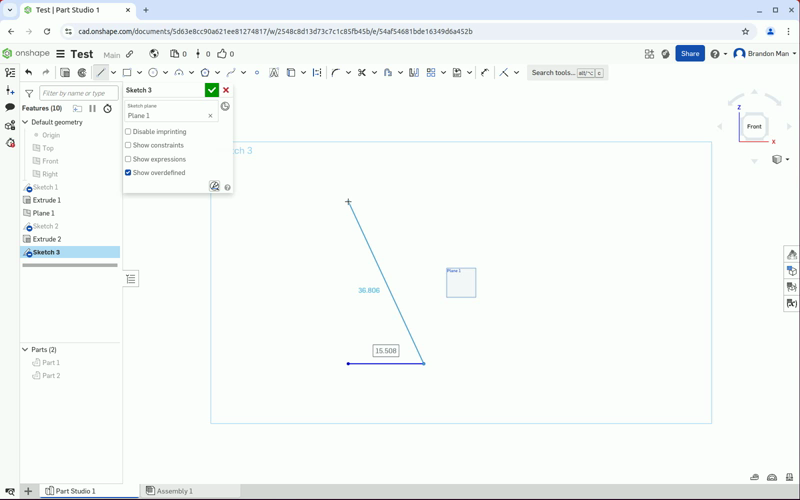
key_down(shift)
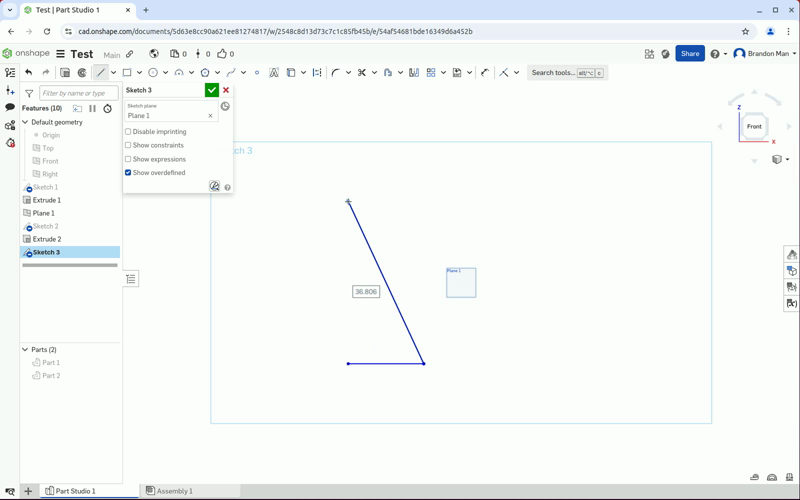
mouse_move(348, 363)
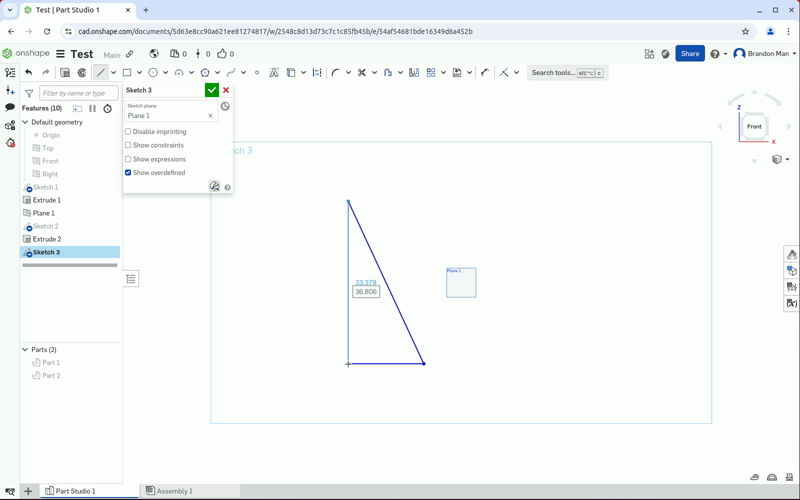
key_up(shift)
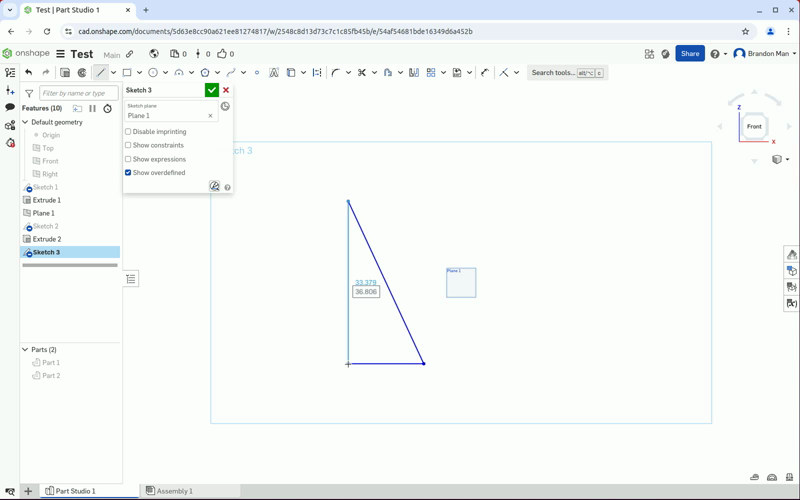
click(348, 363)
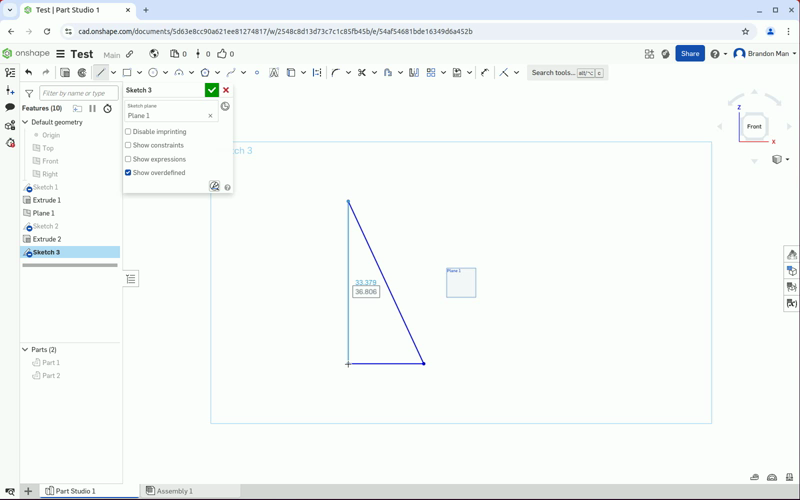
key(esc)
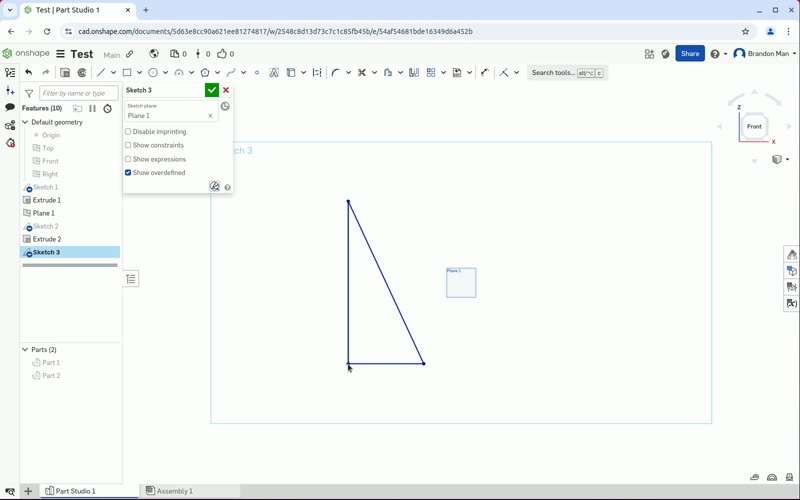
mouse_move(400, 335)
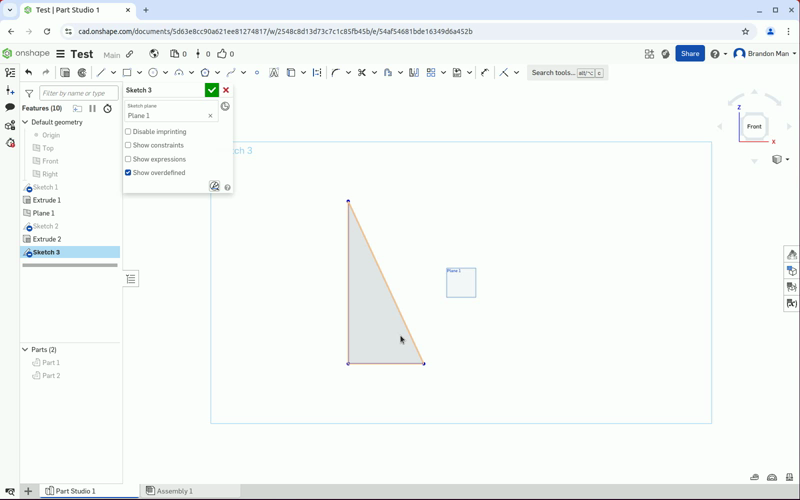
click(400, 335)
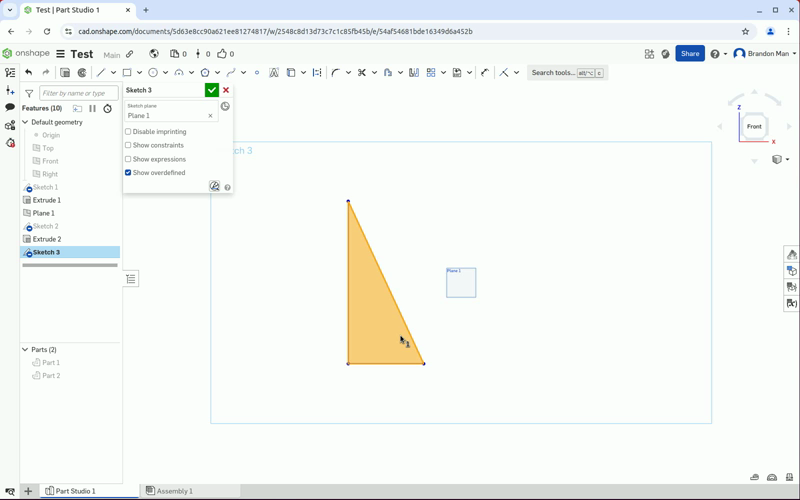
mouse_move(73, 352)
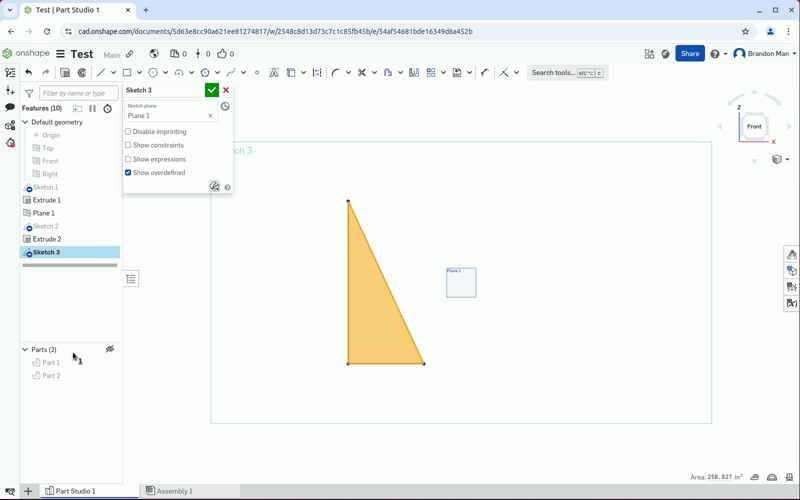
key(shift+y)
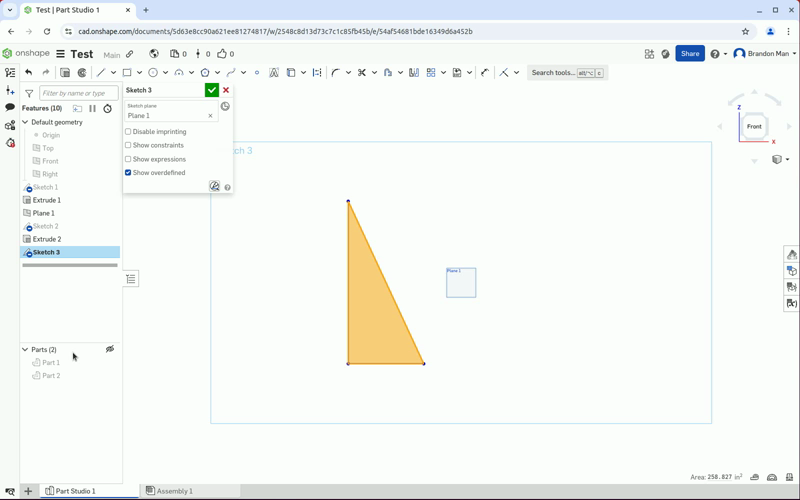
key(shift+e)
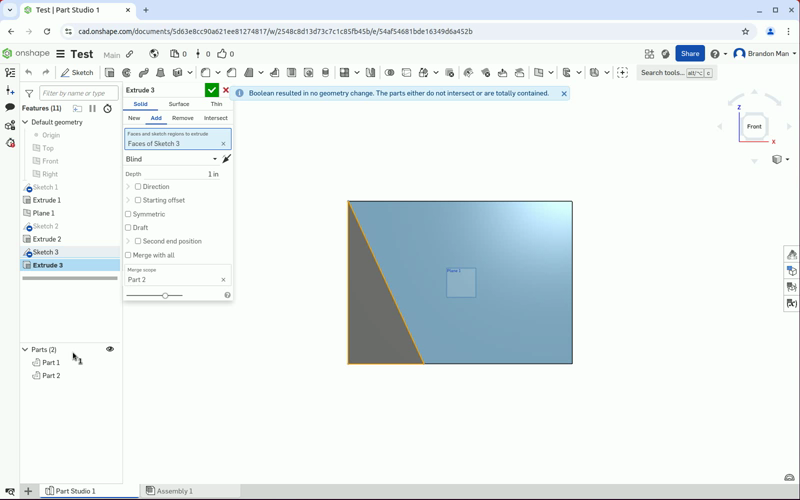
mouse_move(143, 106)
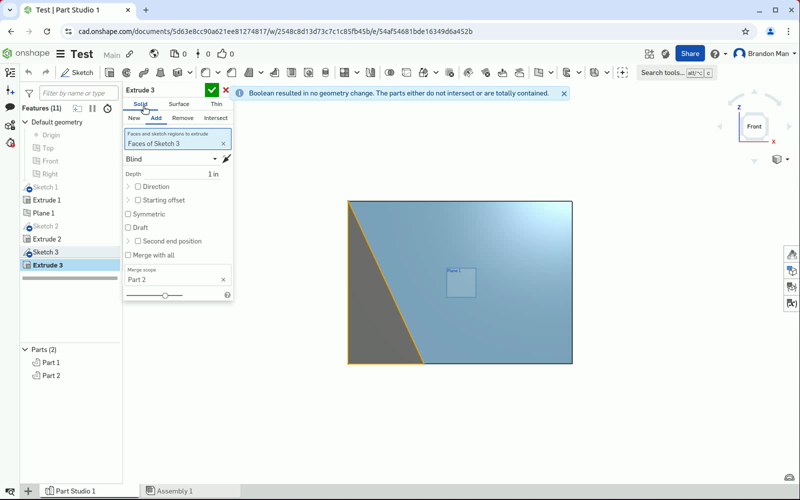
click(143, 106)
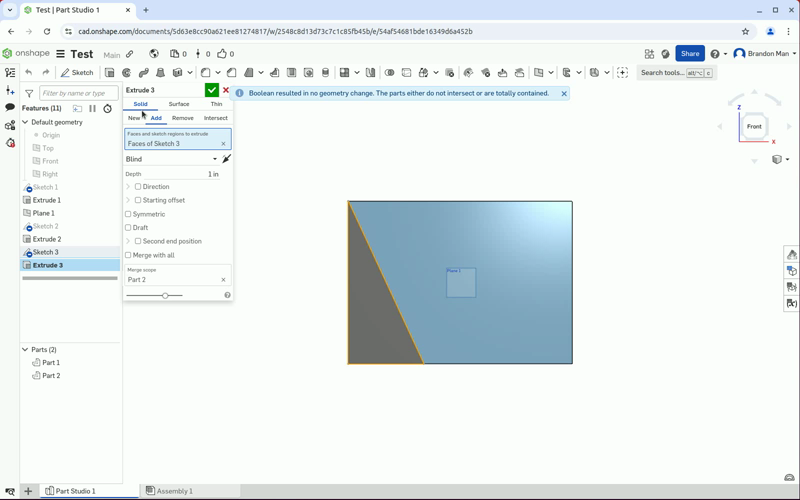
mouse_move(137, 120)
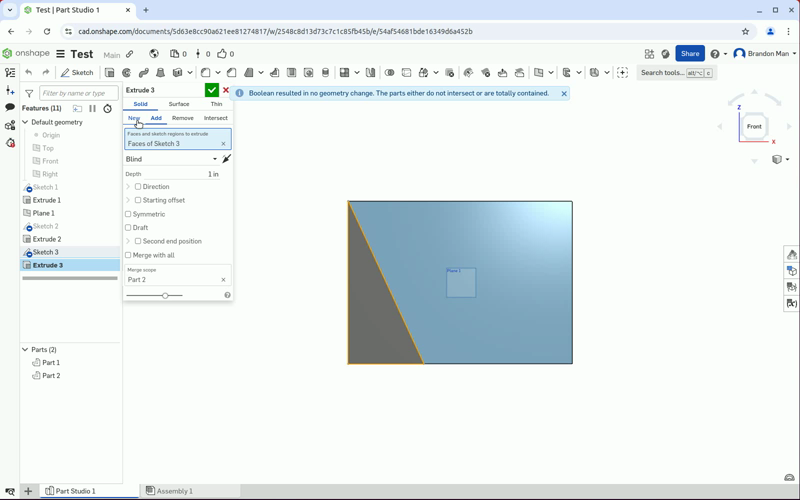
click(137, 120)
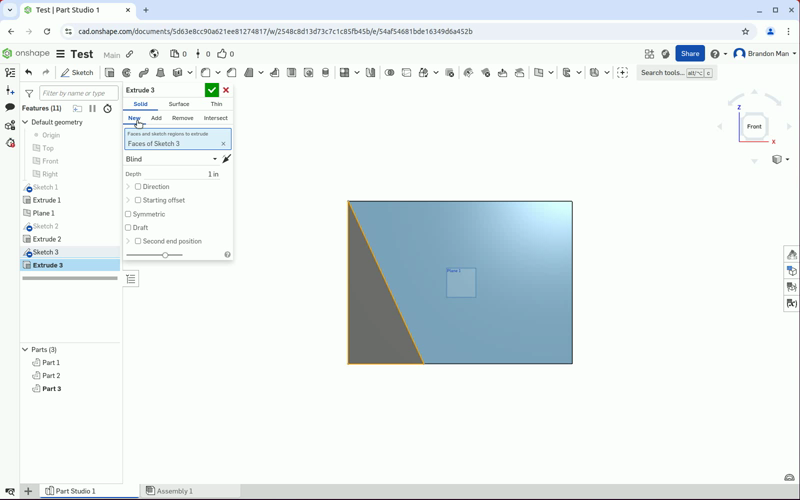
key(tab, 4)
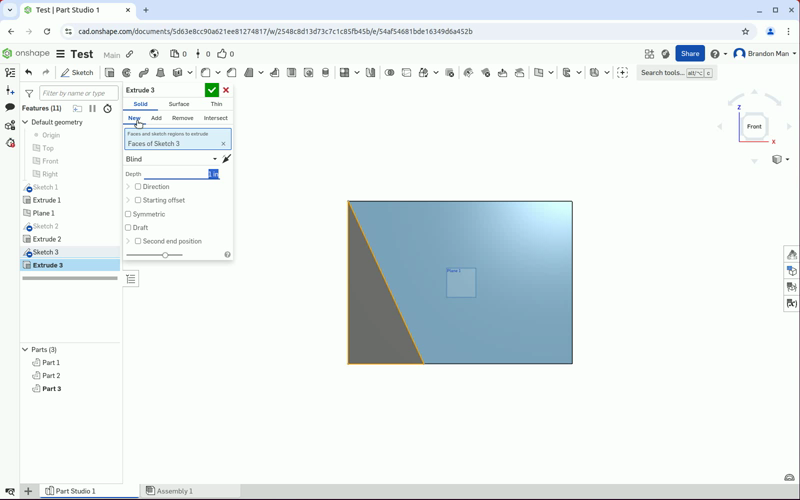
text(10.351)
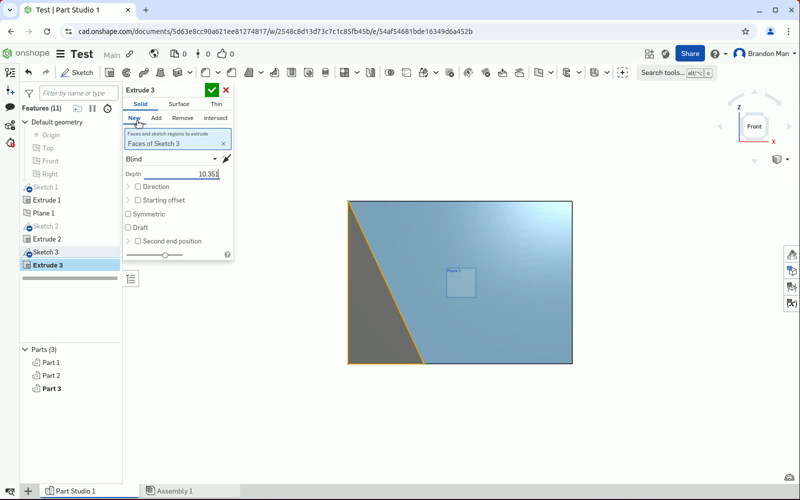
key(enter)
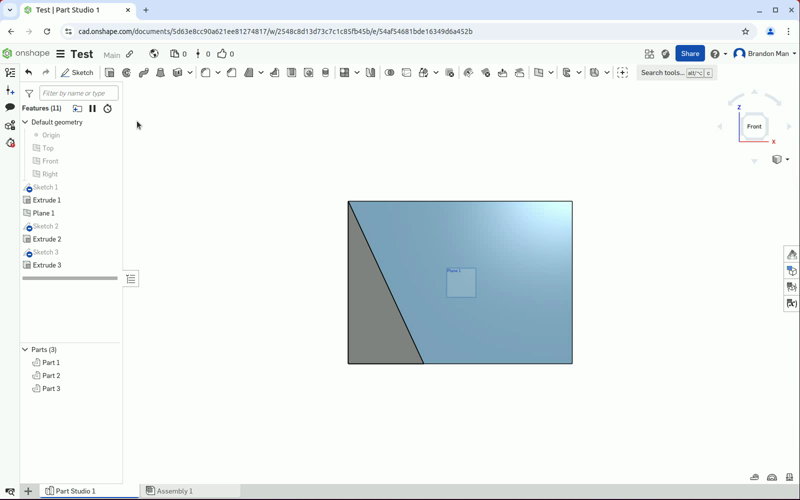
key(shift+h)
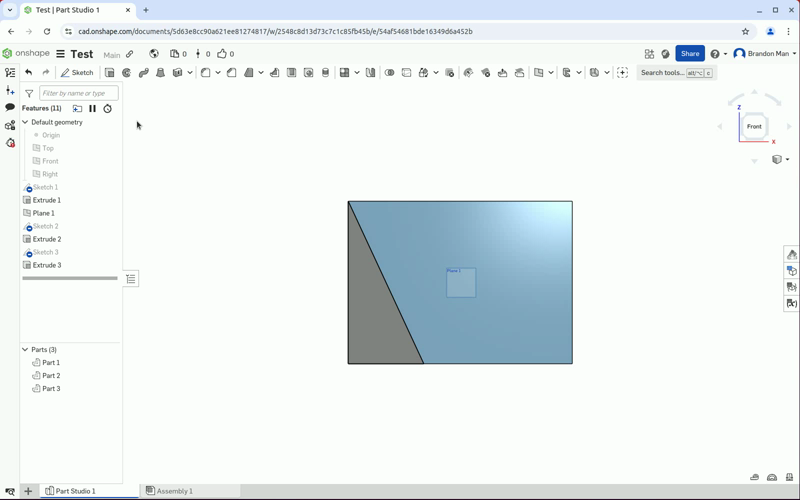
key(shift+h)
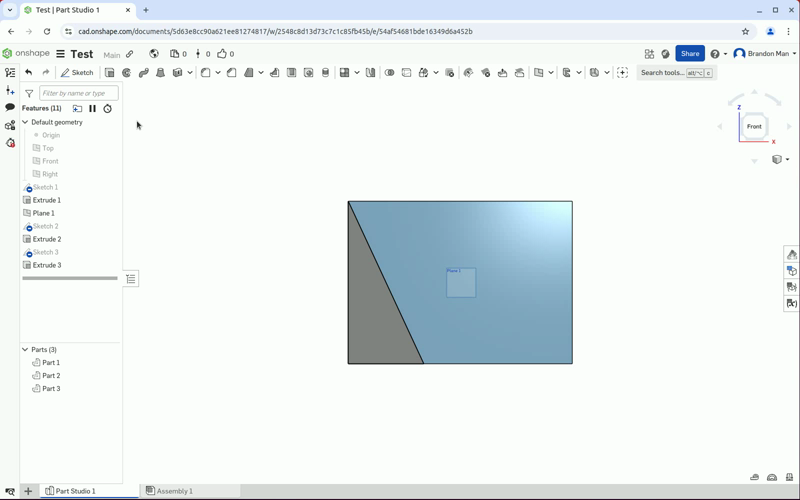
mouse_move(73, 189)
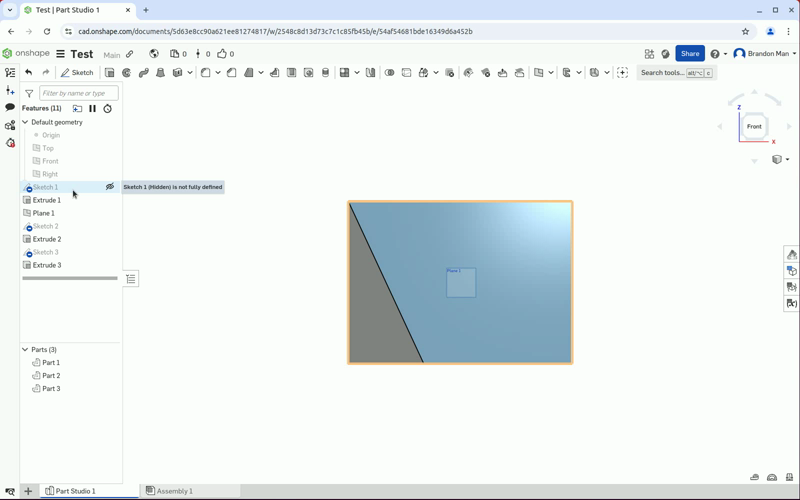
click(73, 189)
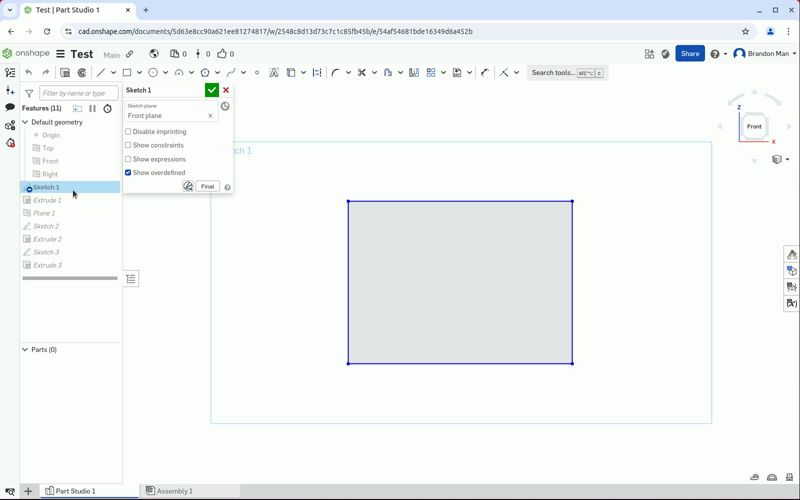
mouse_move(229, 92)
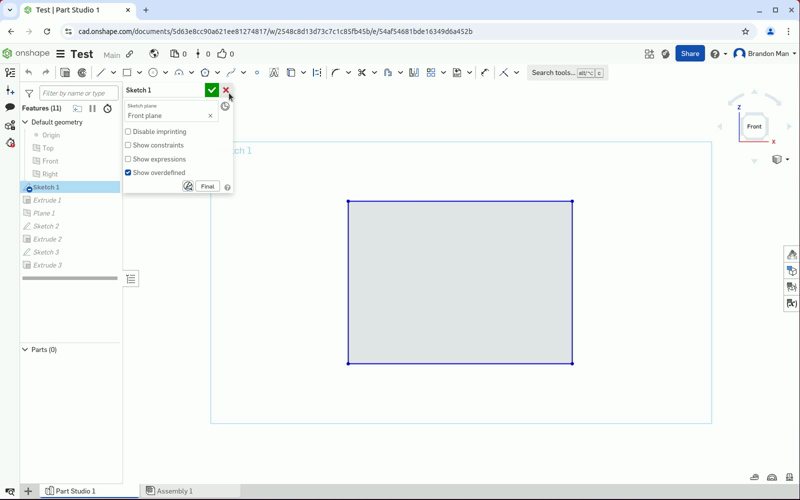
click(229, 92)
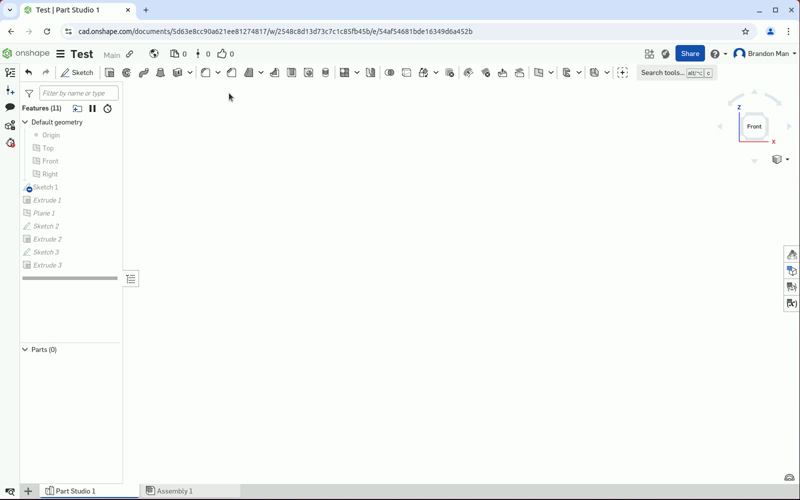
key(shift+s)
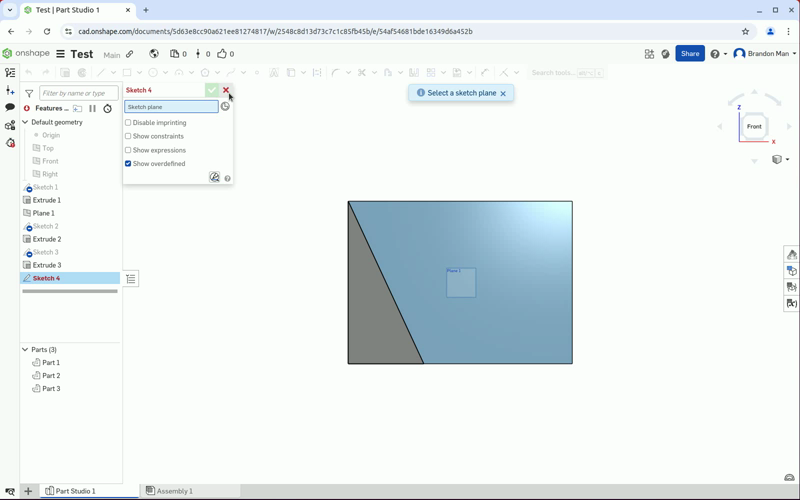
mouse_move(73, 215)
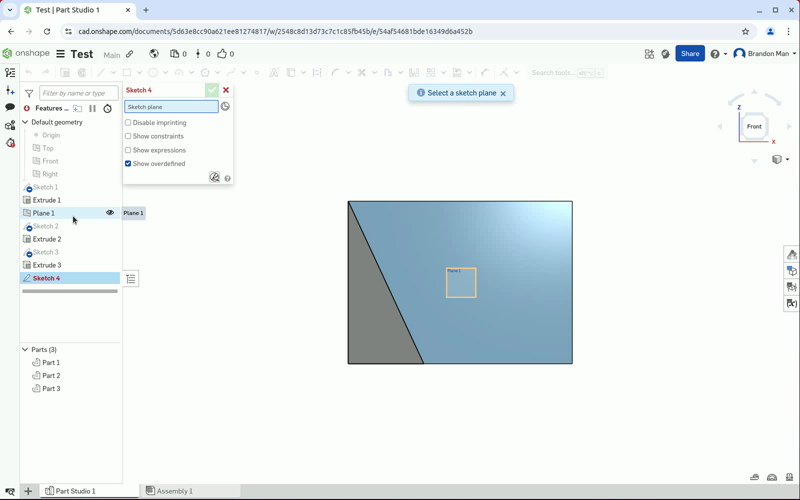
click(73, 215)
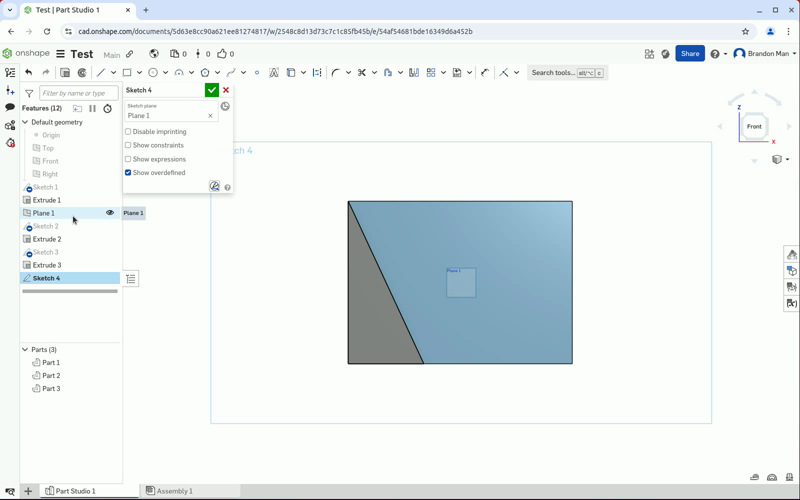
mouse_move(73, 352)
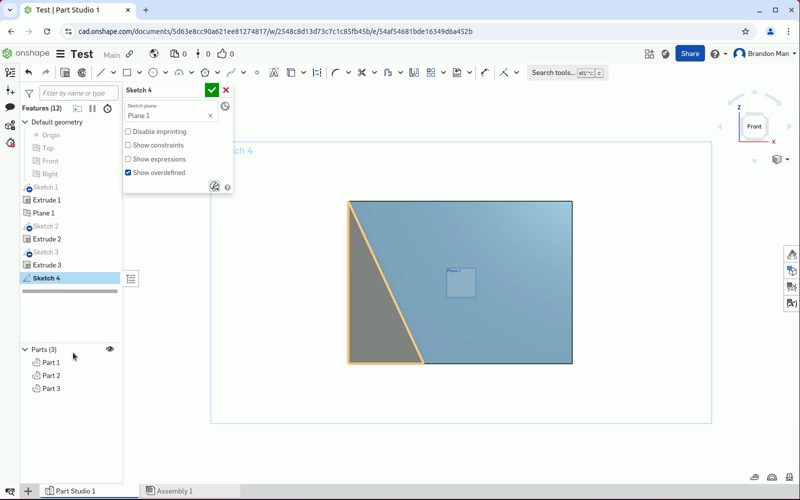
key(y)
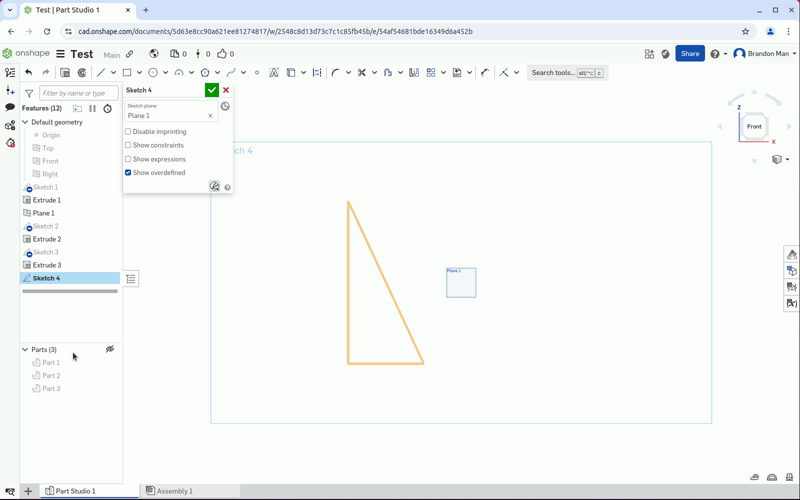
key(l)
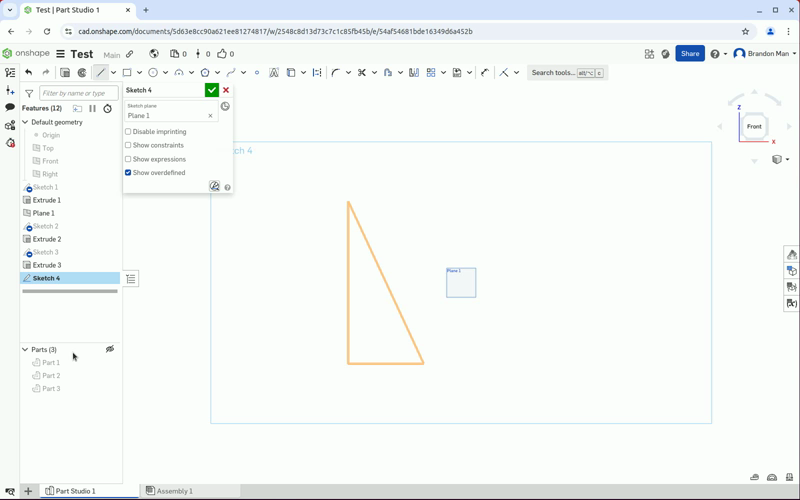
key_down(shift)
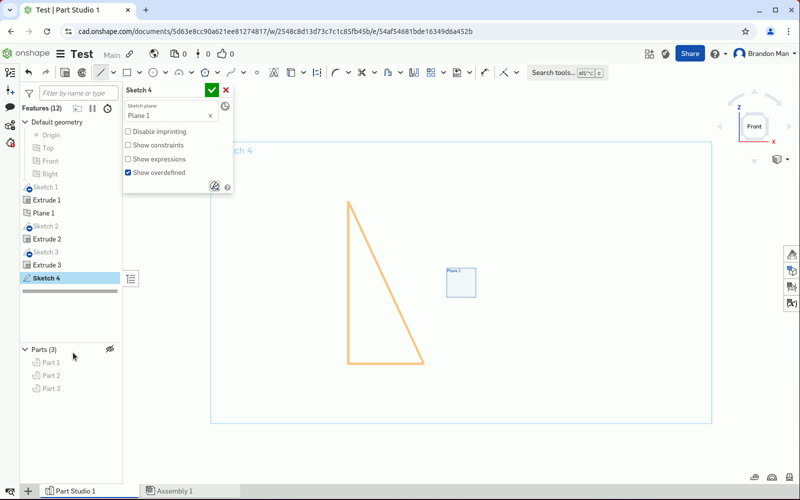
mouse_move(498, 363)
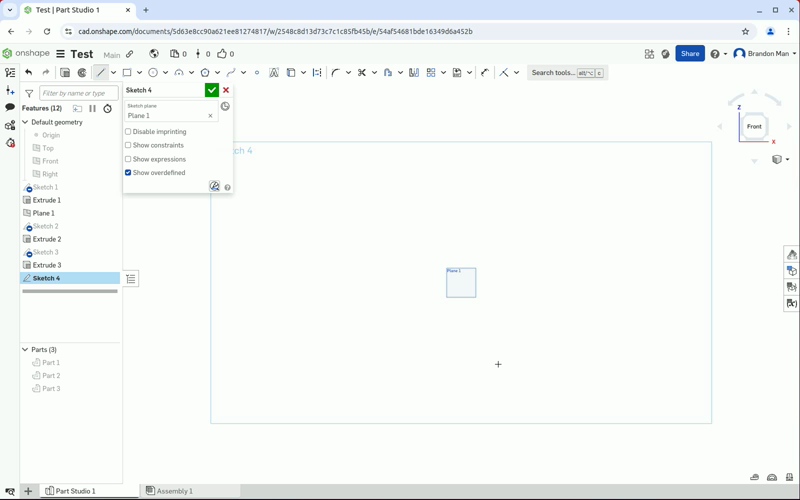
click(498, 363)
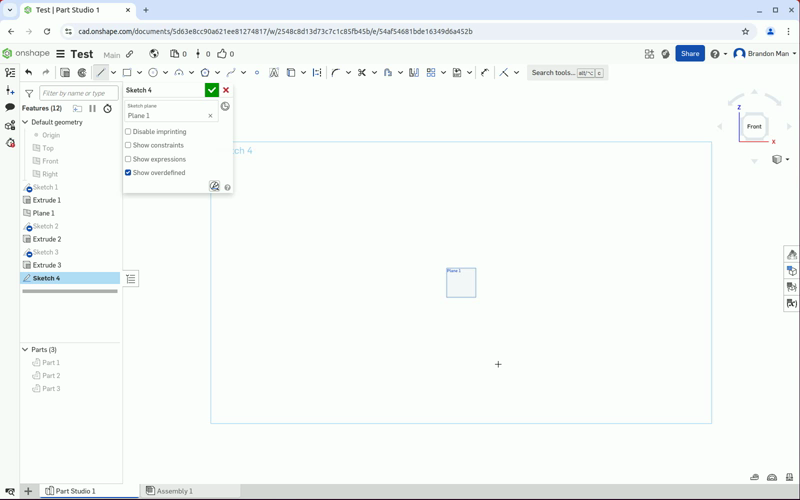
key_up(shift)
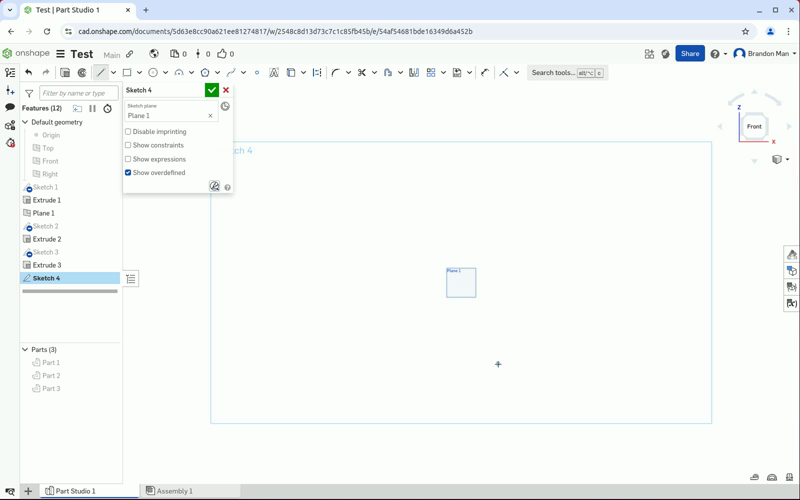
key_down(shift)
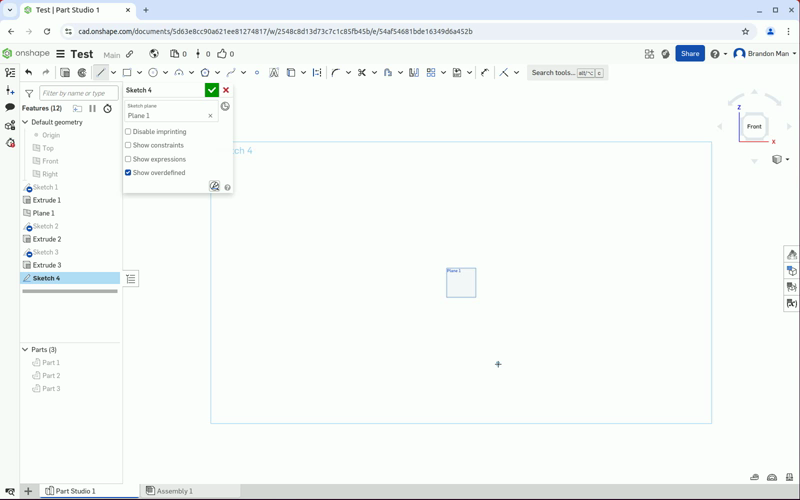
mouse_move(573, 363)
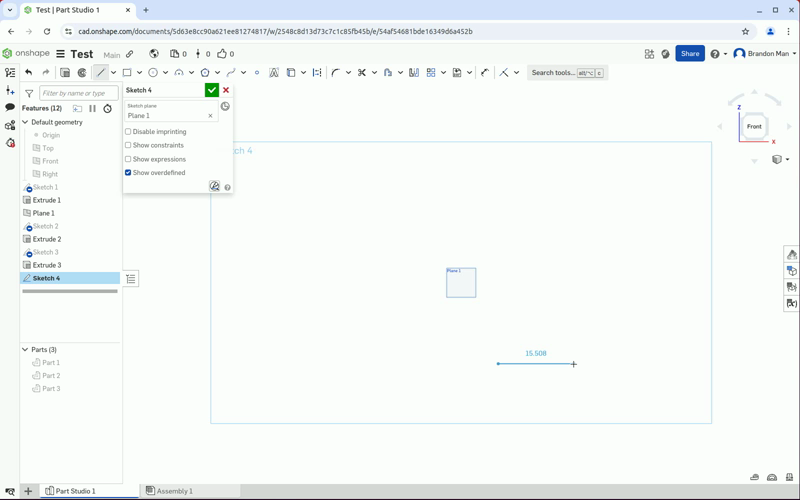
click(573, 363)
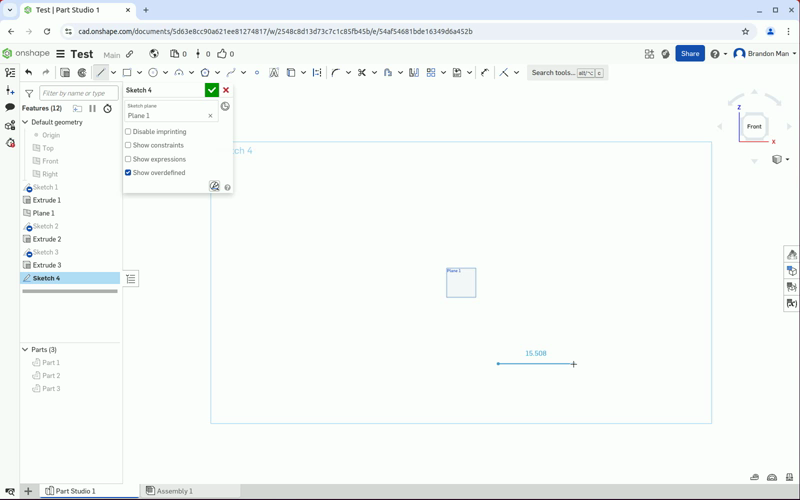
key_up(shift)
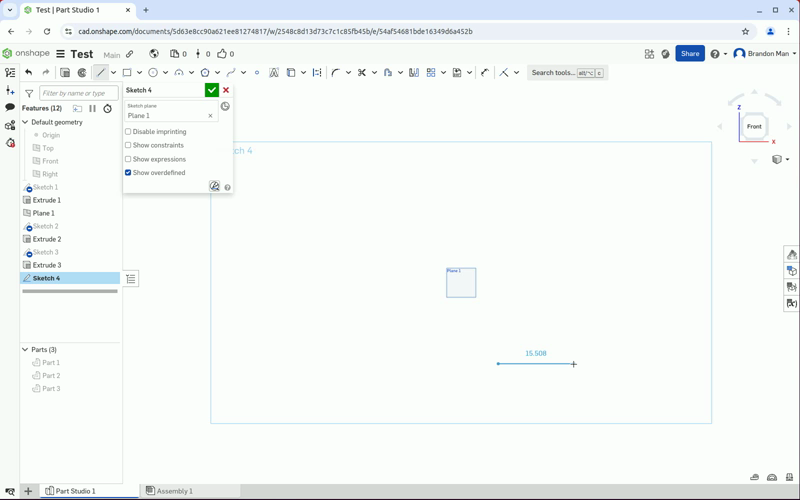
key_down(shift)
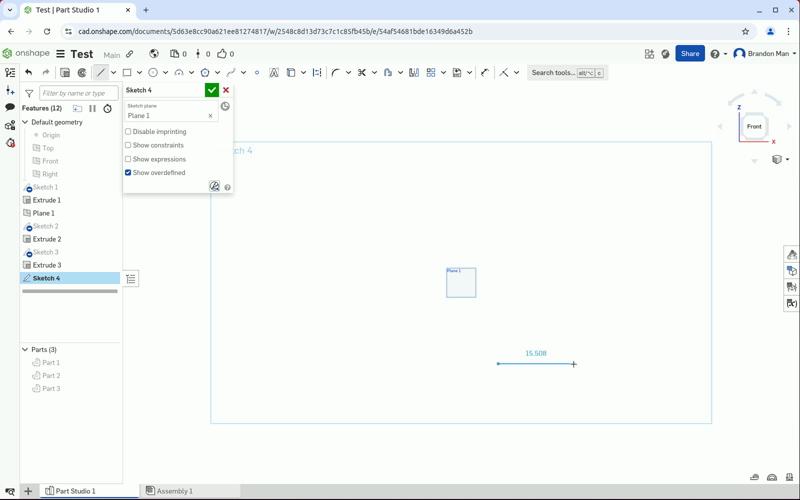
mouse_move(573, 201)
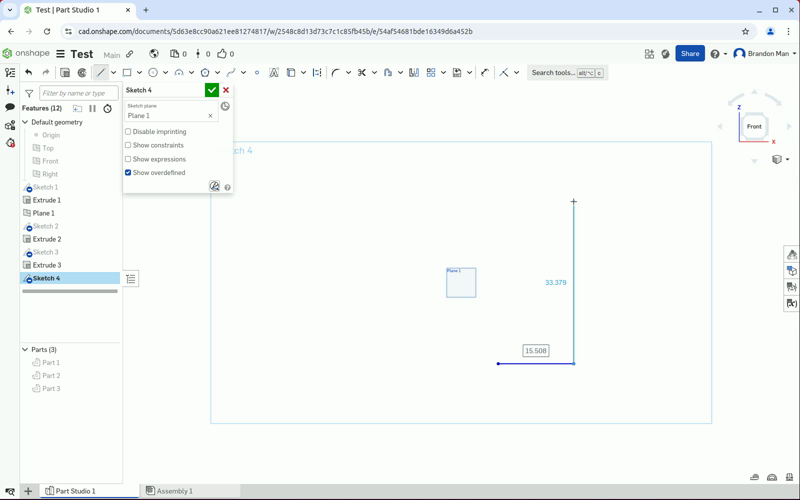
click(573, 201)
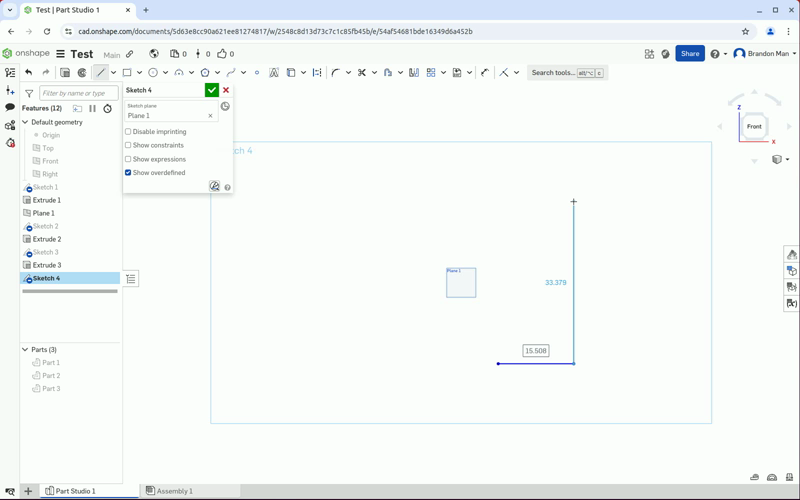
key_up(shift)
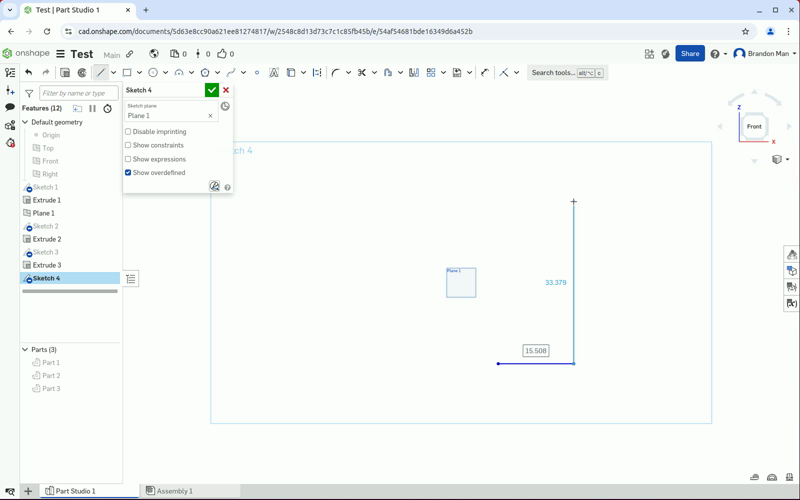
key_down(shift)
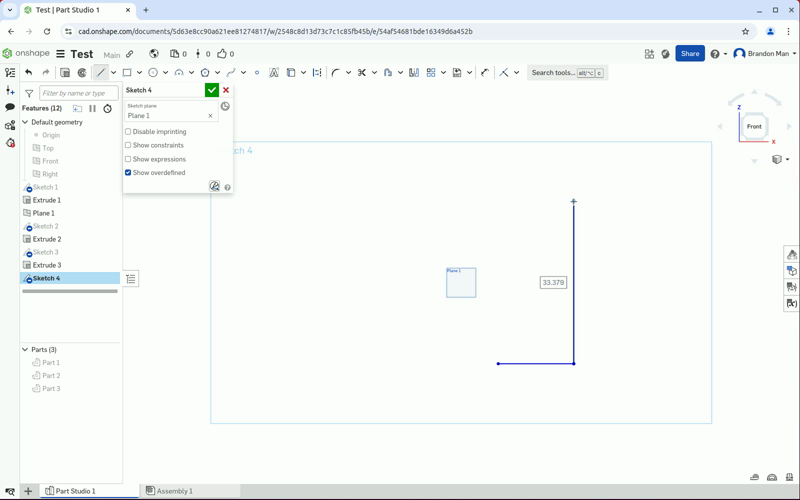
mouse_move(498, 363)
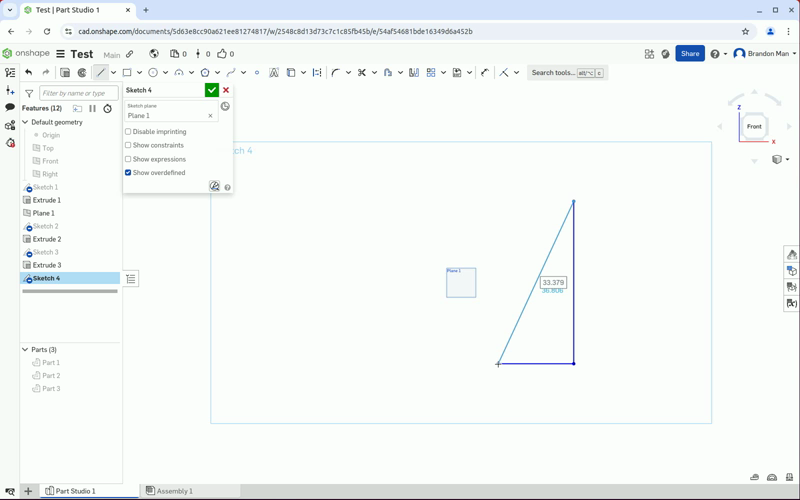
key_up(shift)
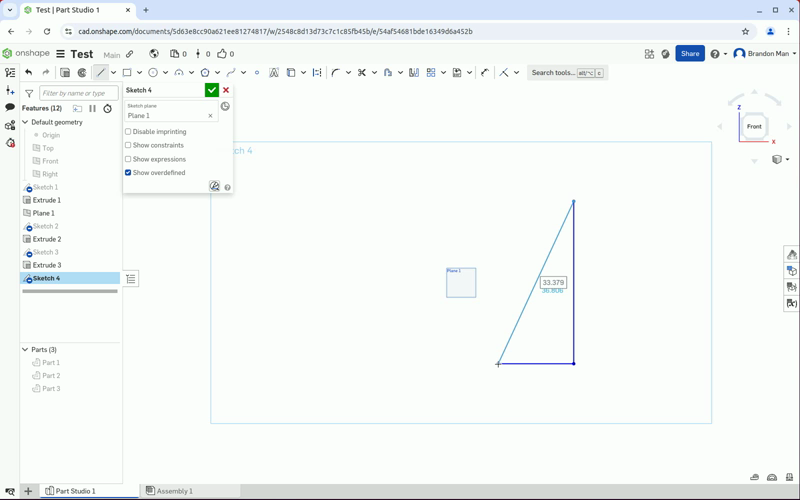
click(498, 363)
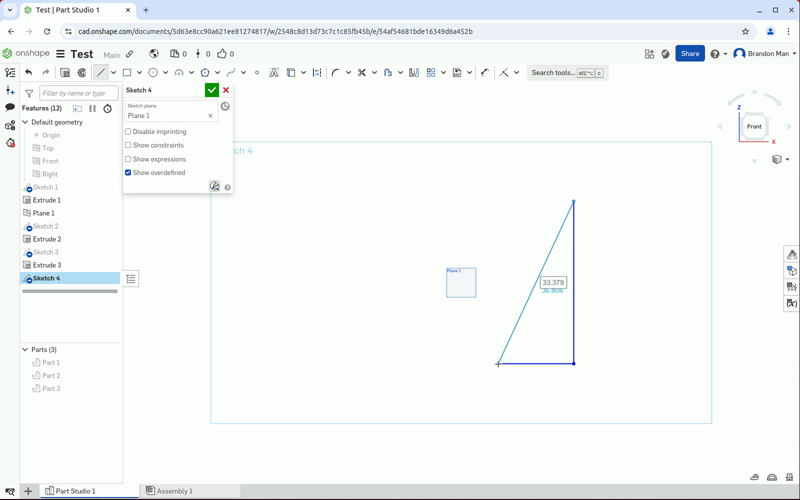
key(esc)
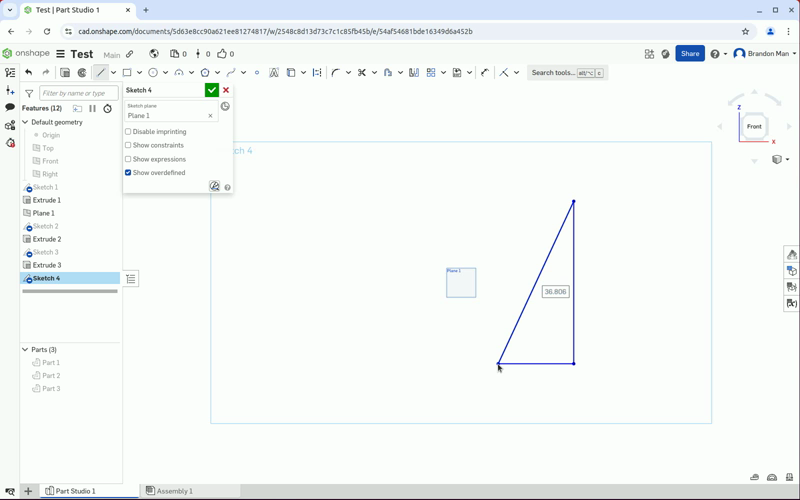
mouse_move(543, 302)
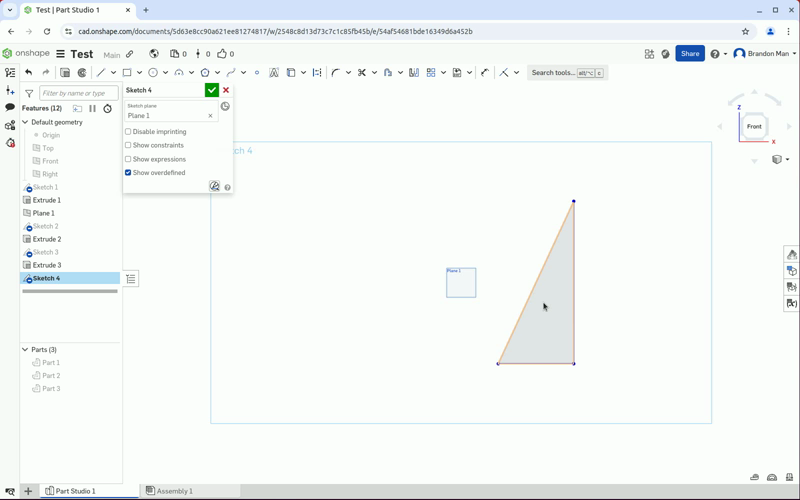
click(543, 302)
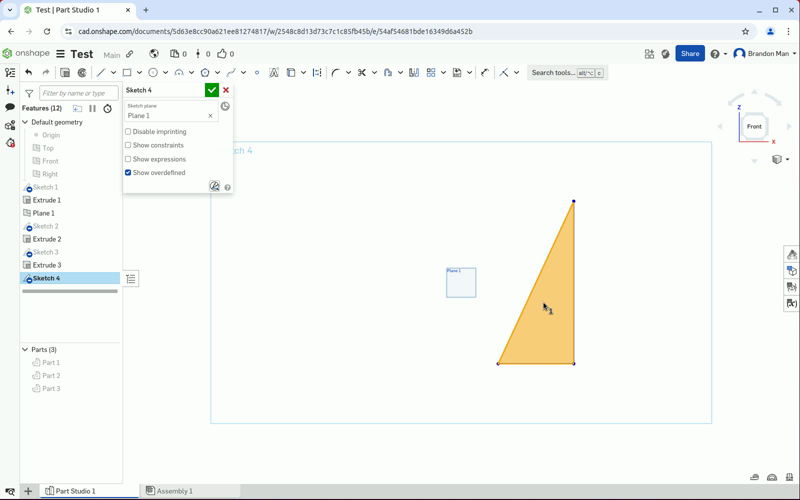
mouse_move(73, 352)
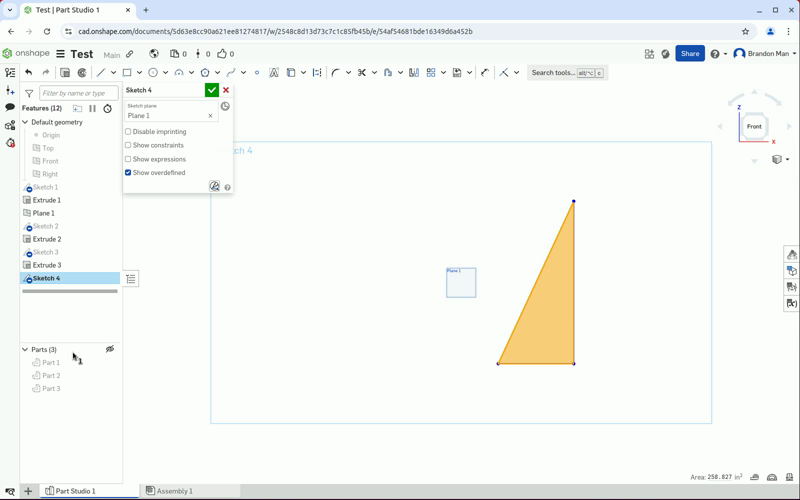
key(shift+y)
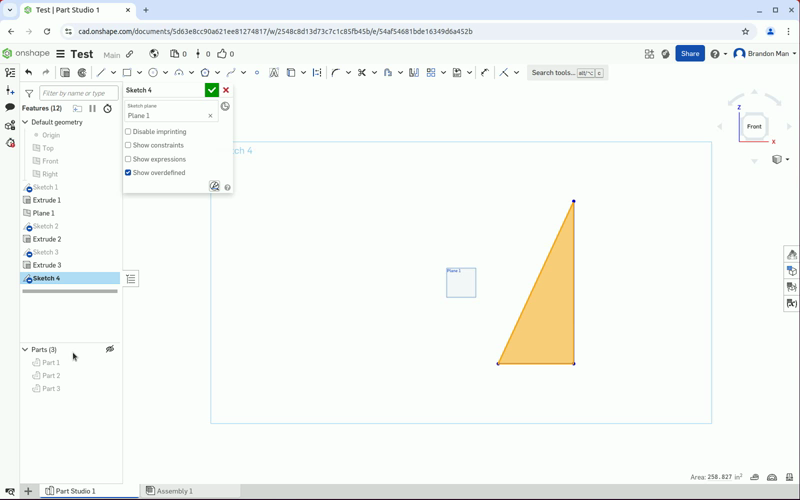
key(shift+e)
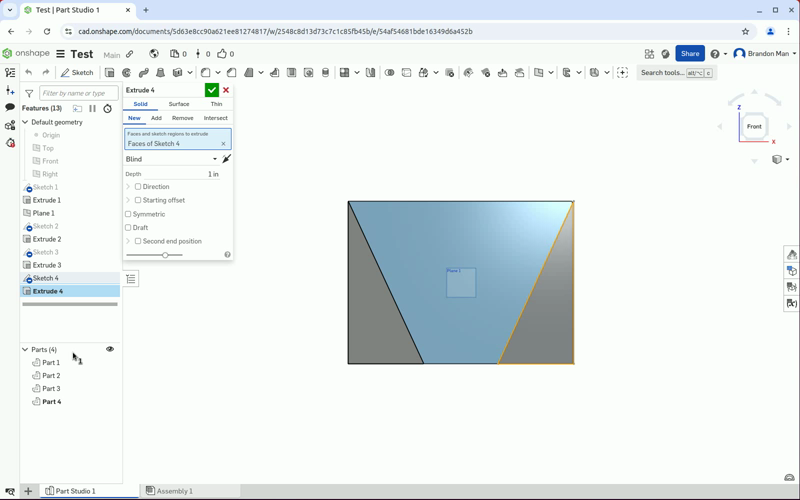
mouse_move(143, 106)
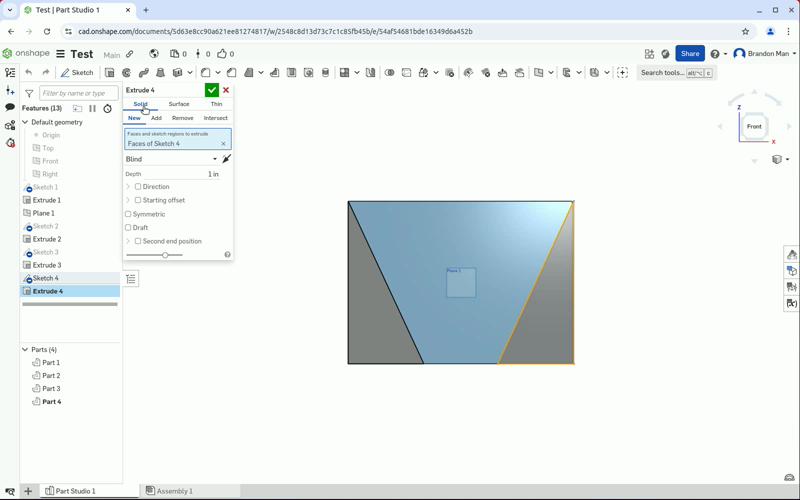
click(143, 106)
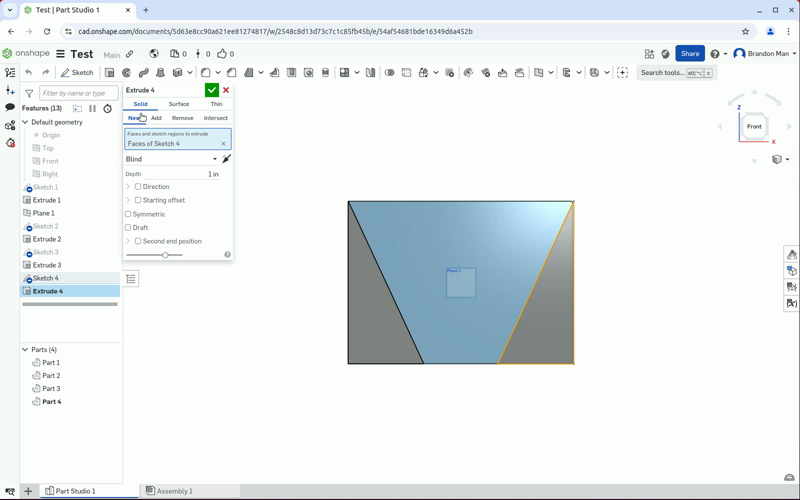
mouse_move(137, 120)
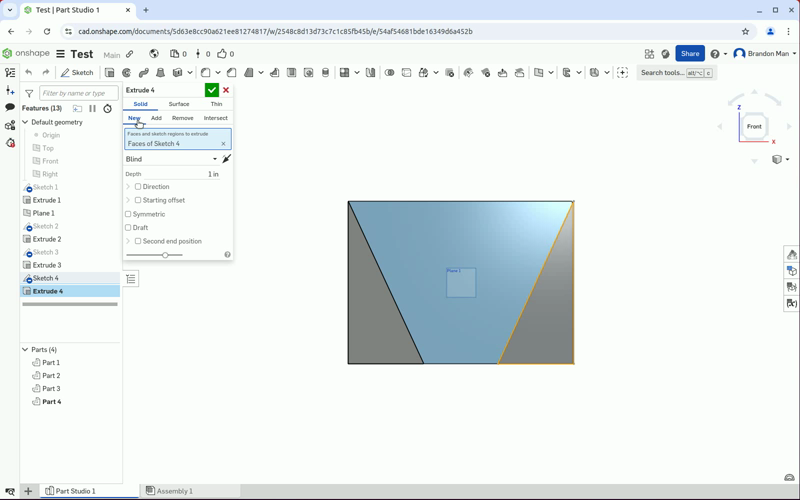
click(137, 120)
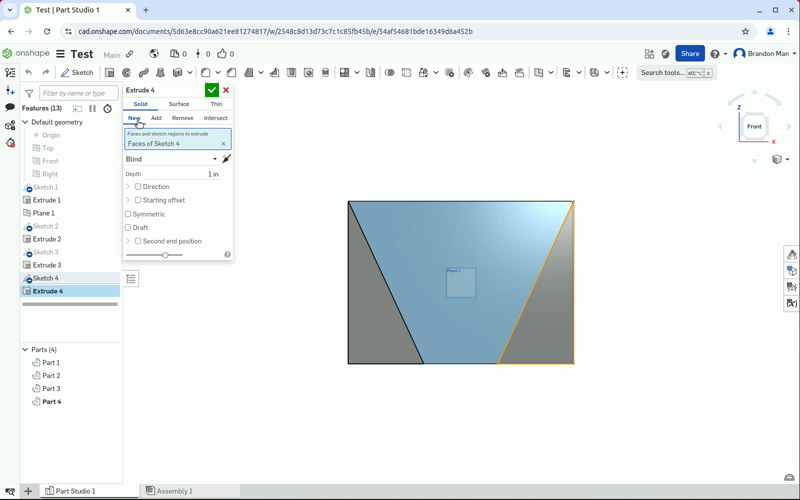
key(tab, 4)
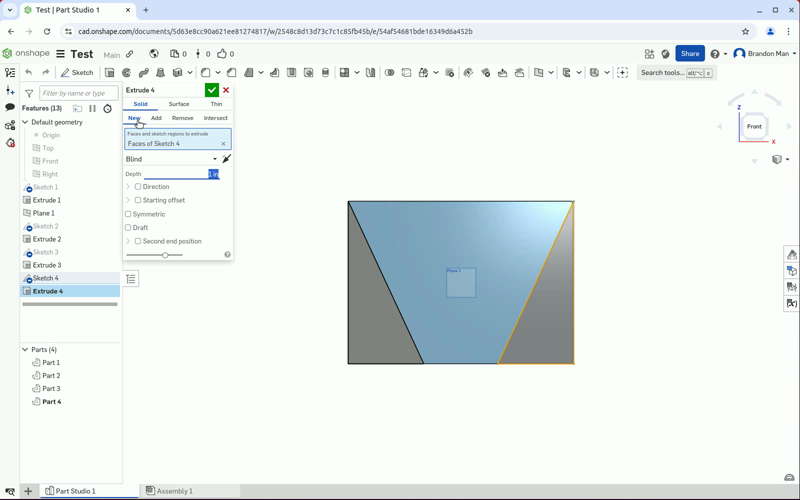
text(10.351)
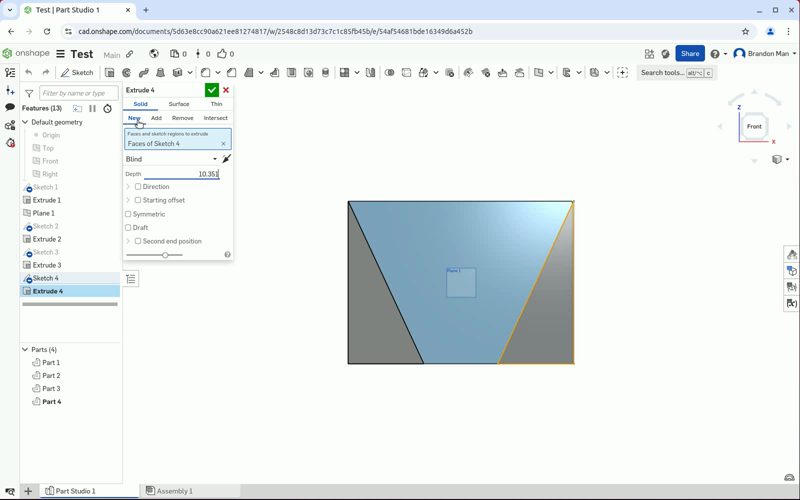
key(enter)
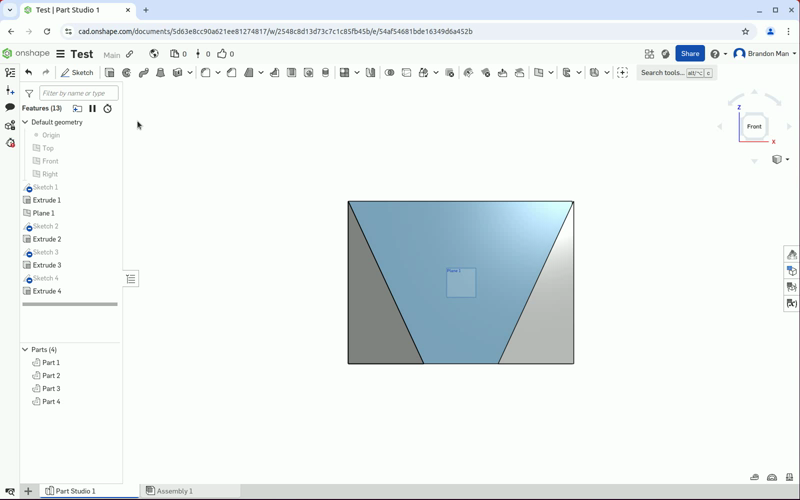
key(shift+h)
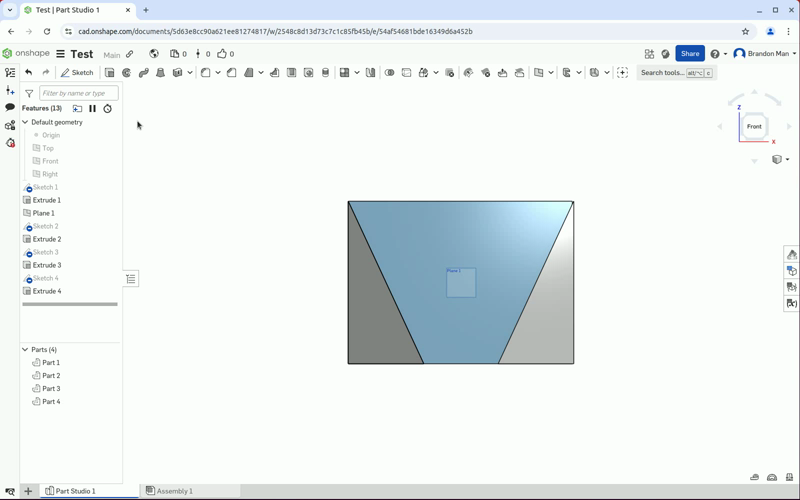
key(shift+h)
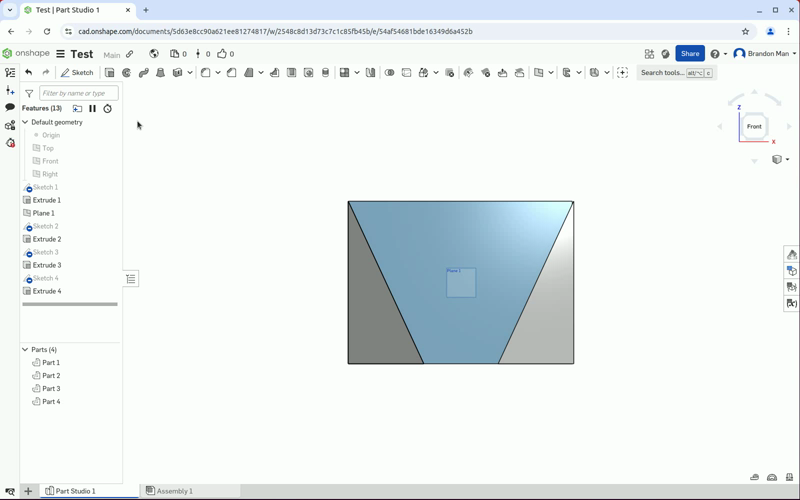
mouse_move(73, 189)
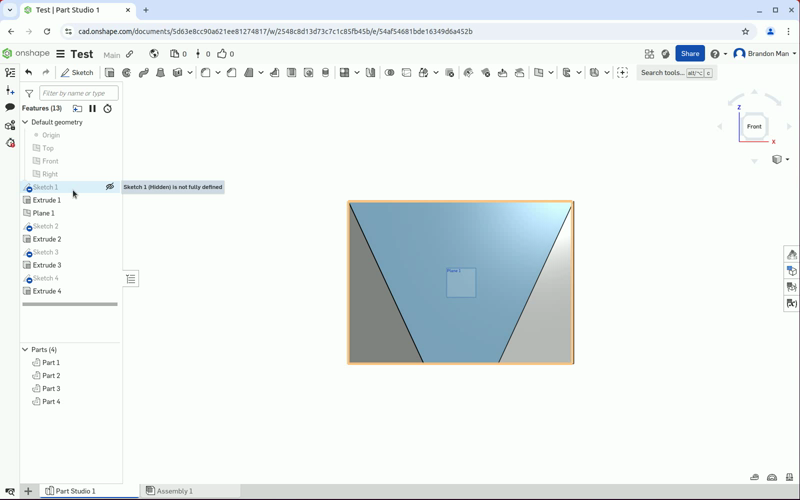
click(73, 189)
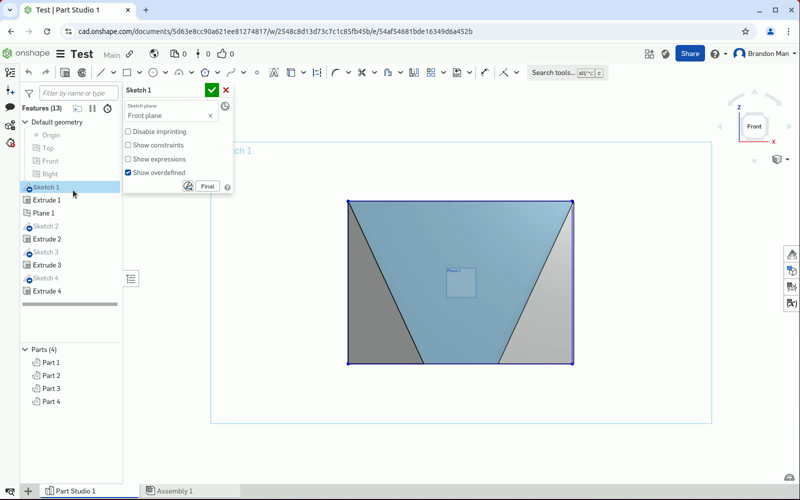
mouse_move(229, 92)
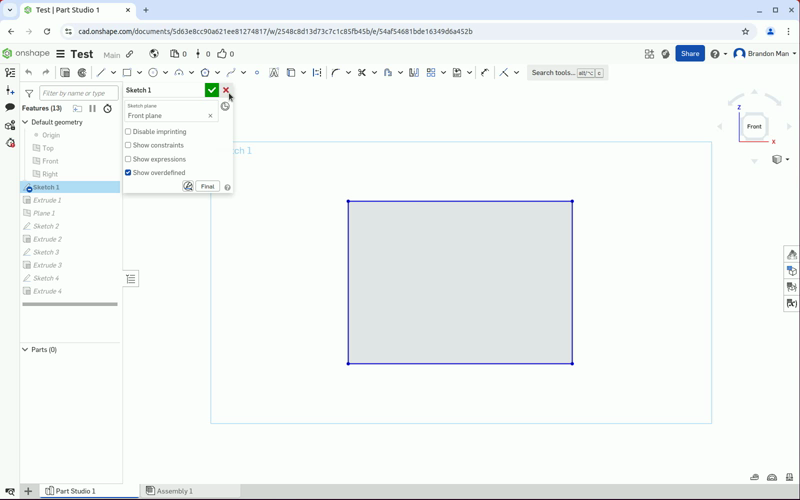
click(229, 92)
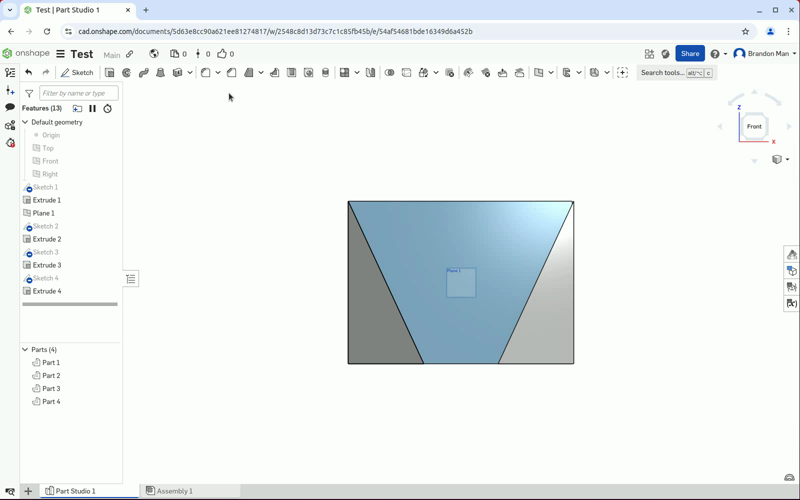
mouse_move(73, 352)
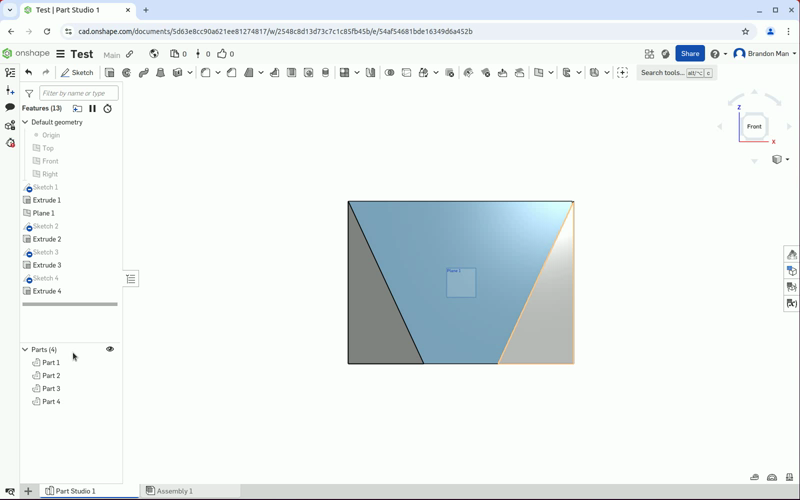
key(y)
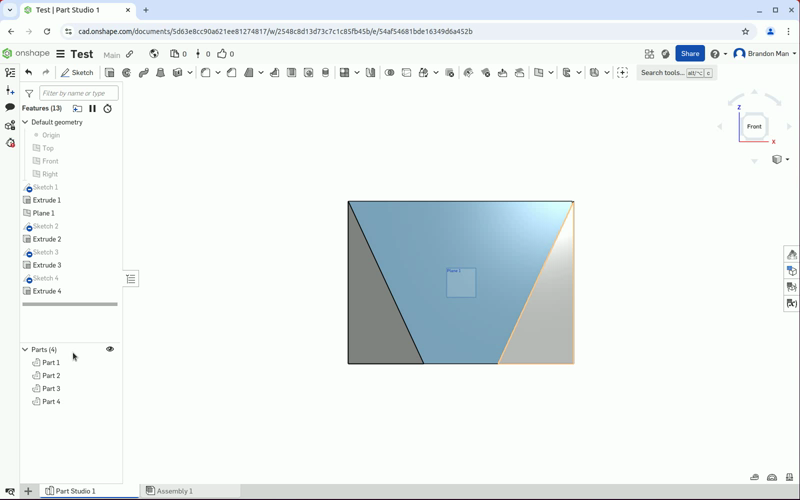
key(shift+p)
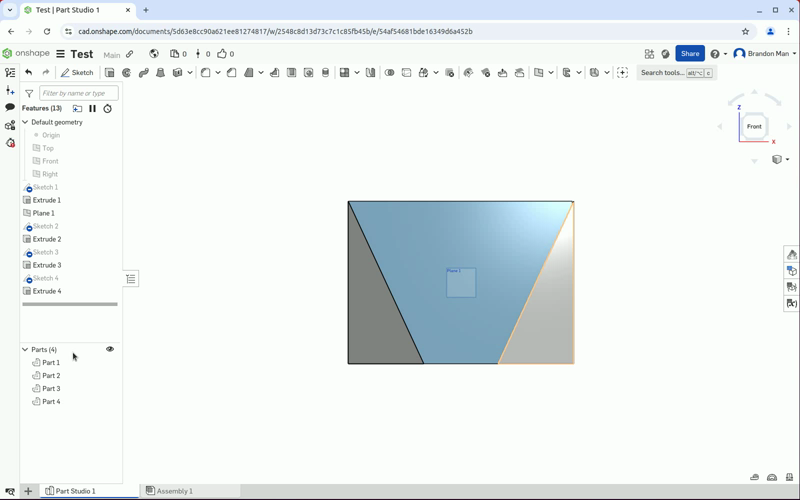
key(space)
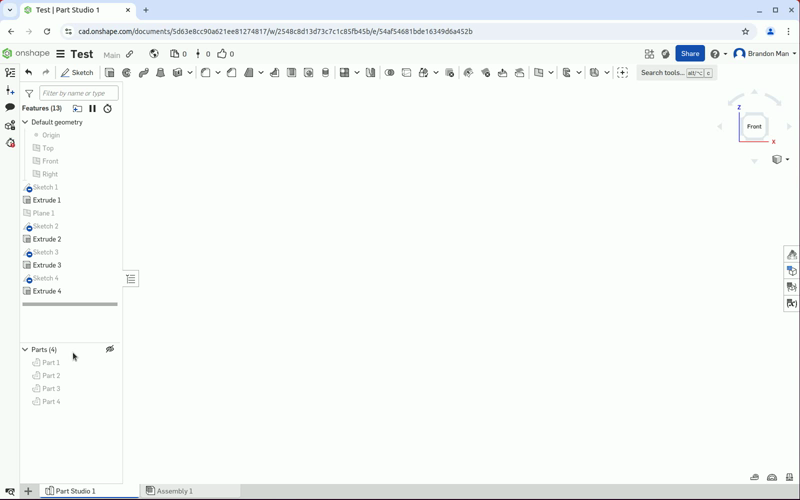
key_down(shift)
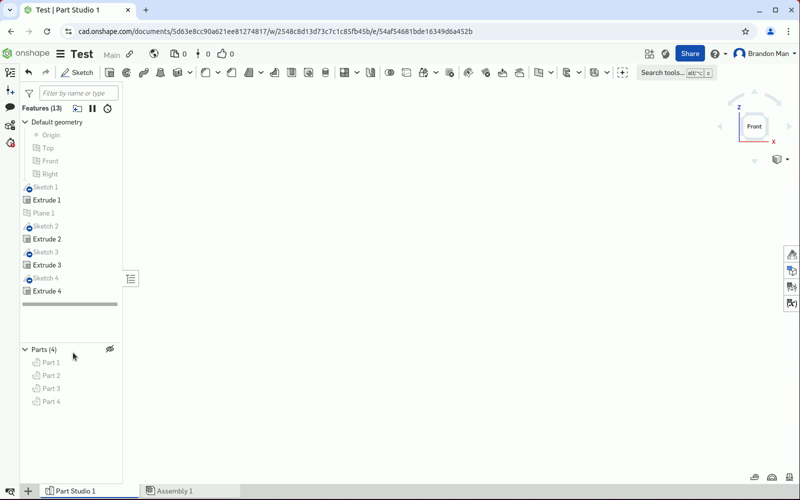
key(down)
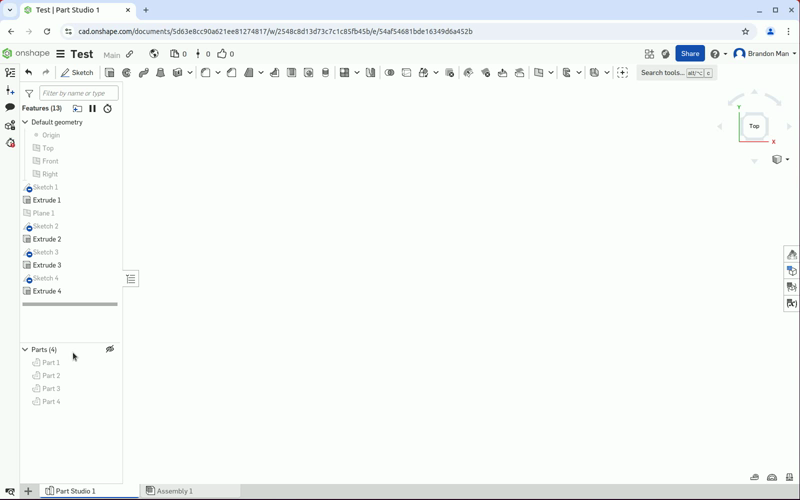
key_up(shift)
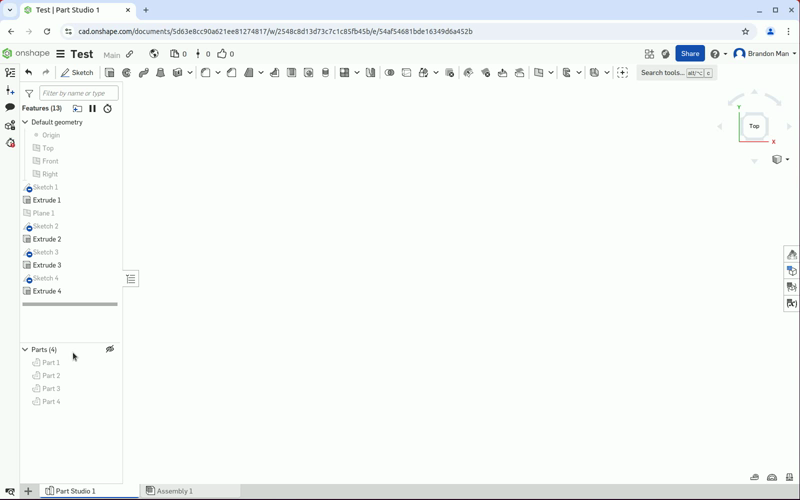
mouse_move(73, 352)
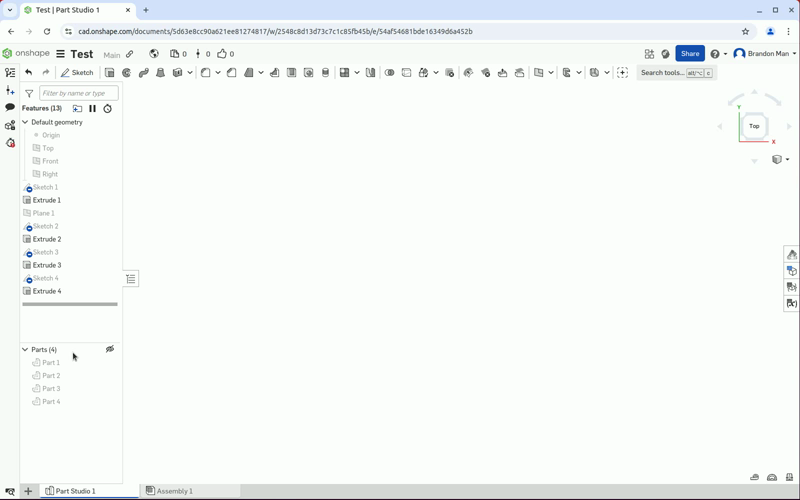
key(shift+y)
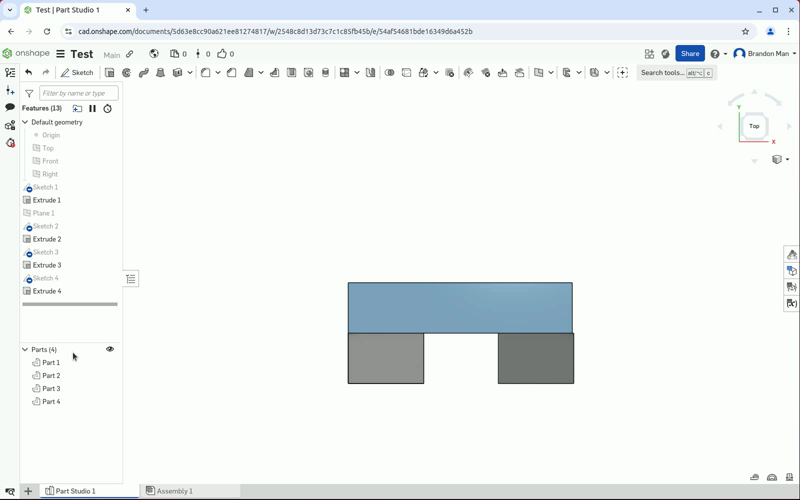
mouse_move(541, 75)
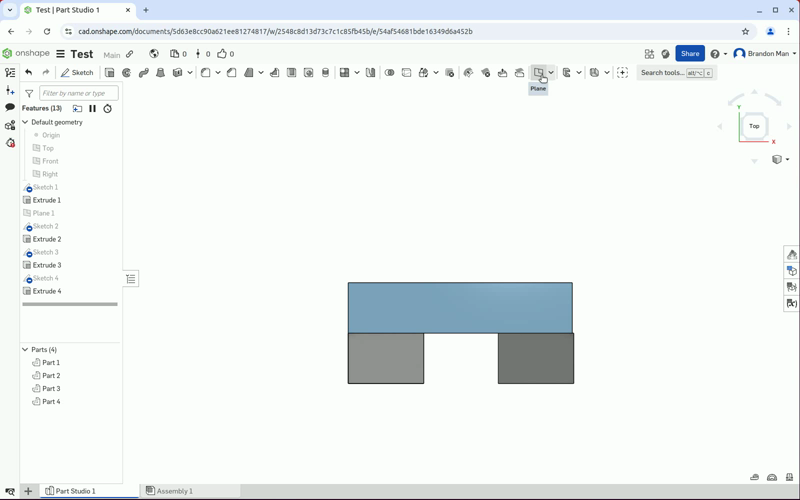
click(541, 75)
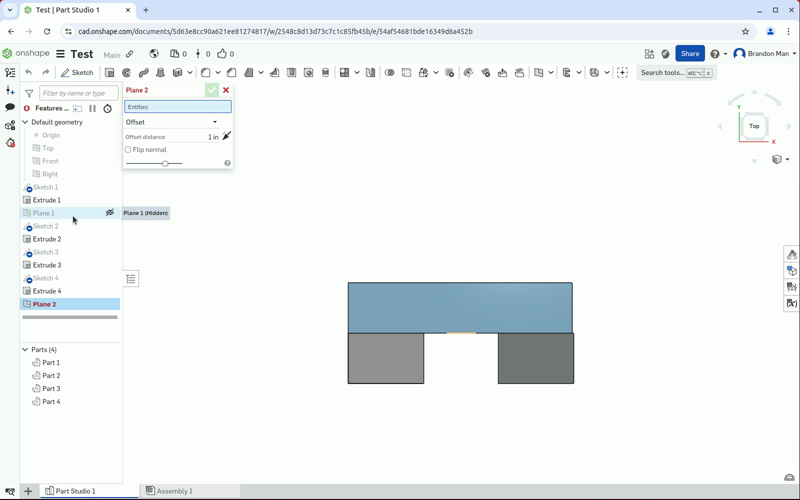
scroll(3)
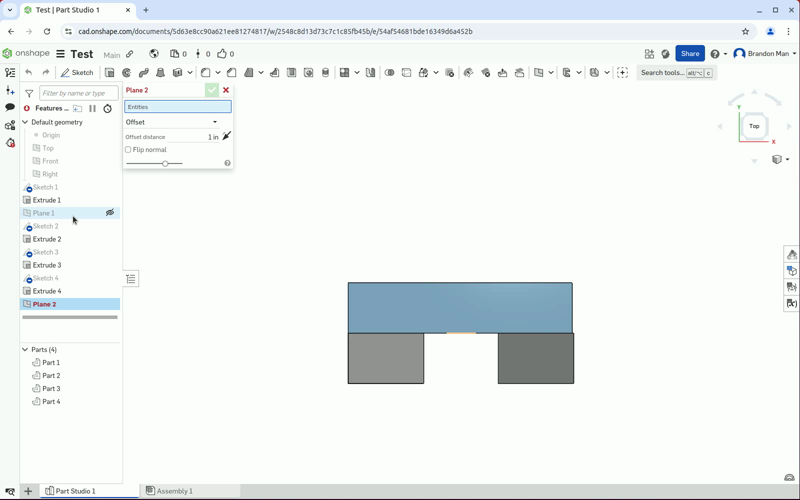
mouse_move(73, 150)
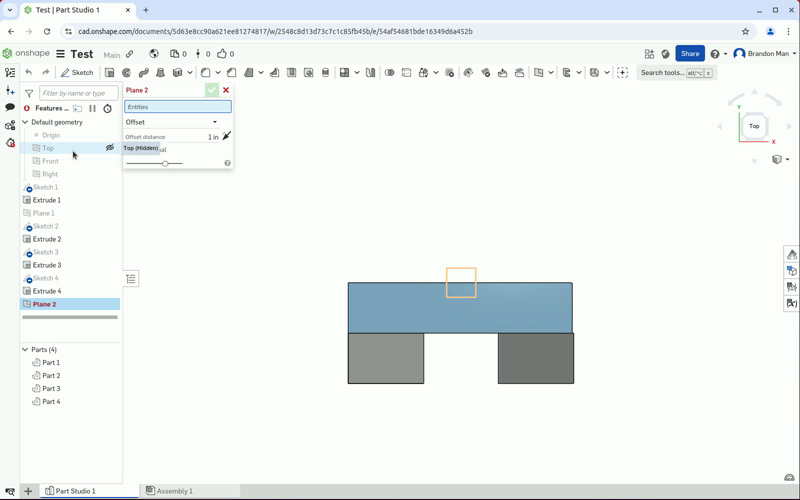
click(73, 150)
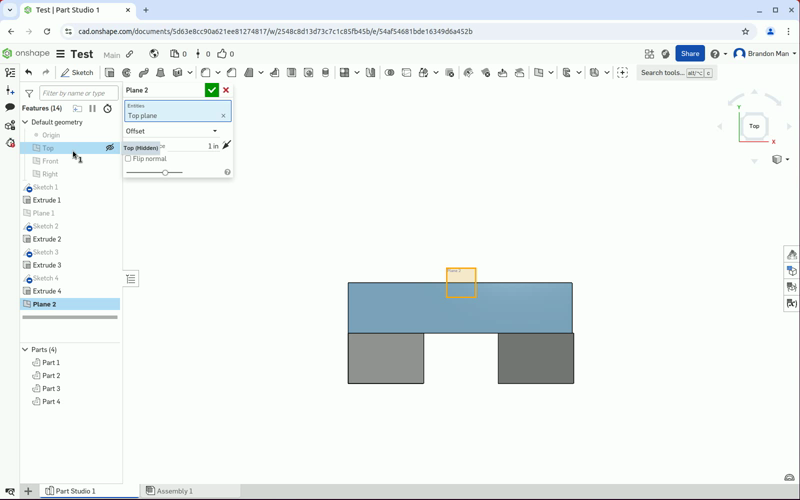
key(tab, 2)
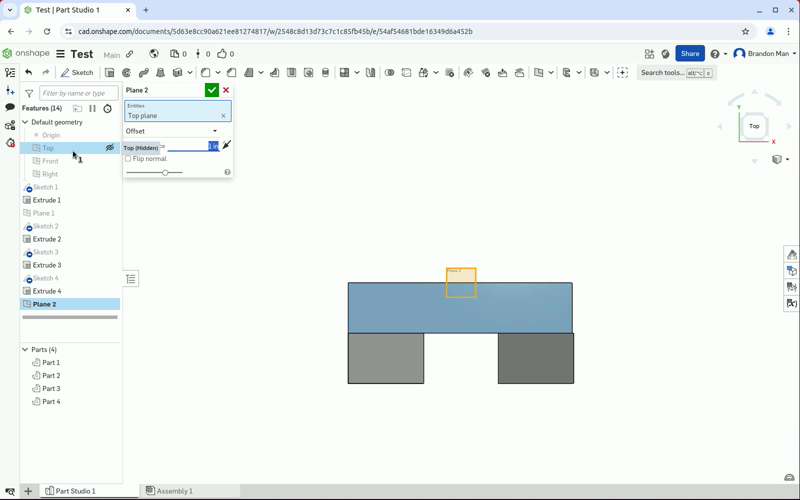
text(16.607)
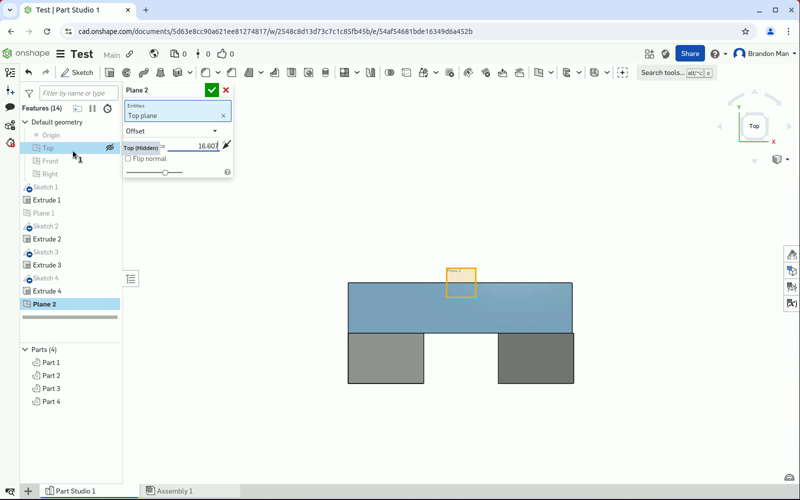
key(enter, 2)
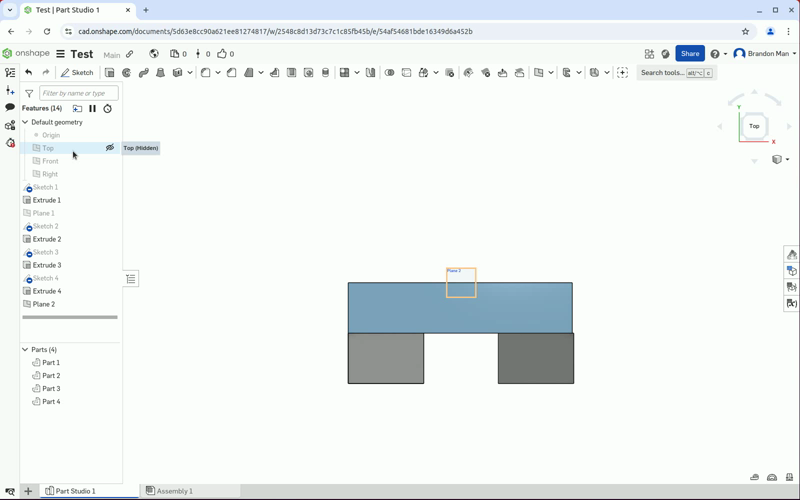
key(shift+s)
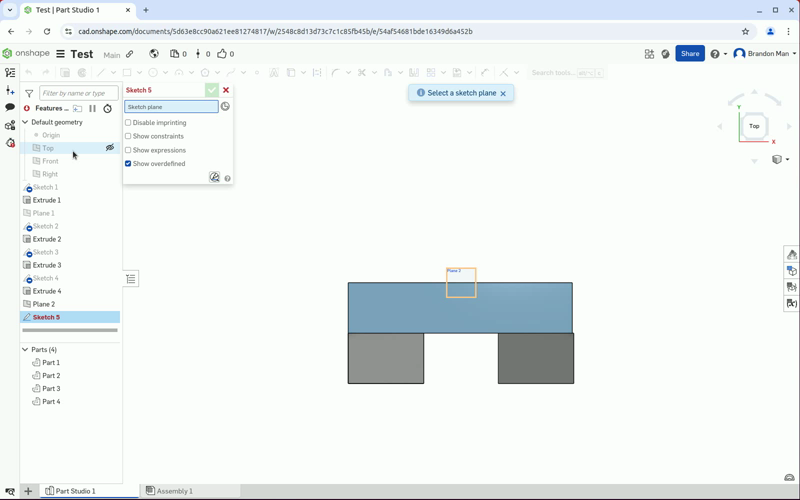
mouse_move(73, 306)
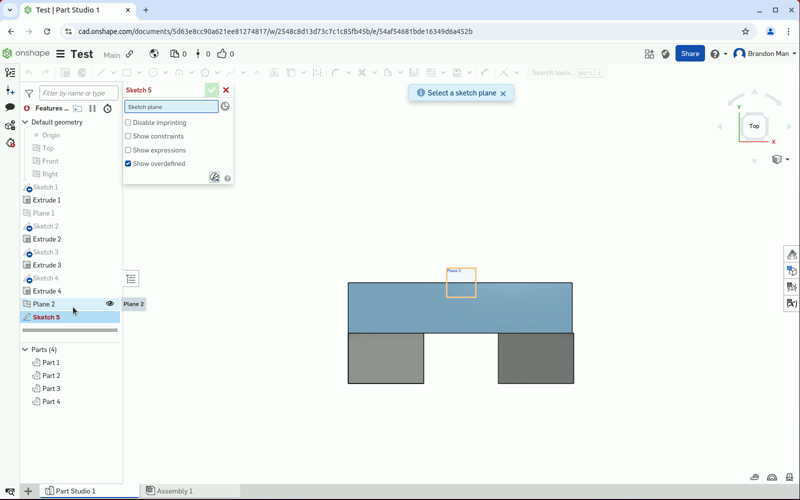
click(73, 306)
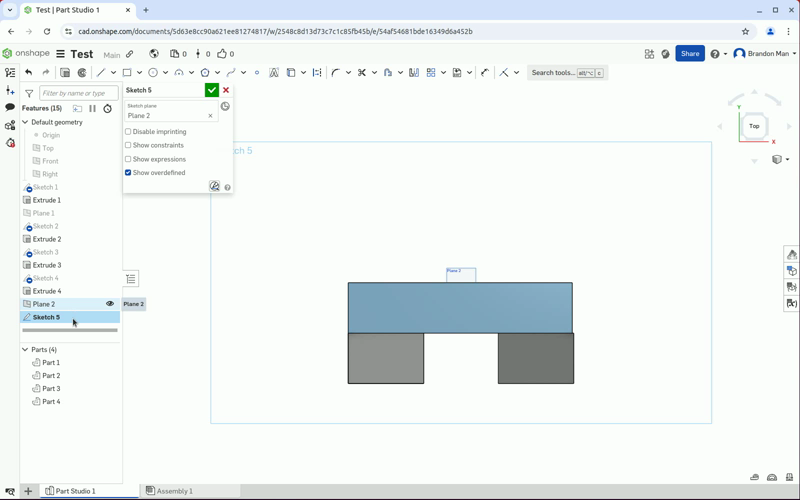
mouse_move(73, 352)
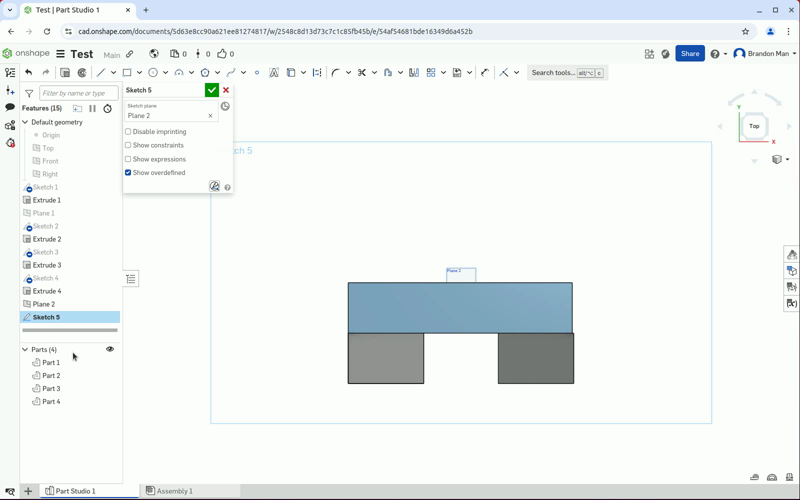
key(y)
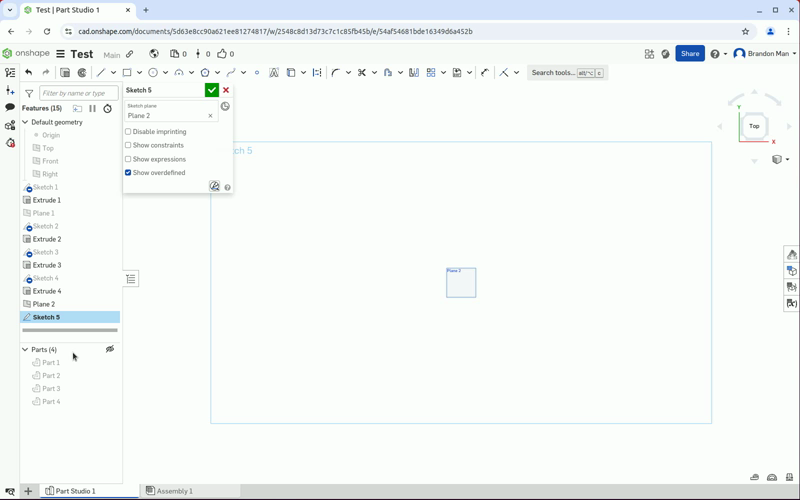
key(l)
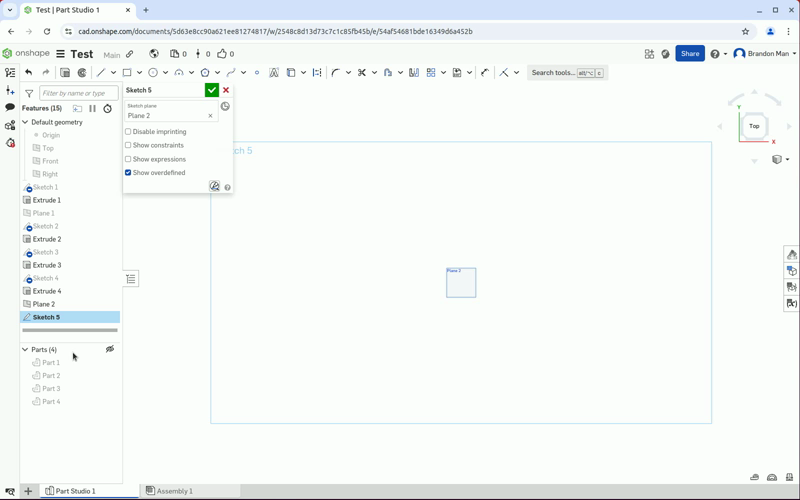
key_down(shift)
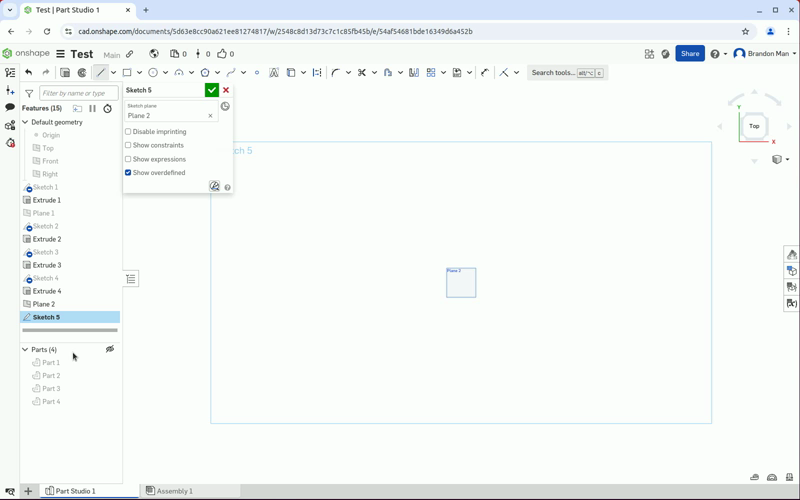
mouse_move(423, 333)
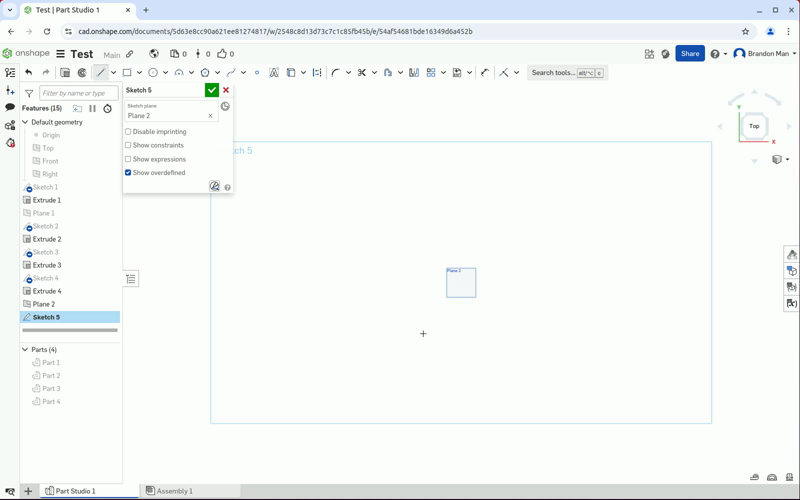
click(423, 333)
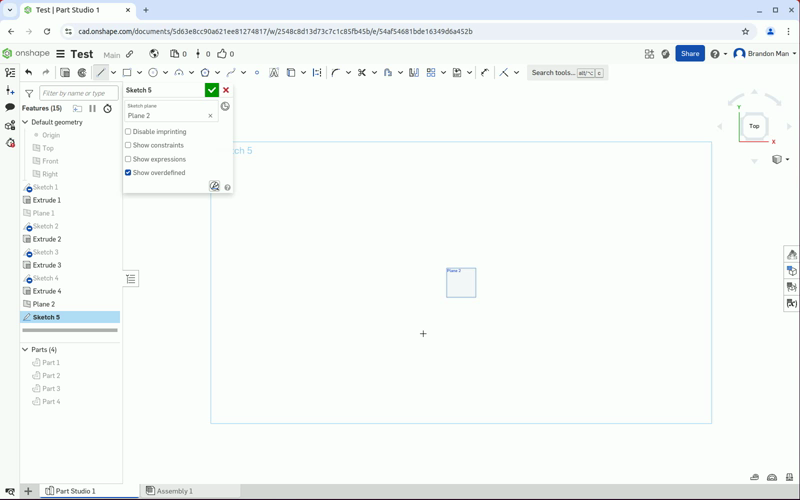
key_up(shift)
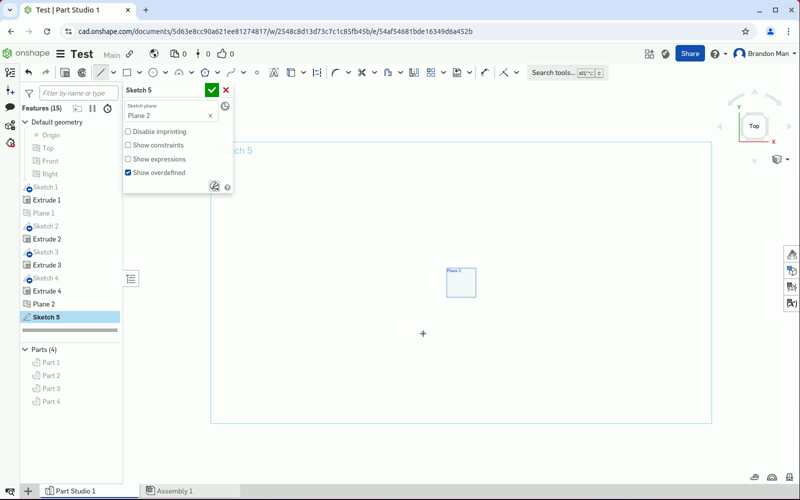
key_down(shift)
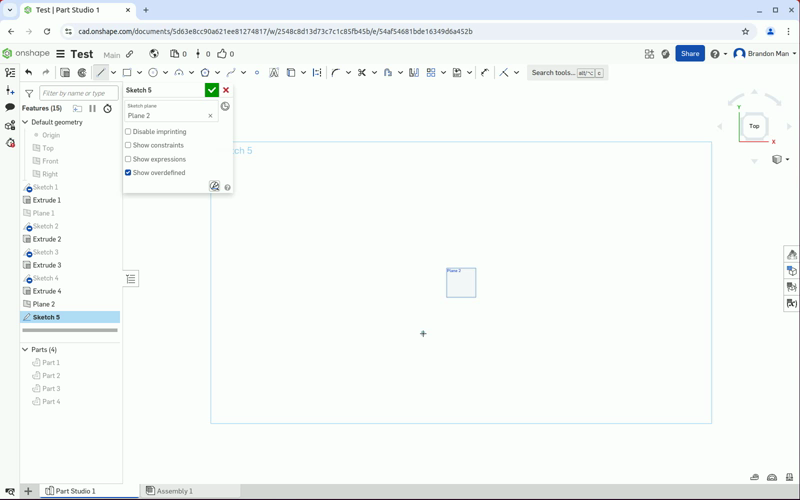
mouse_move(498, 333)
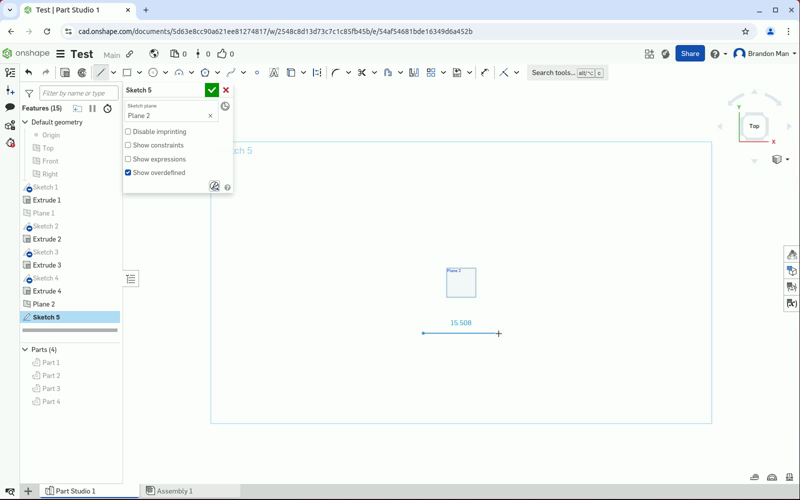
click(498, 333)
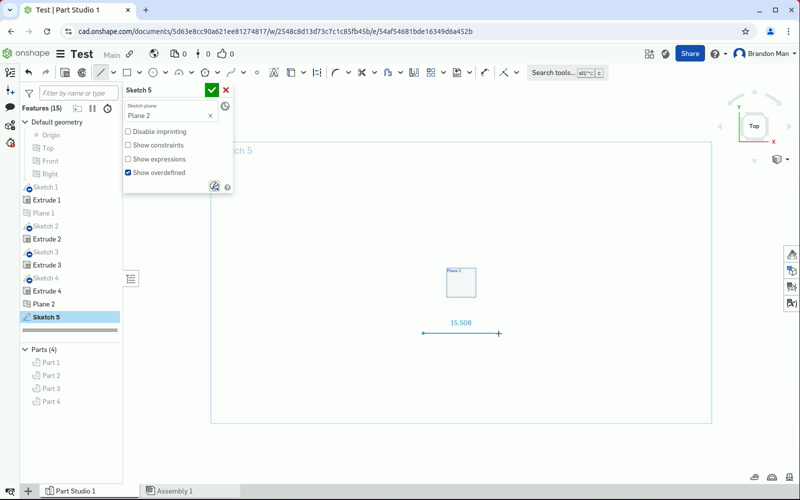
key_up(shift)
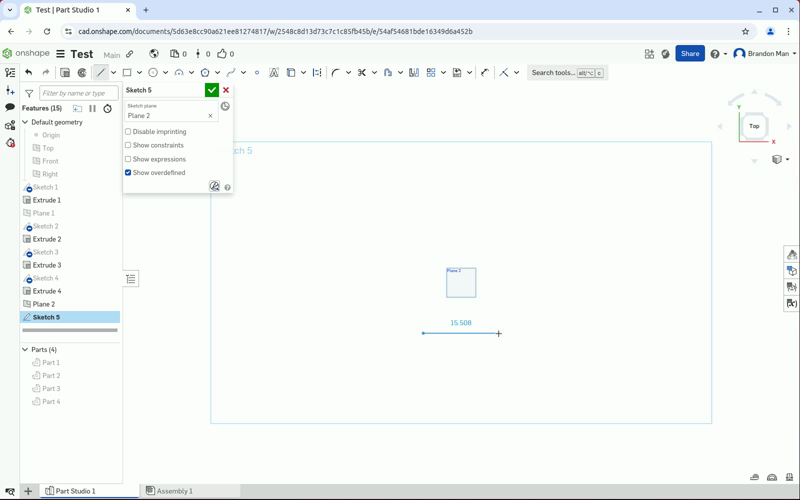
key_down(shift)
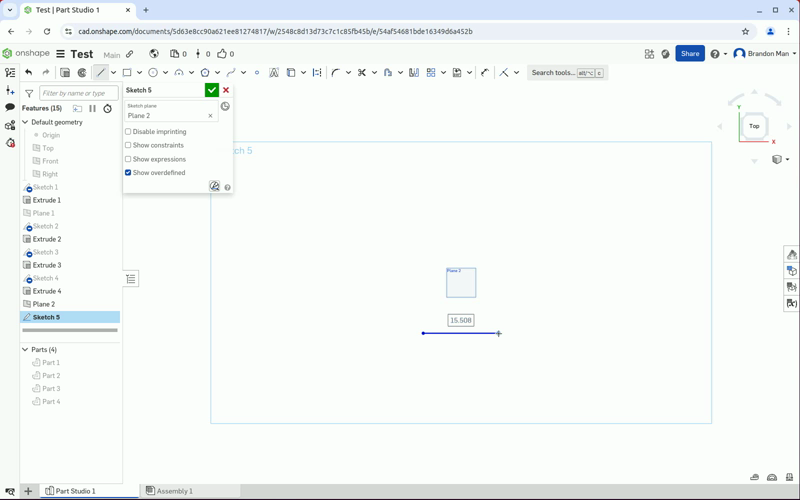
mouse_move(528, 333)
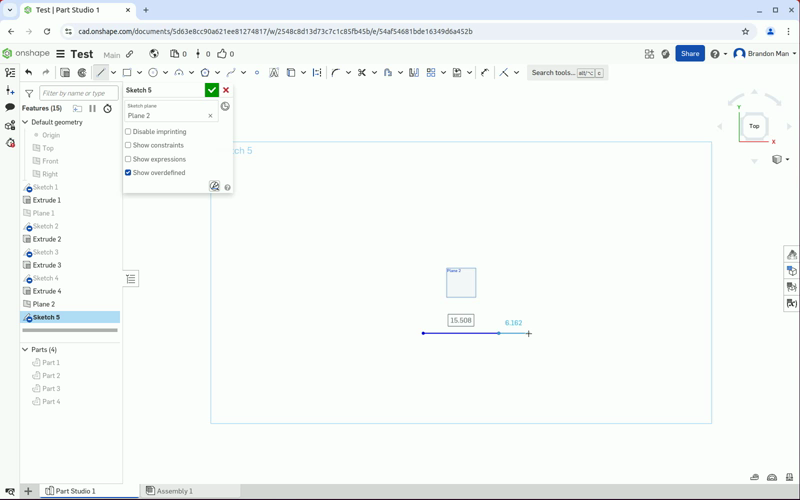
mouse_move(498, 283)
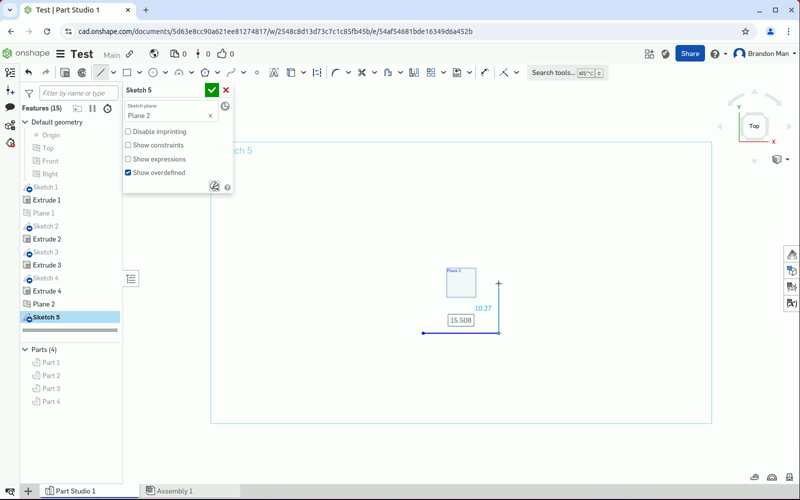
click(498, 283)
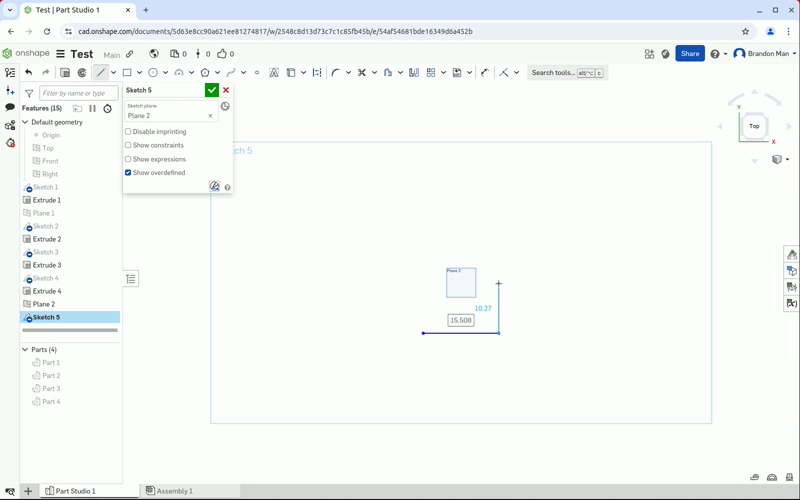
key_up(shift)
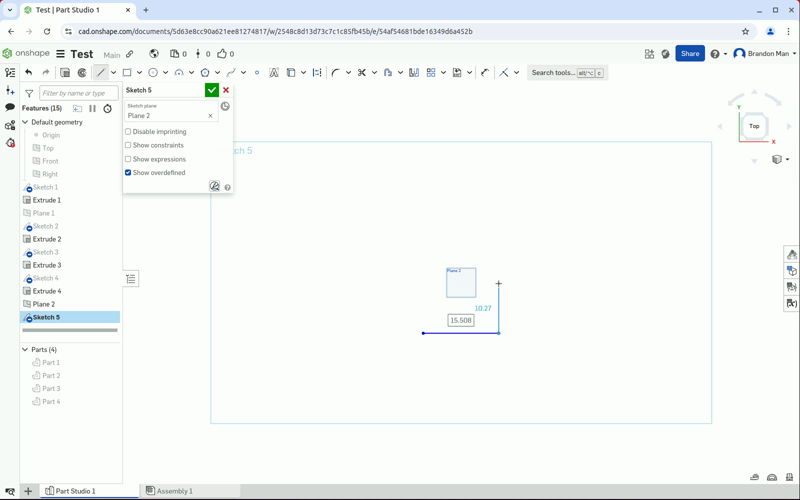
key_down(shift)
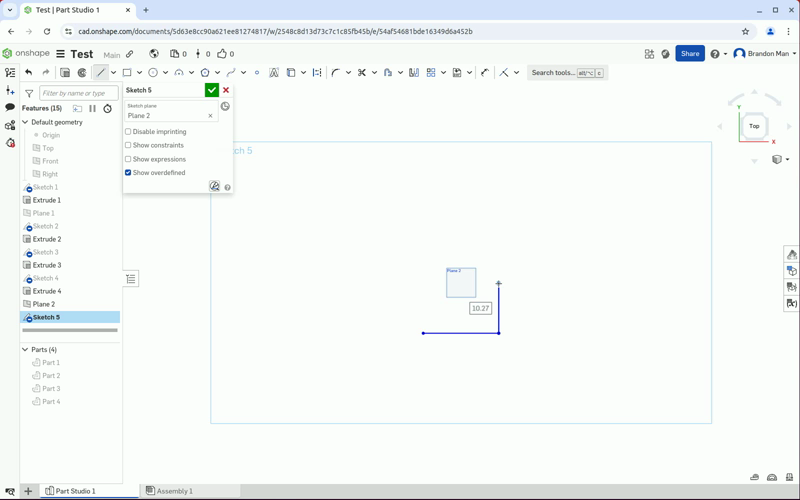
mouse_move(423, 283)
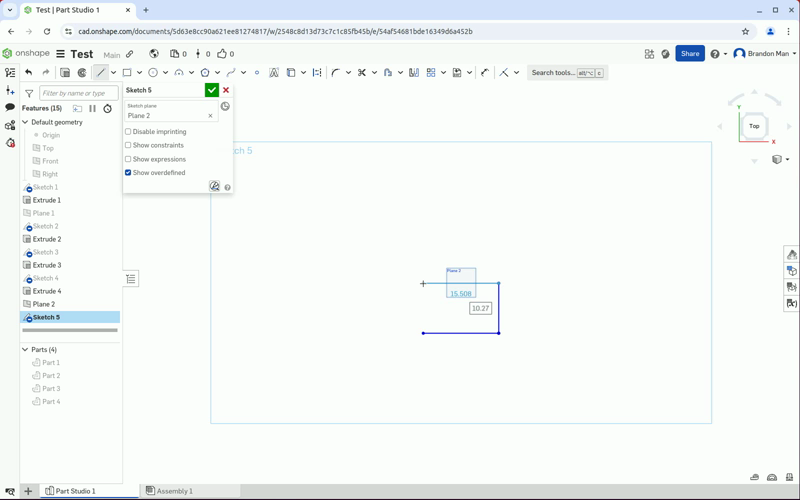
click(423, 283)
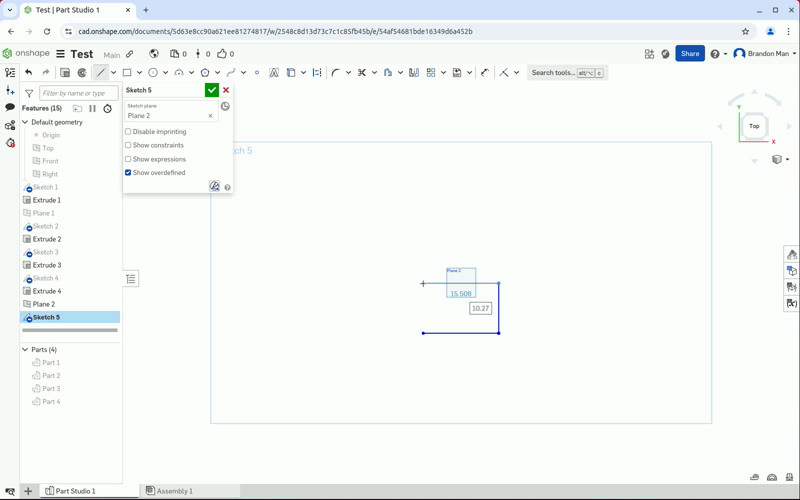
key_up(shift)
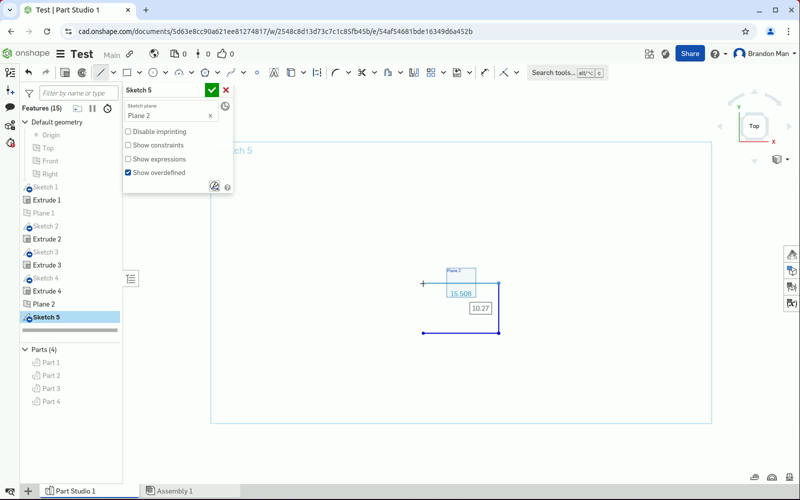
mouse_move(453, 283)
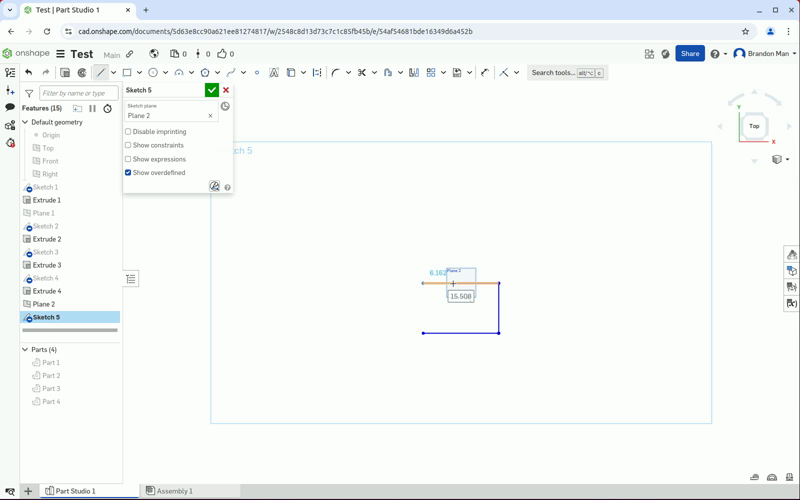
key_down(shift)
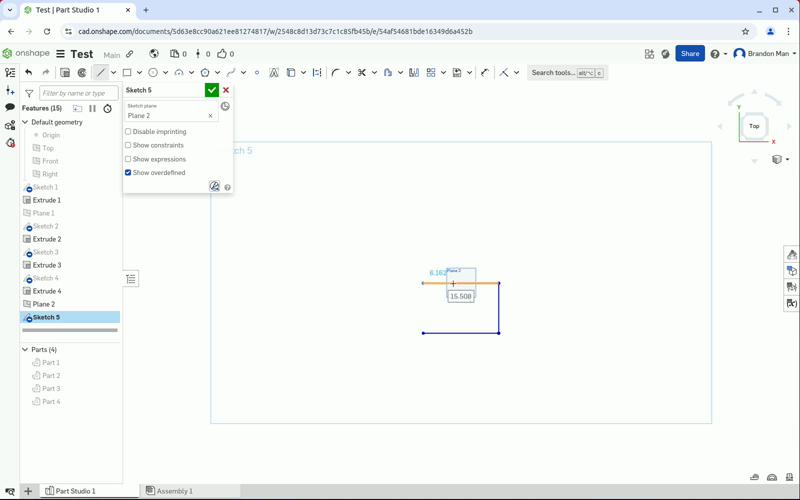
mouse_move(423, 333)
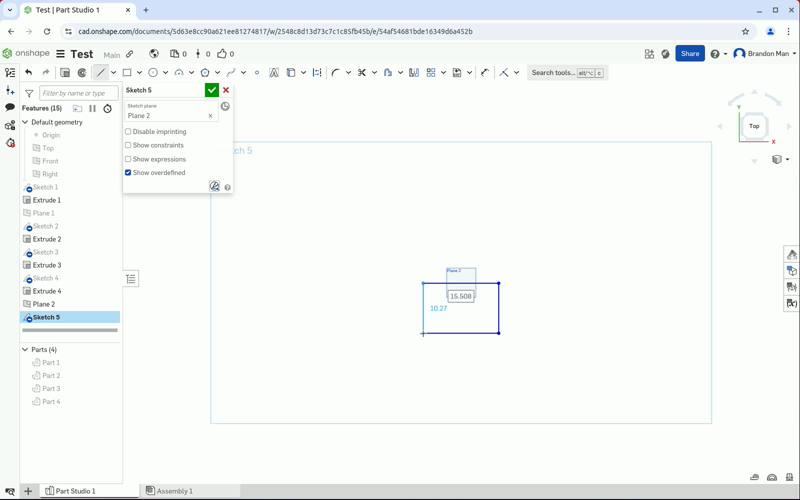
key_up(shift)
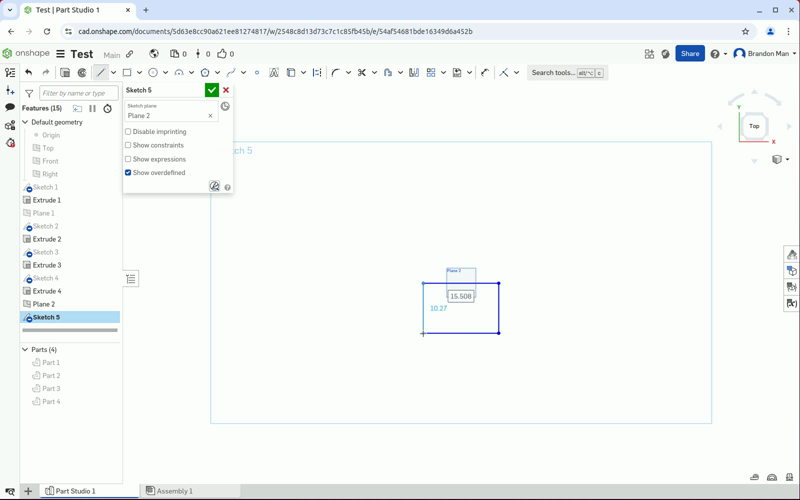
click(423, 333)
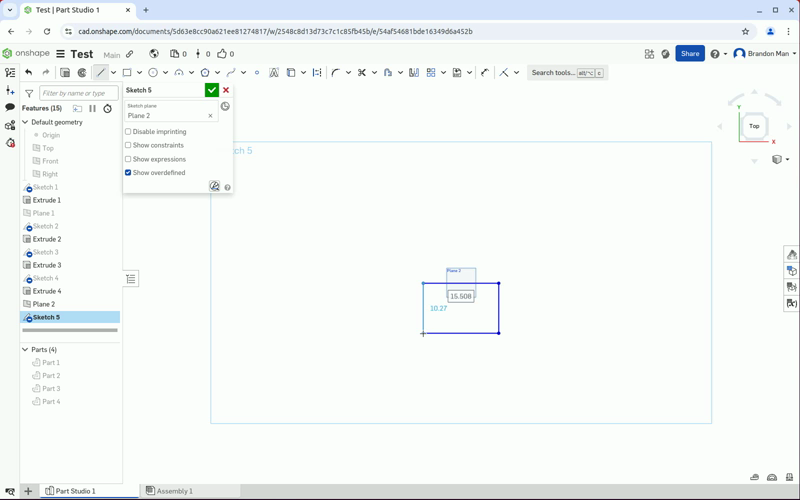
key(esc)
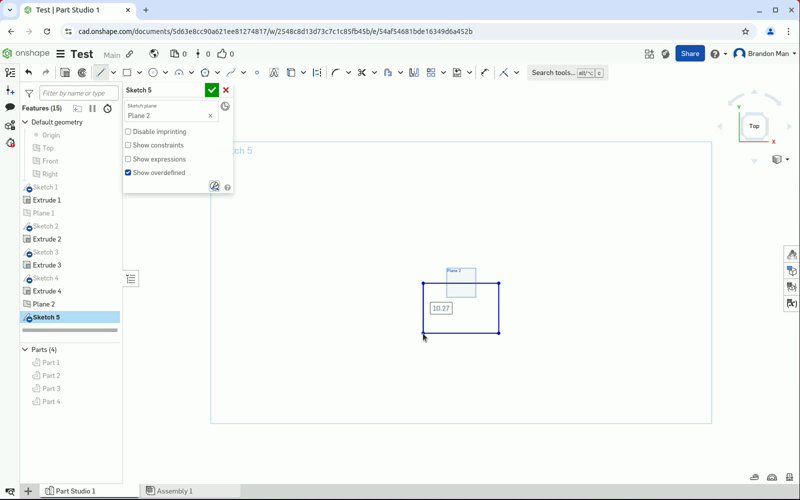
mouse_move(453, 295)
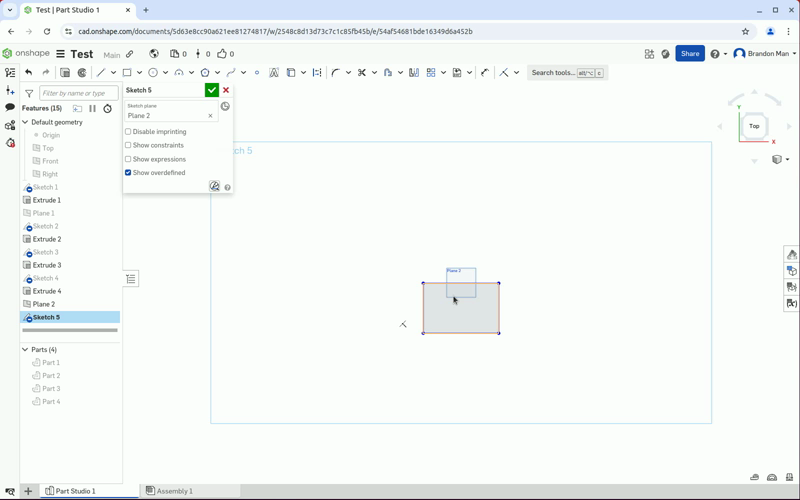
click(453, 295)
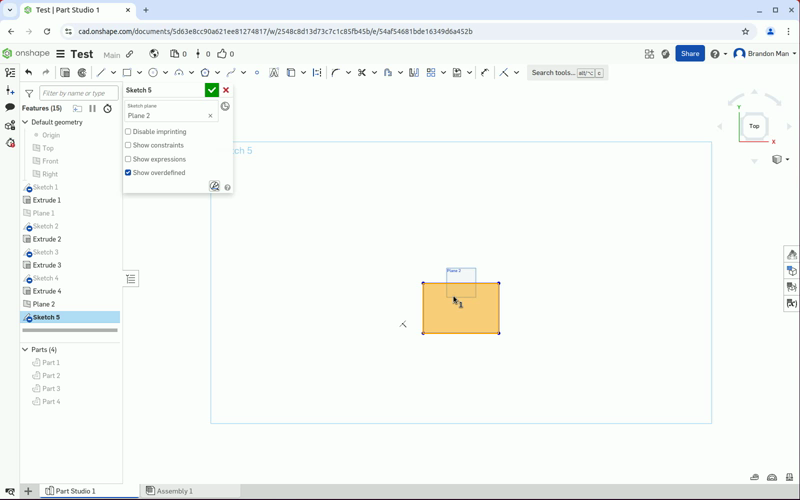
mouse_move(73, 352)
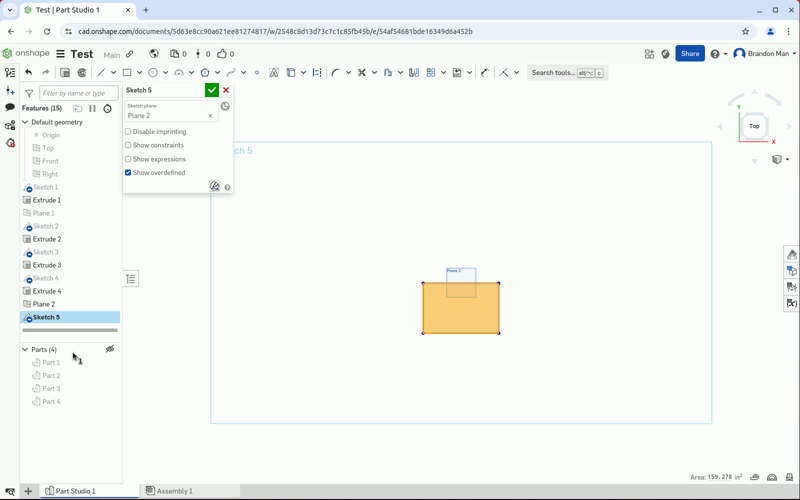
key(shift+y)
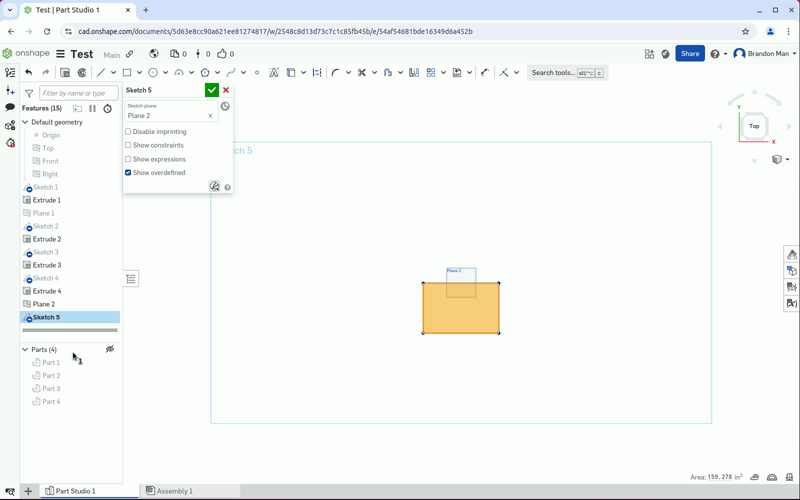
key(shift+e)
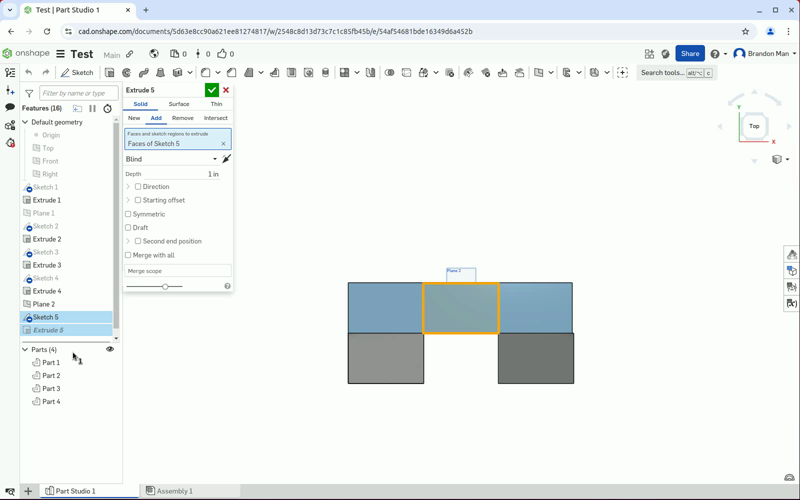
mouse_move(143, 106)
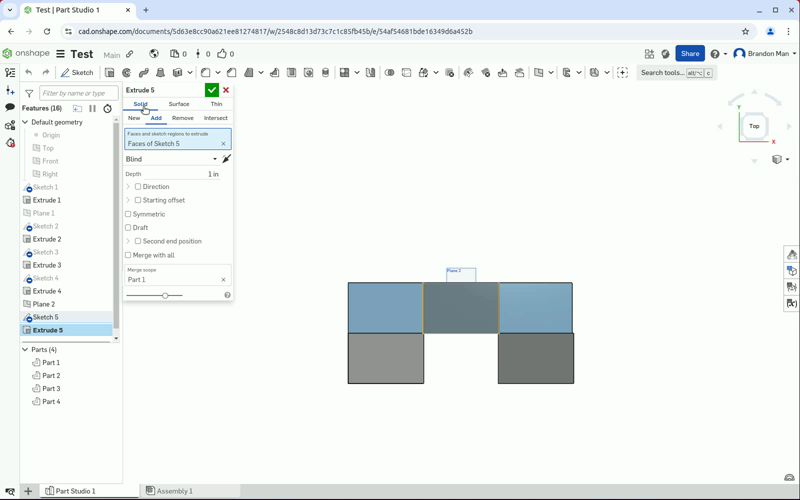
click(143, 106)
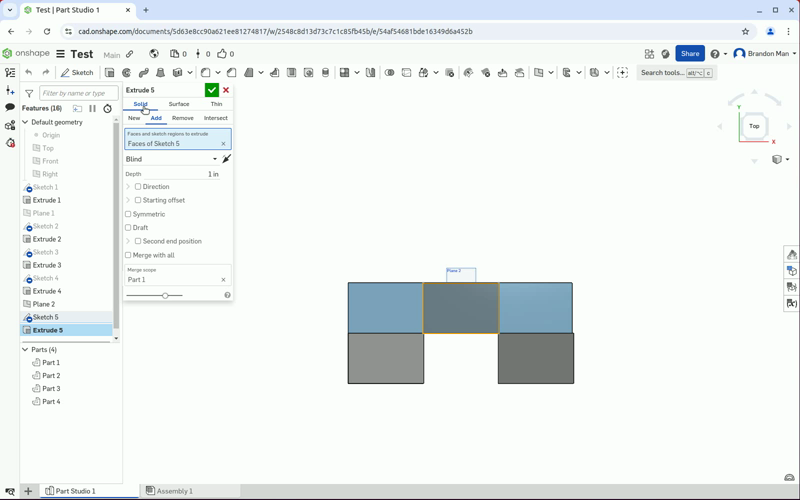
mouse_move(186, 120)
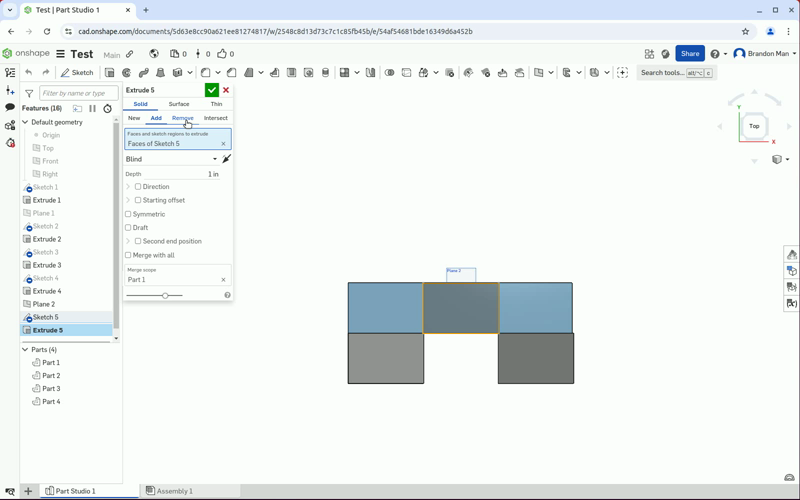
click(186, 120)
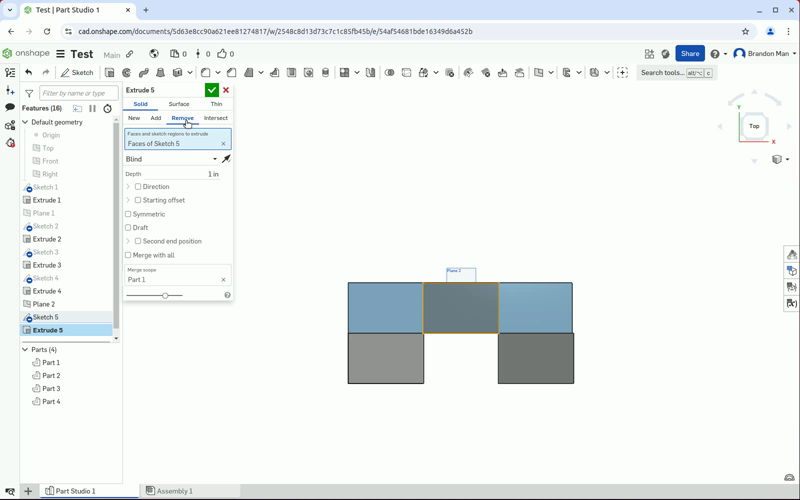
key(tab, 4)
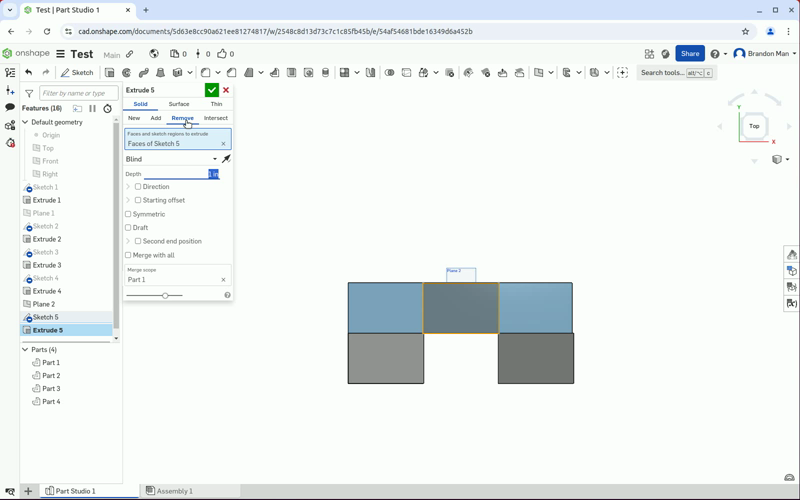
text(12.758)
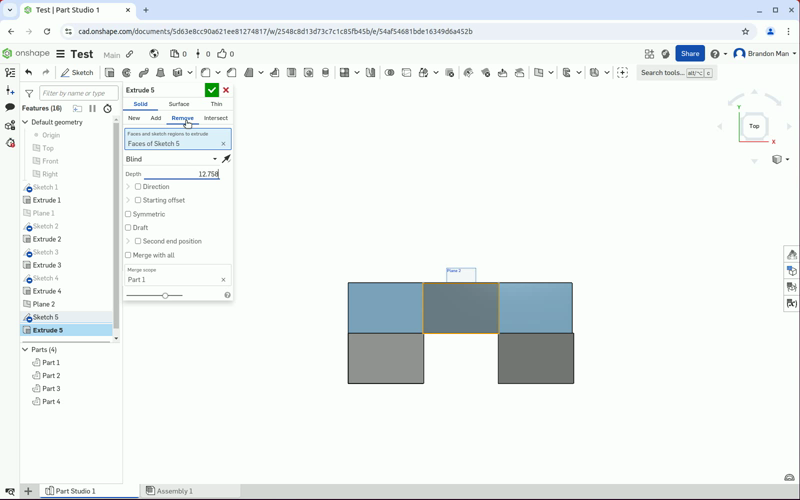
key(tab, 6)
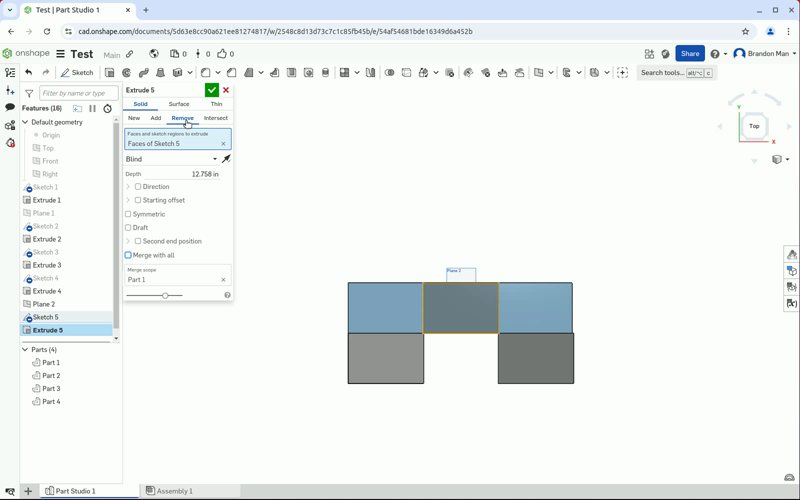
key(space)
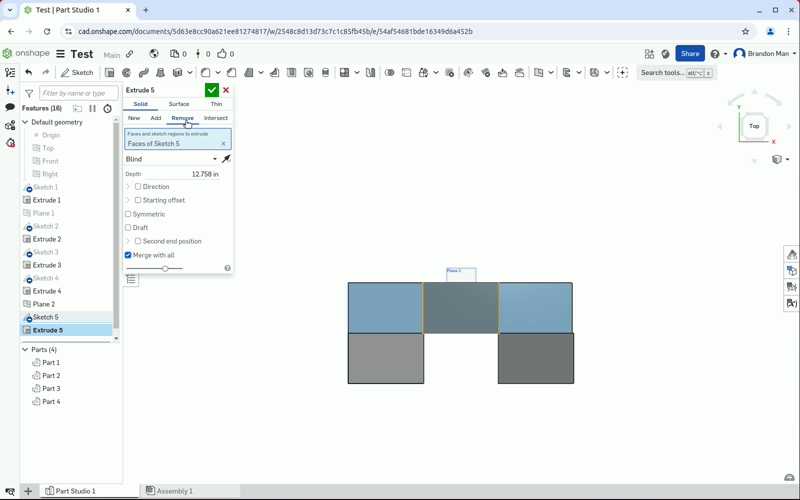
key(enter)
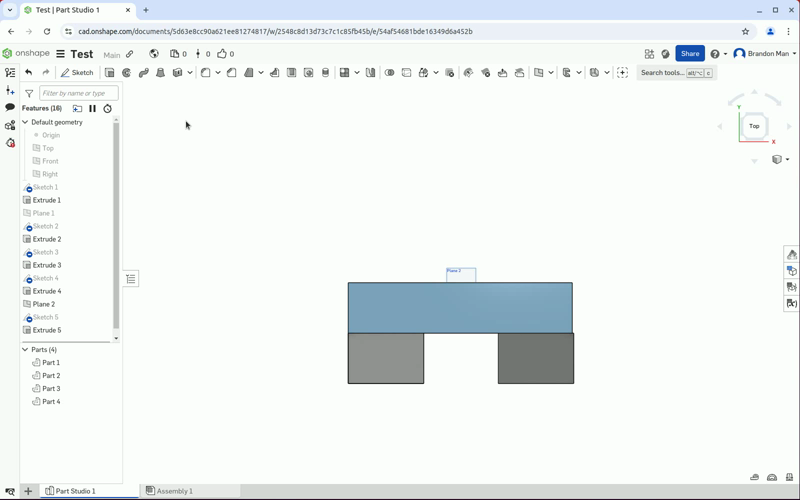
key(shift+h)
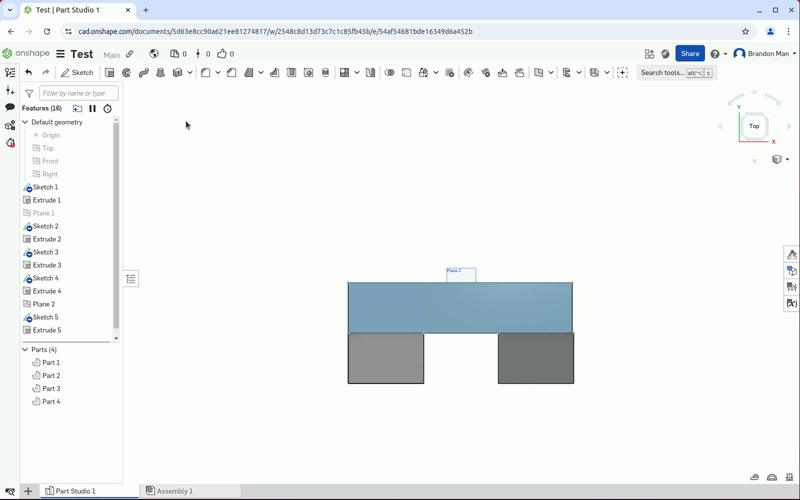
key(shift+h)
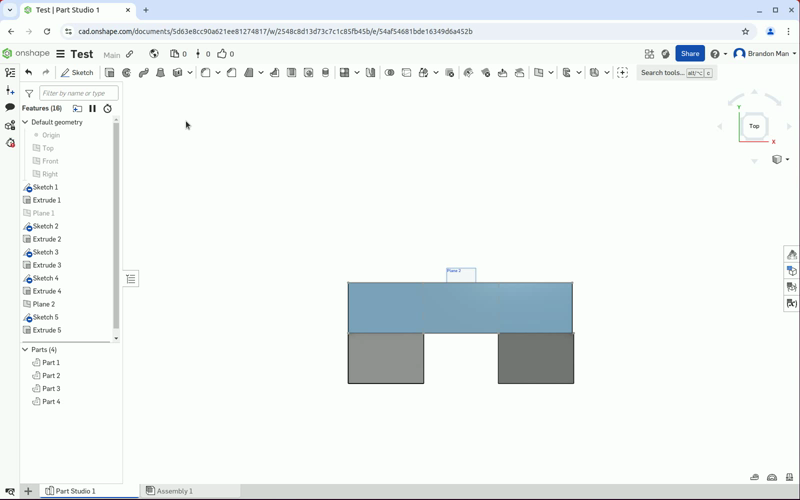
key(shift+7)
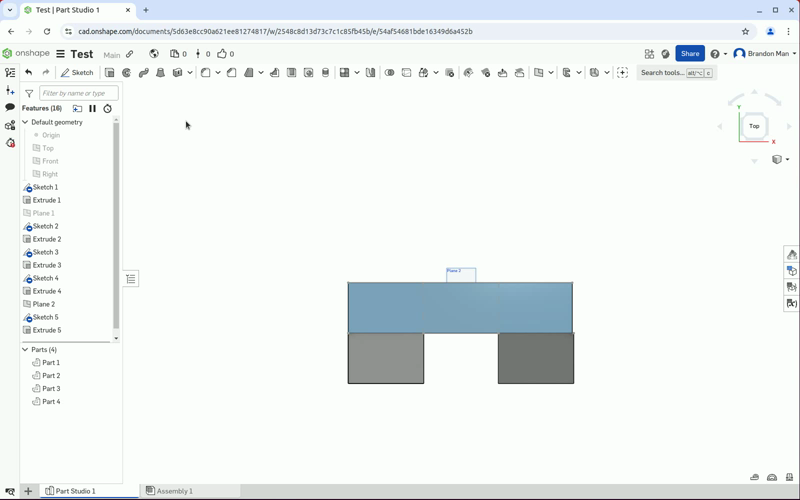
key(up, 3)
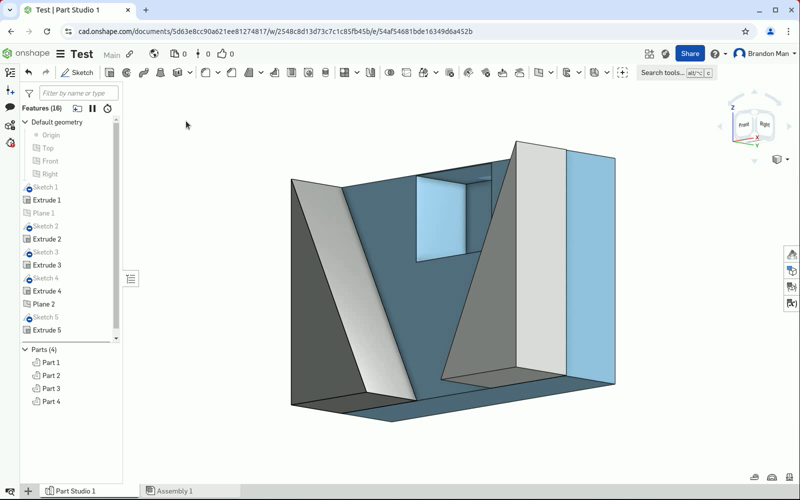
key(left, 3)
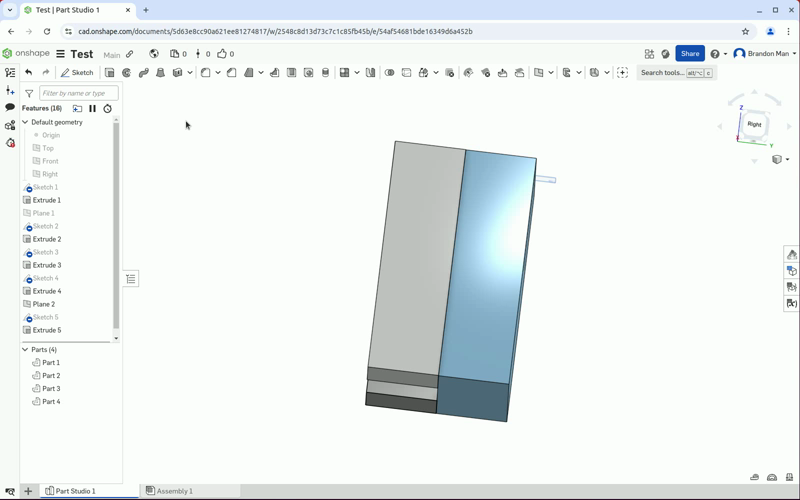
key(right, 3)
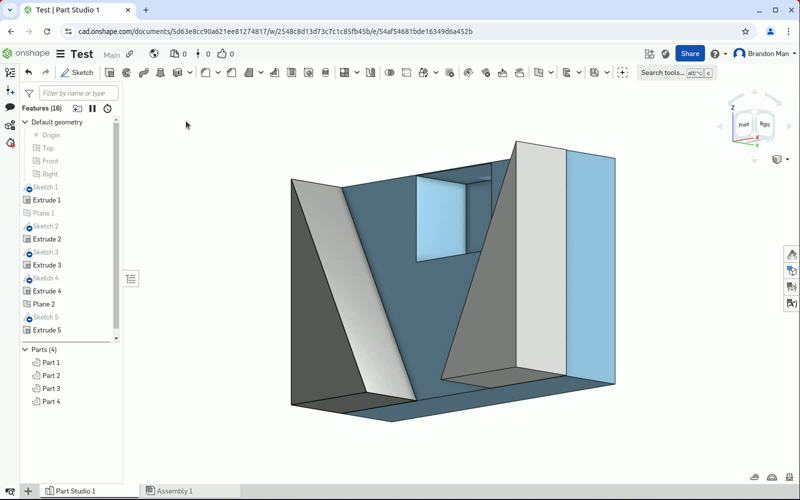
key(down, 3)
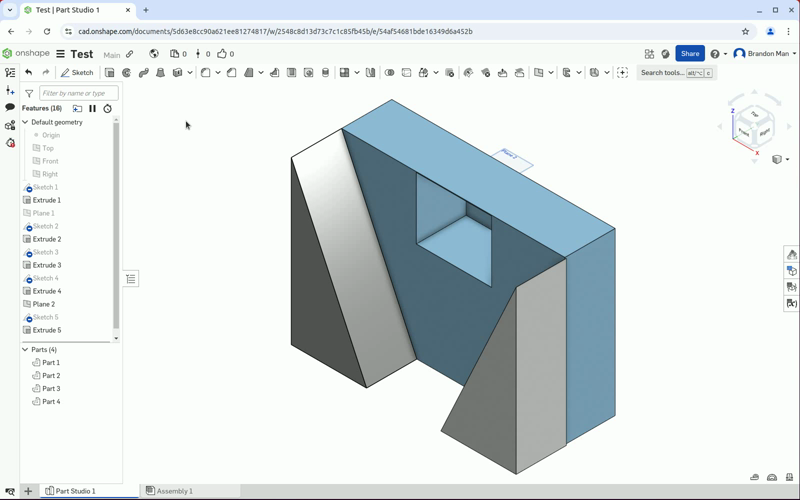
mouse_move(69, 189)
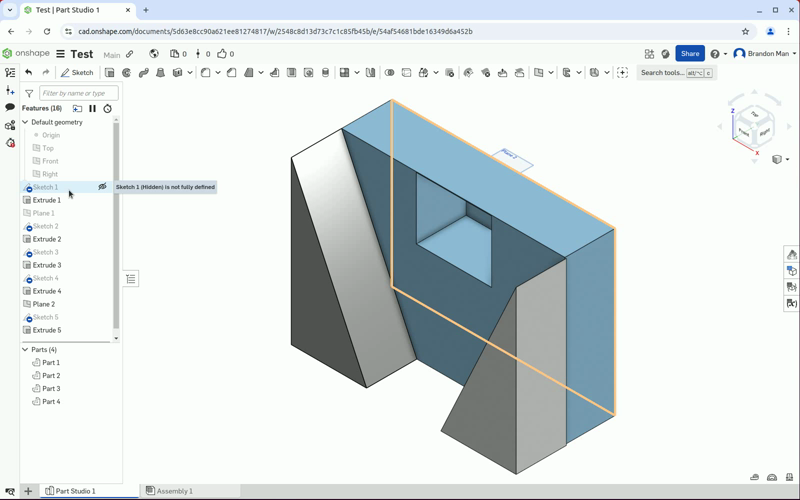
click(69, 189)